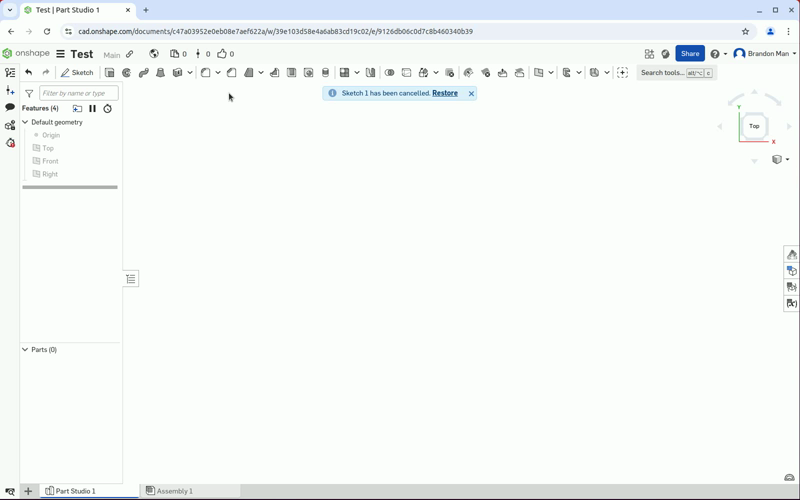
key(shift+h)
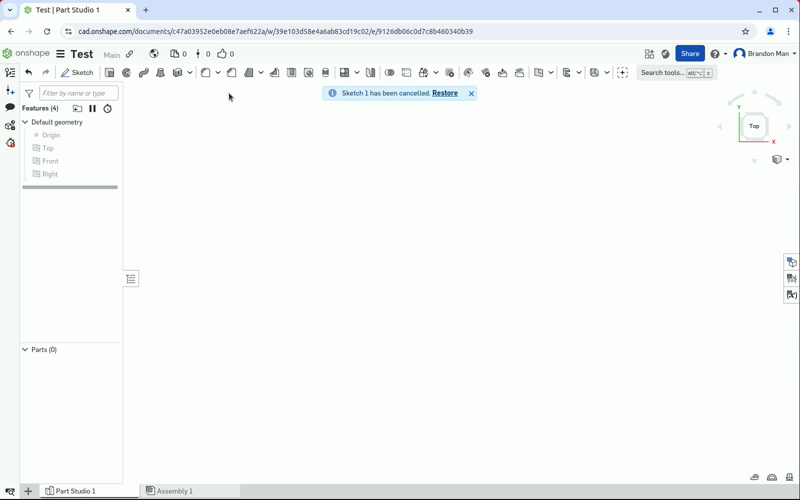
mouse_move(73, 352)
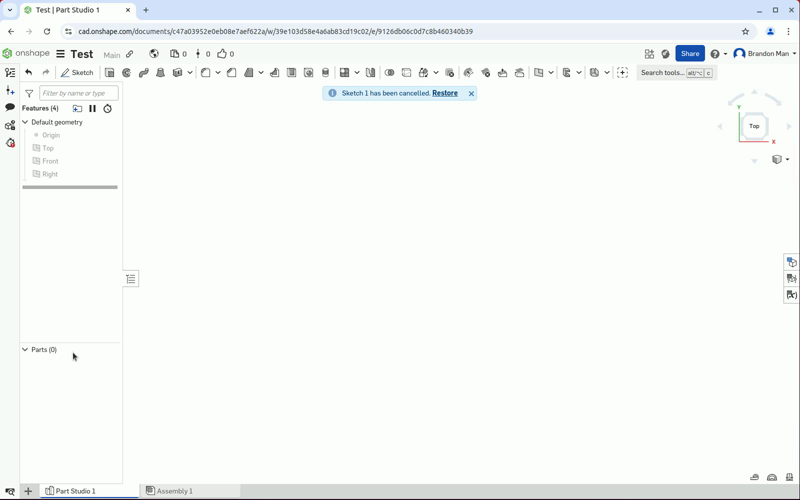
key(y)
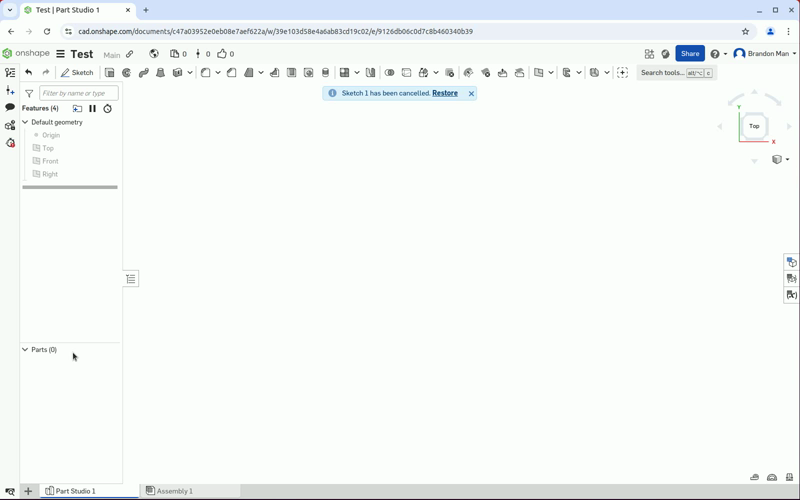
key(shift+p)
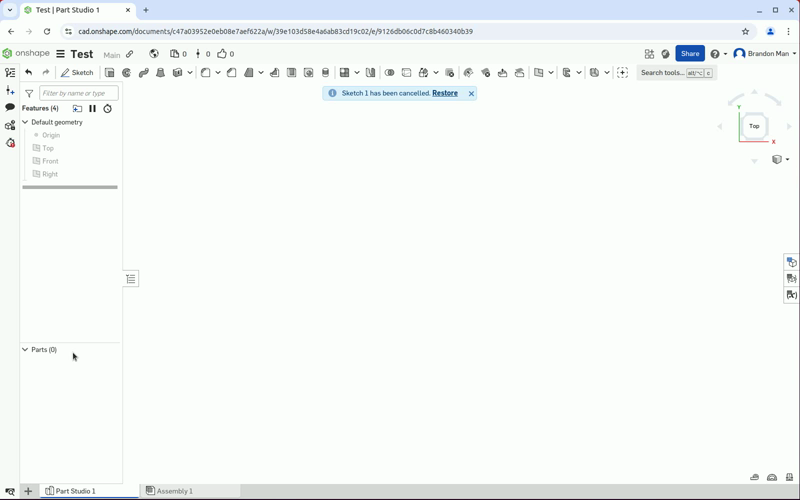
key(space)
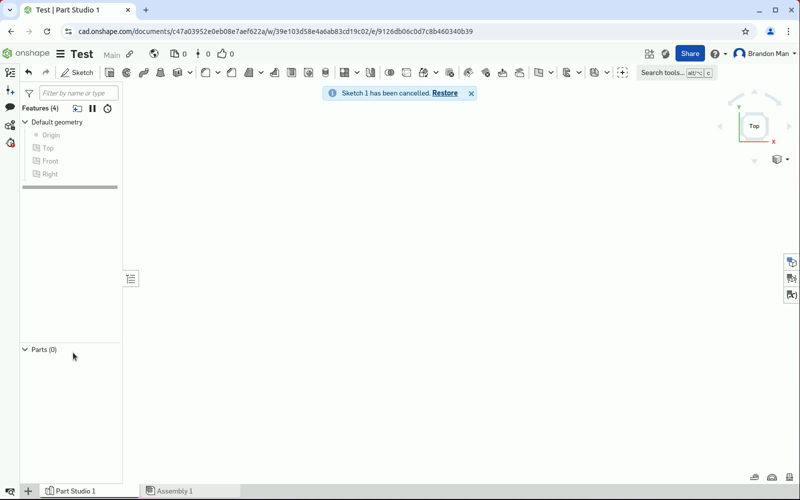
key_down(shift)
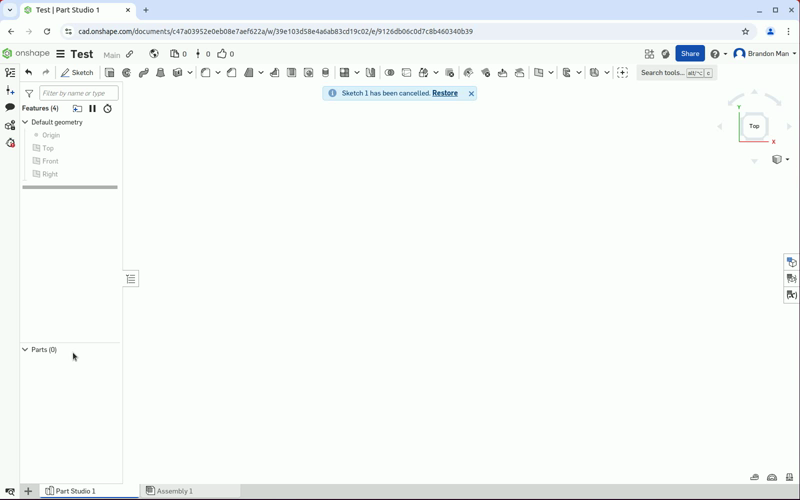
key(up)
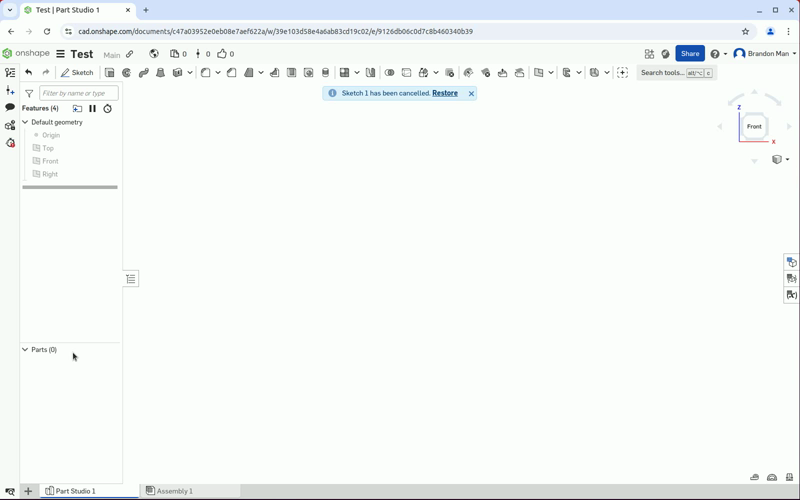
key_up(shift)
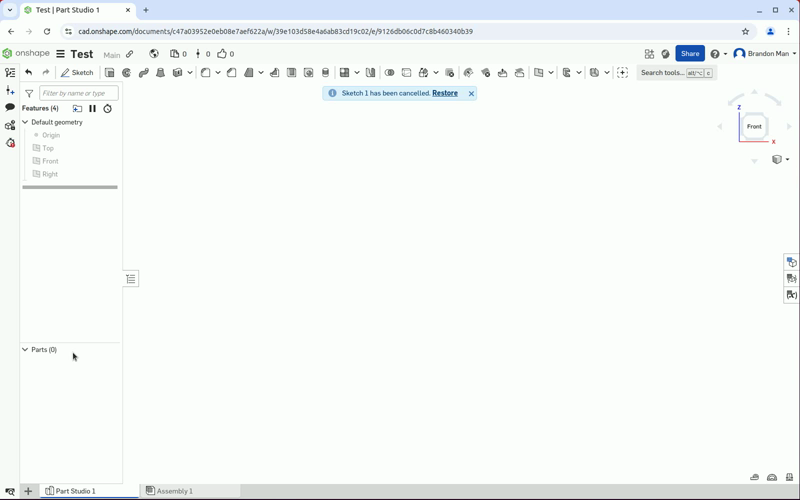
mouse_move(73, 352)
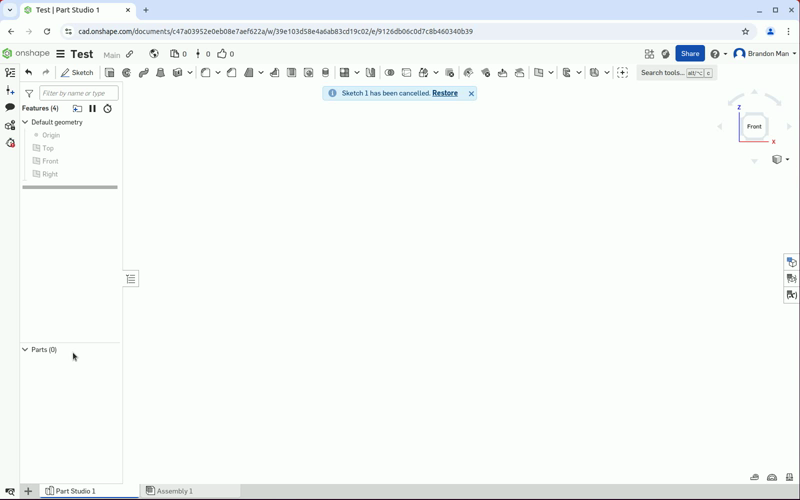
key(shift+y)
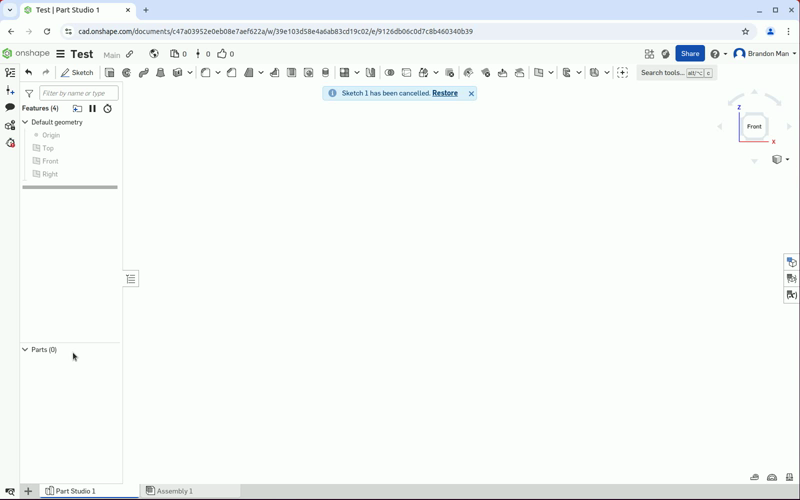
key(shift+s)
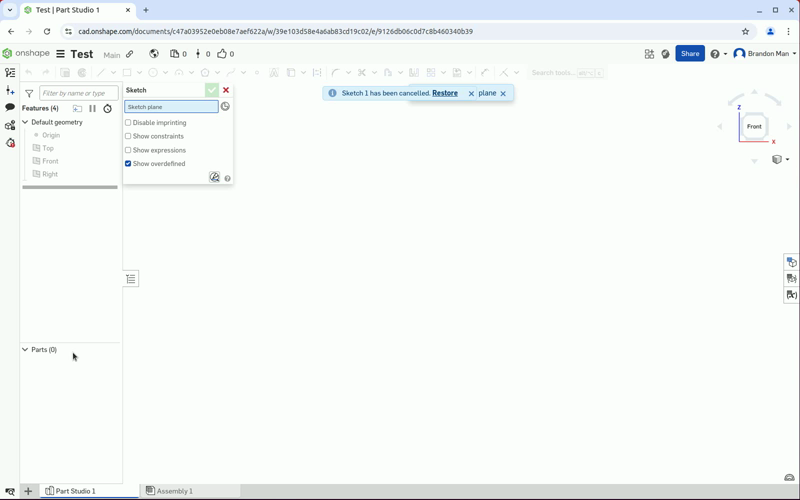
mouse_move(73, 163)
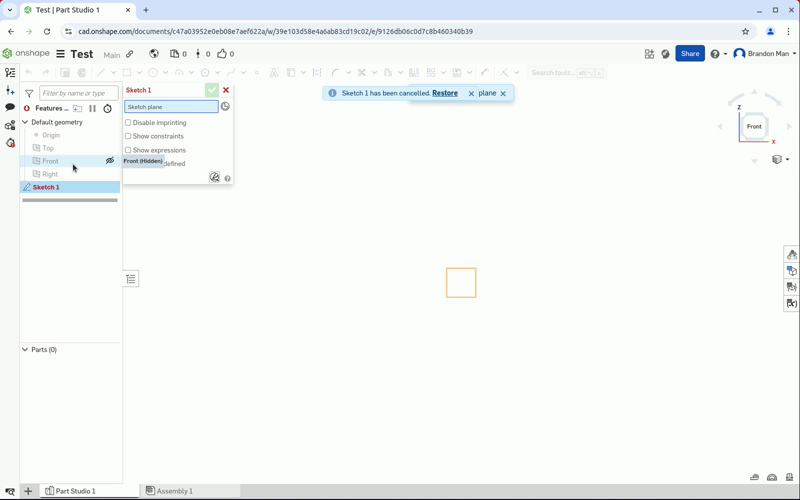
click(73, 163)
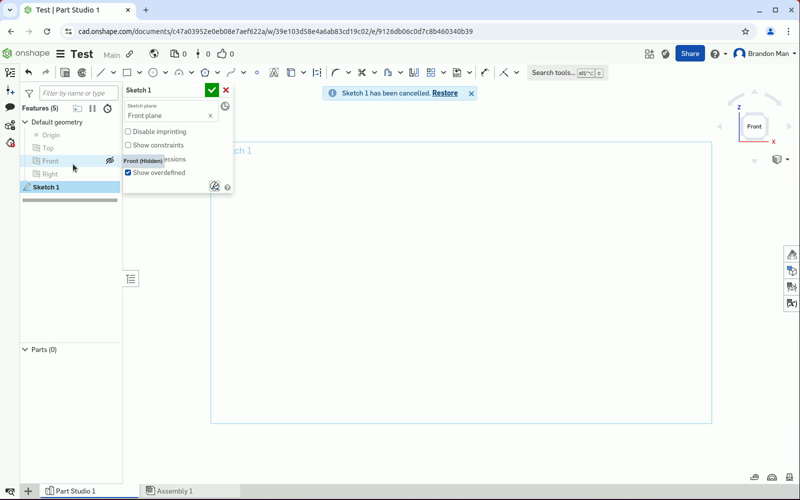
mouse_move(73, 352)
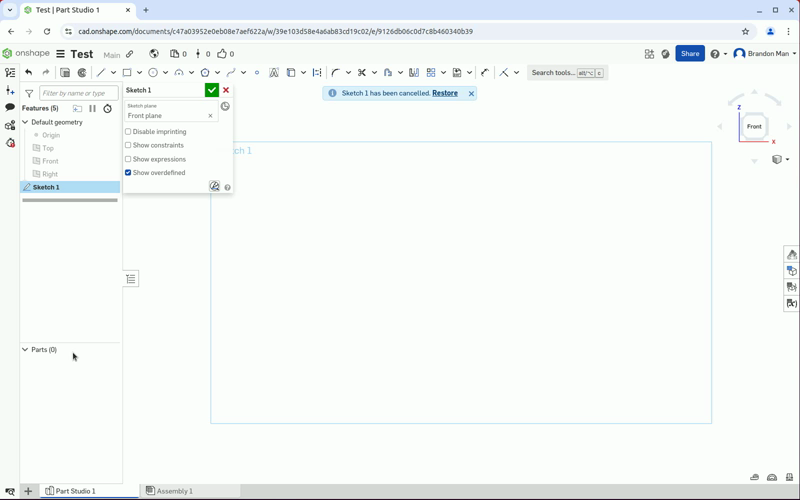
key(y)
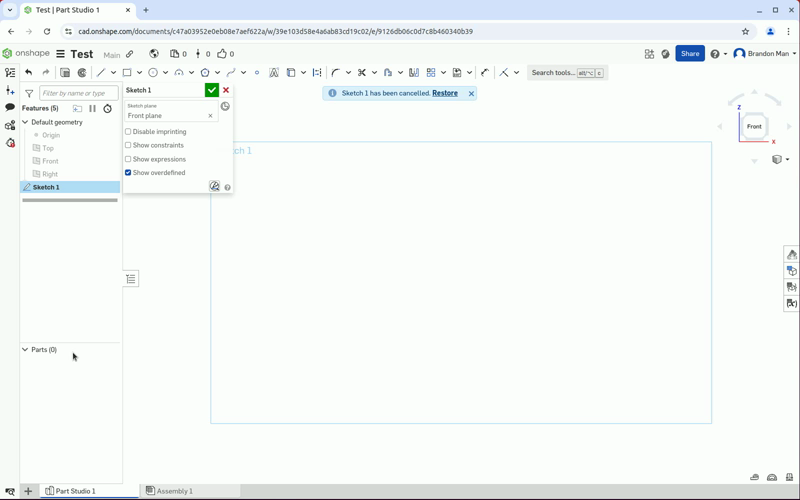
key(l)
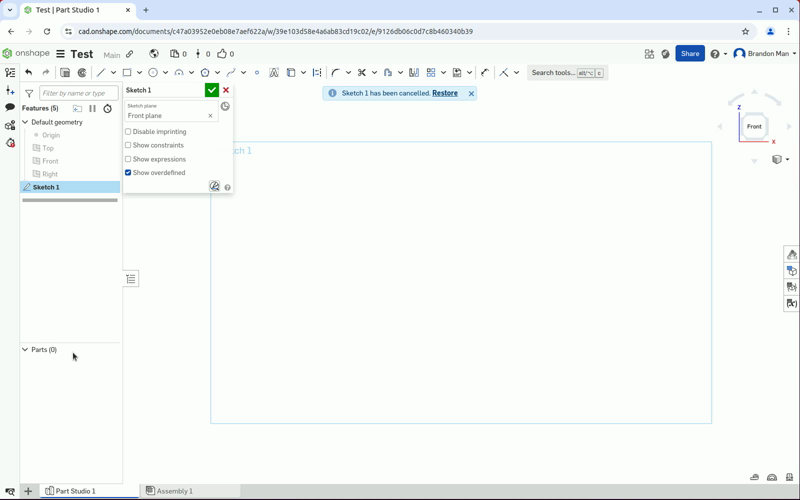
key_down(shift)
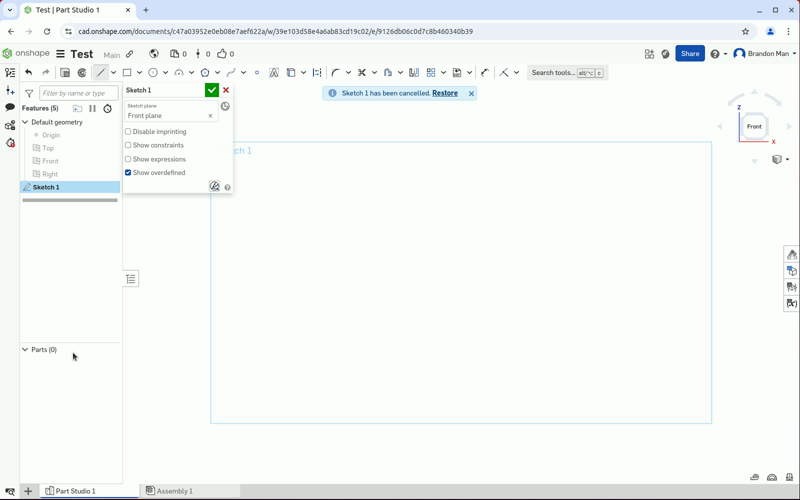
mouse_move(379, 265)
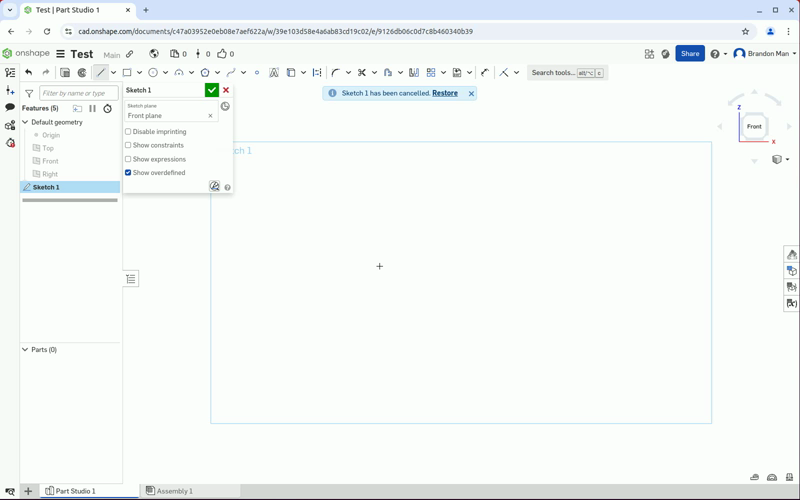
click(379, 265)
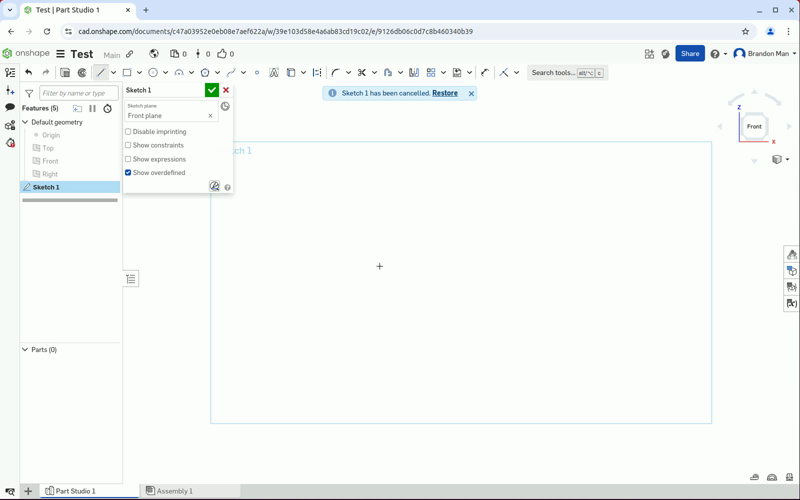
key_up(shift)
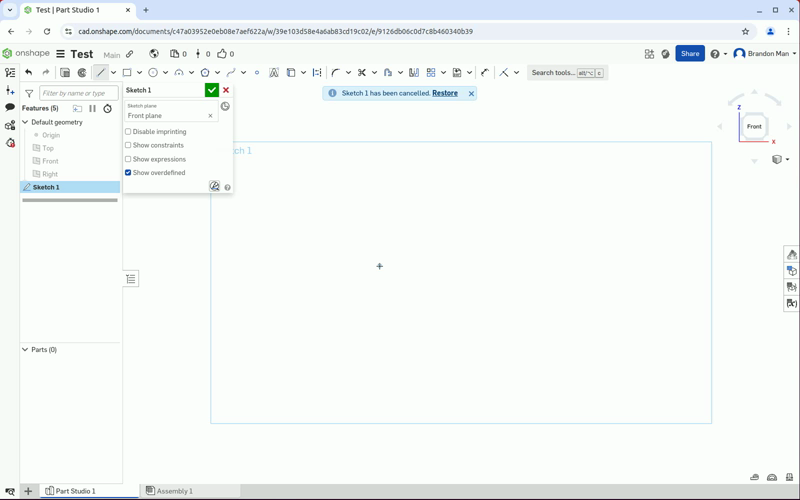
key_down(shift)
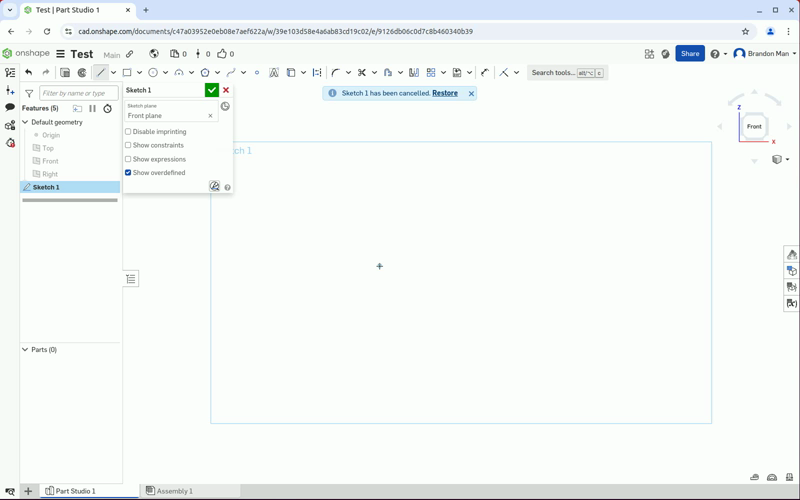
mouse_move(425, 356)
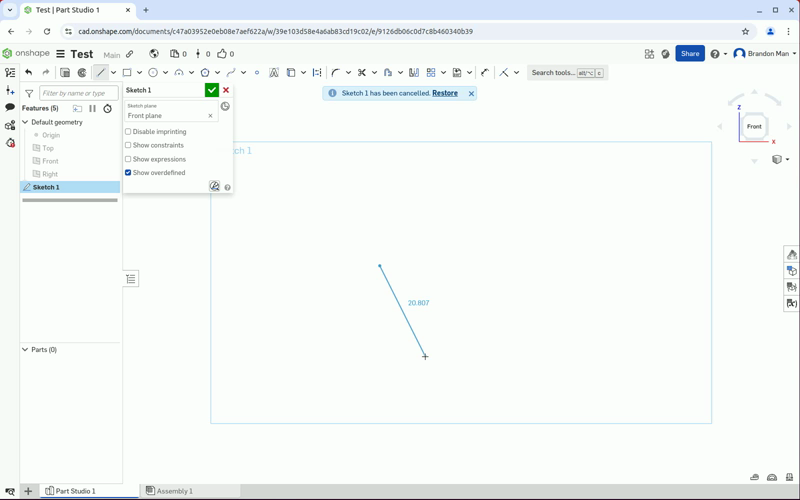
click(425, 356)
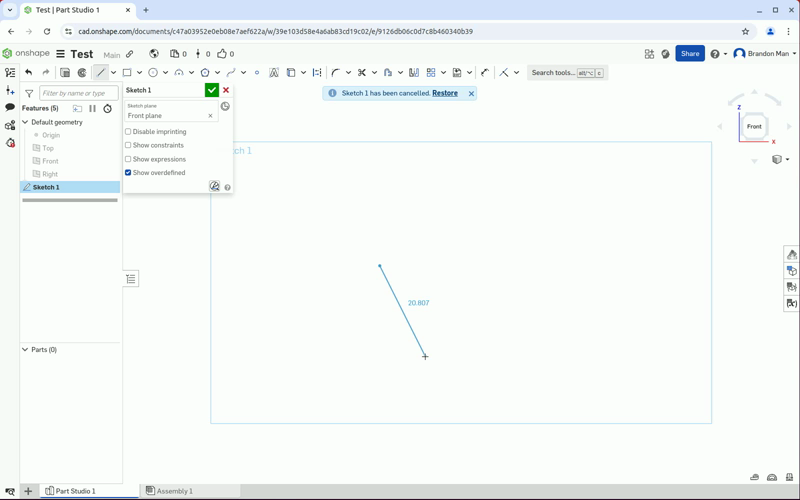
key_up(shift)
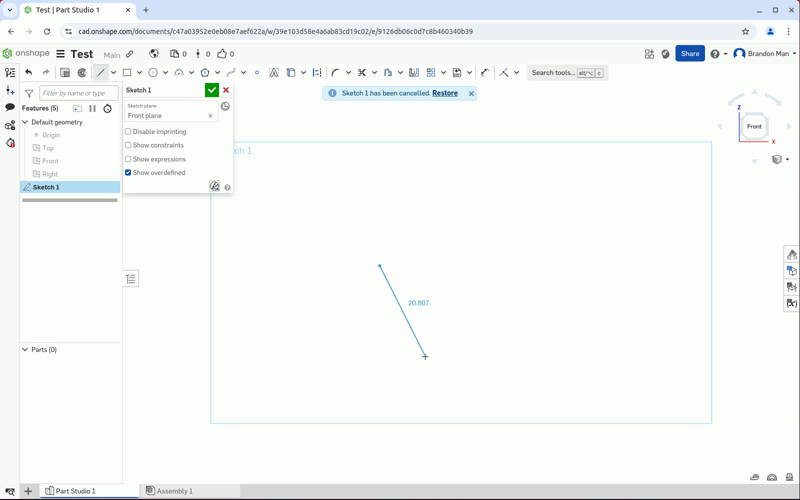
key_down(shift)
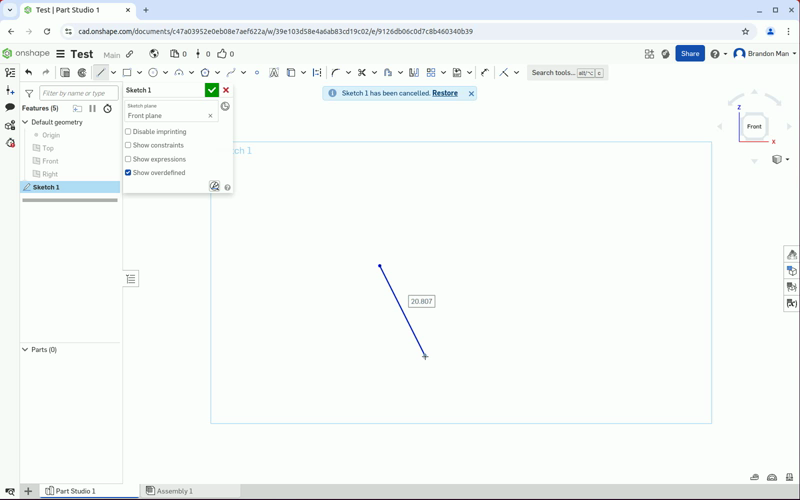
mouse_move(494, 356)
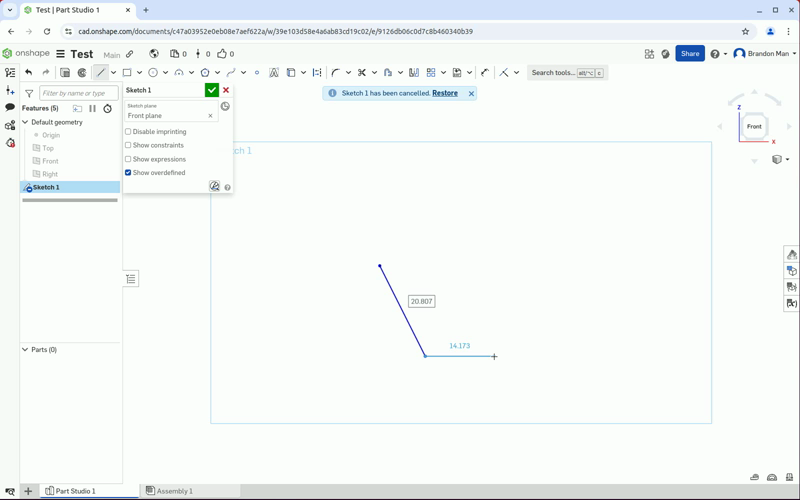
click(494, 356)
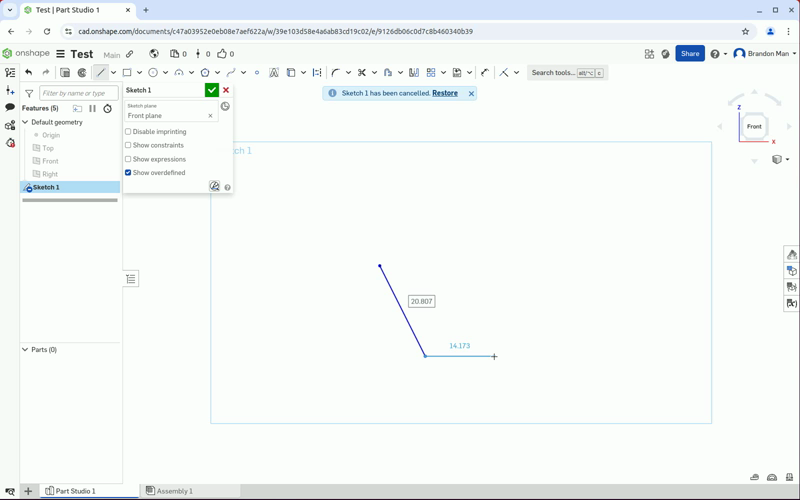
key_up(shift)
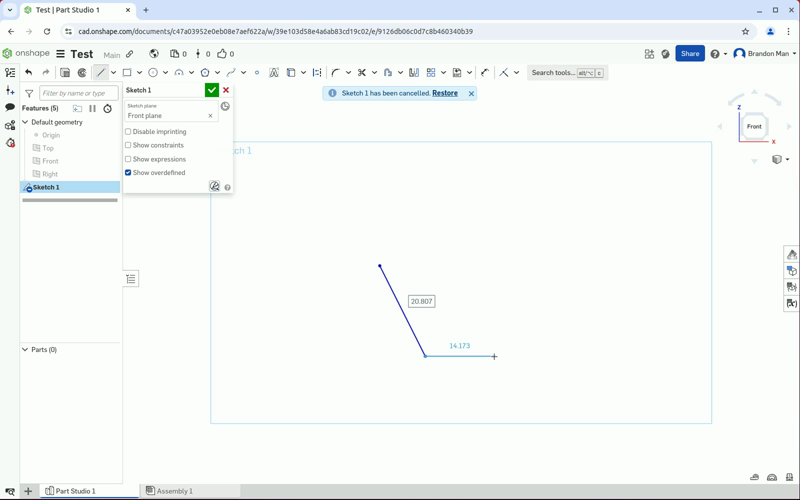
key_down(shift)
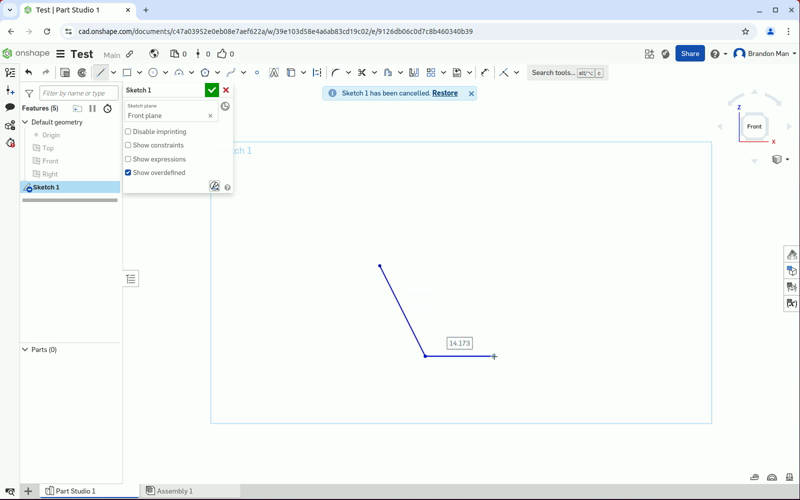
mouse_move(540, 265)
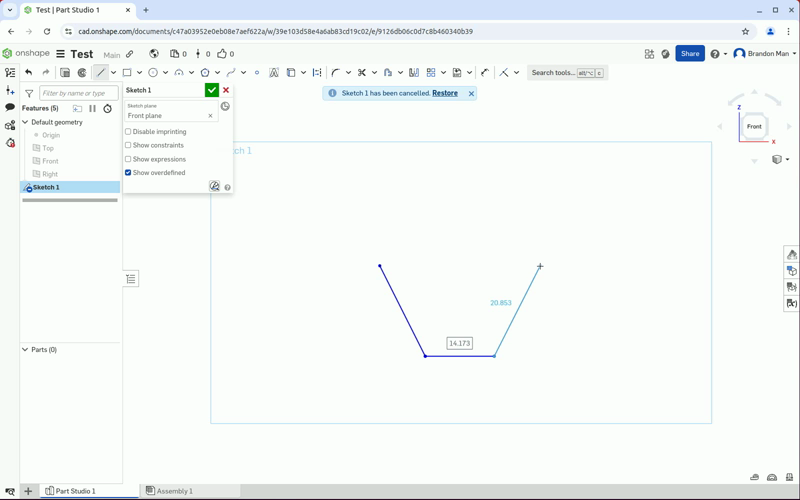
click(540, 265)
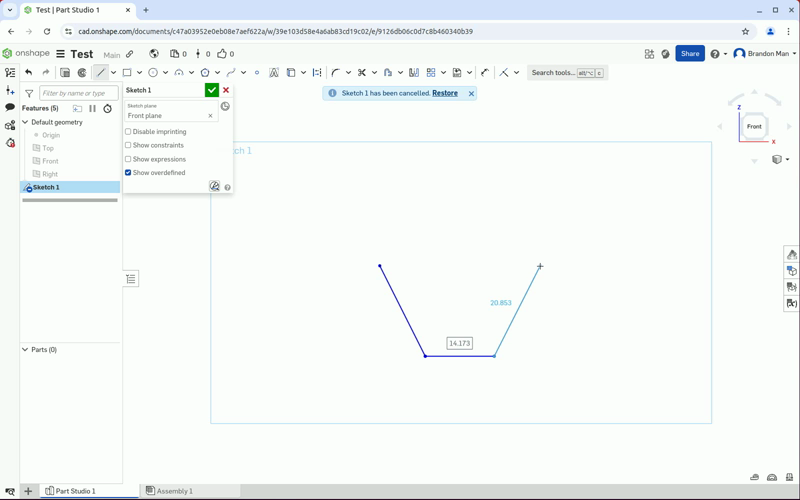
key_up(shift)
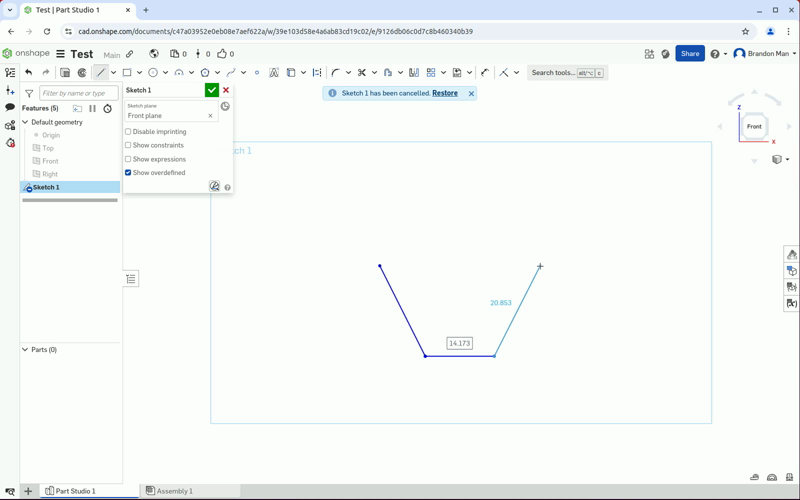
key_down(shift)
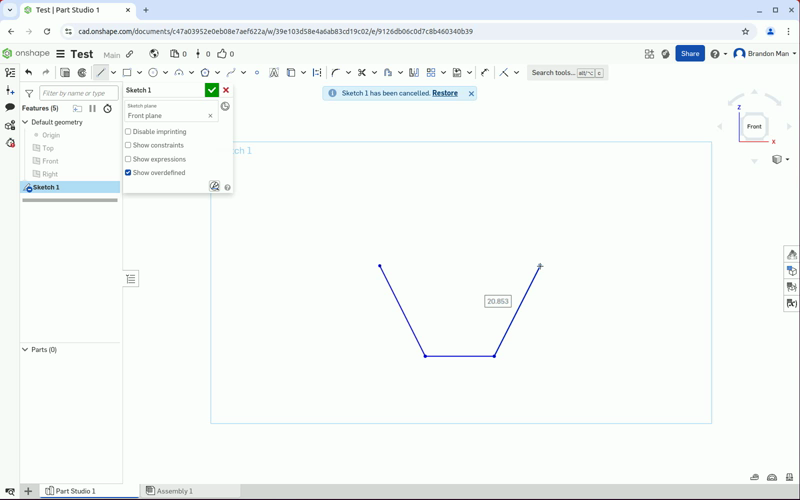
mouse_move(570, 265)
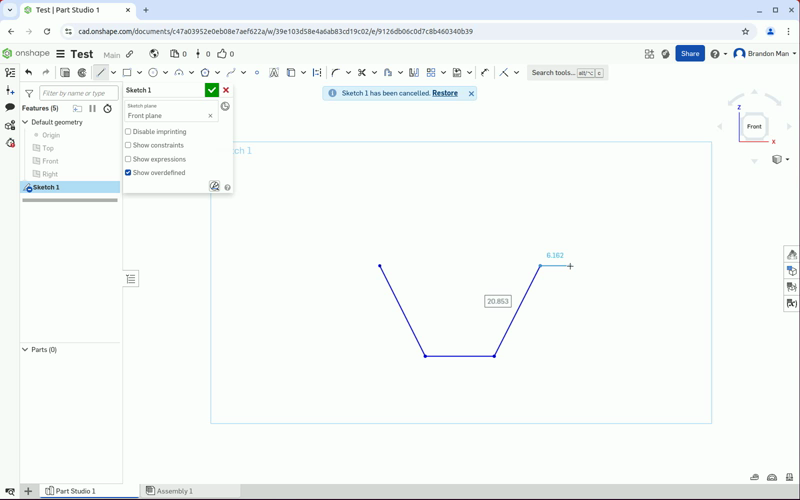
mouse_move(540, 234)
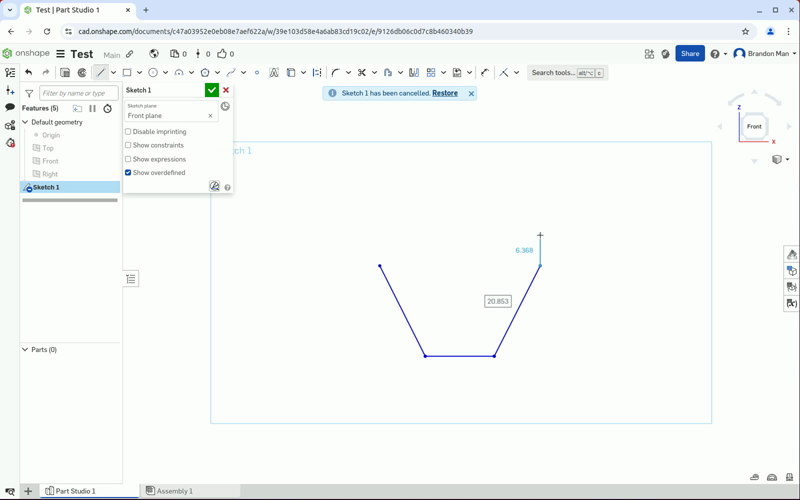
click(540, 234)
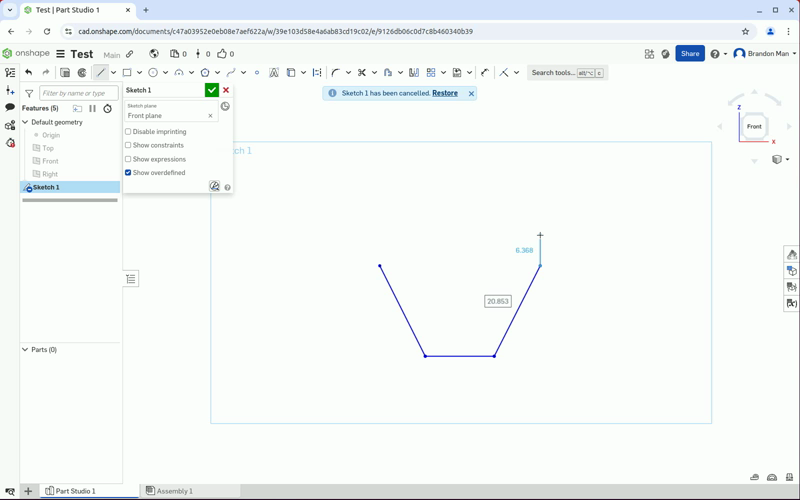
key_up(shift)
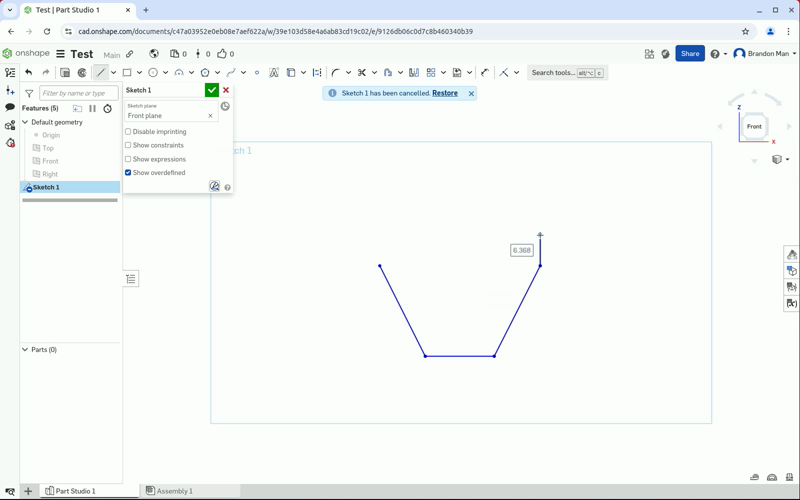
key_down(shift)
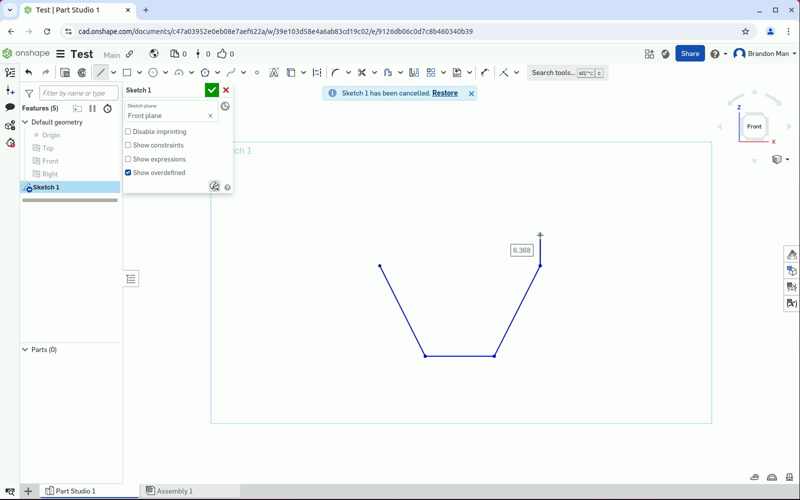
mouse_move(570, 234)
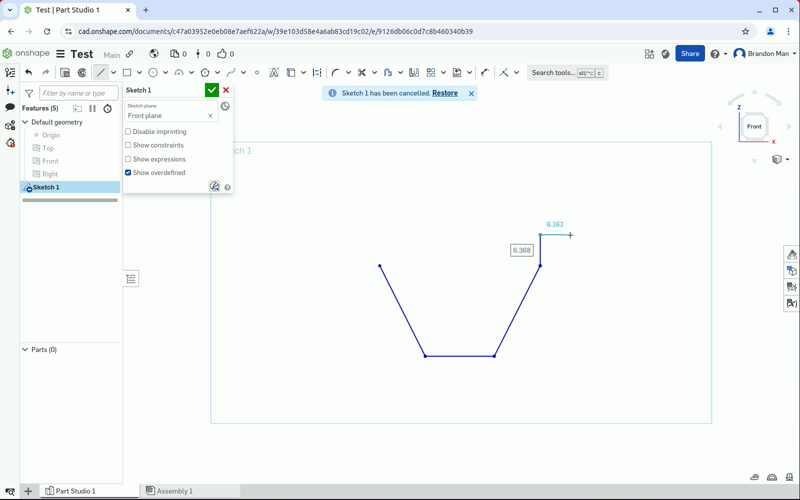
mouse_move(540, 208)
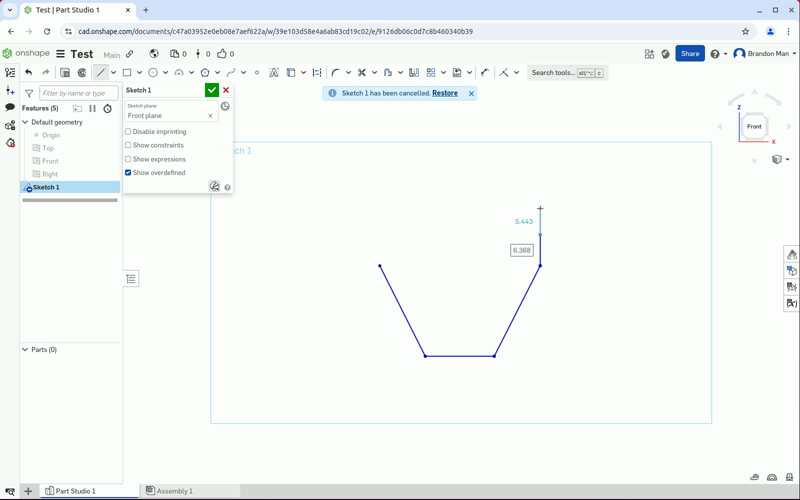
click(540, 208)
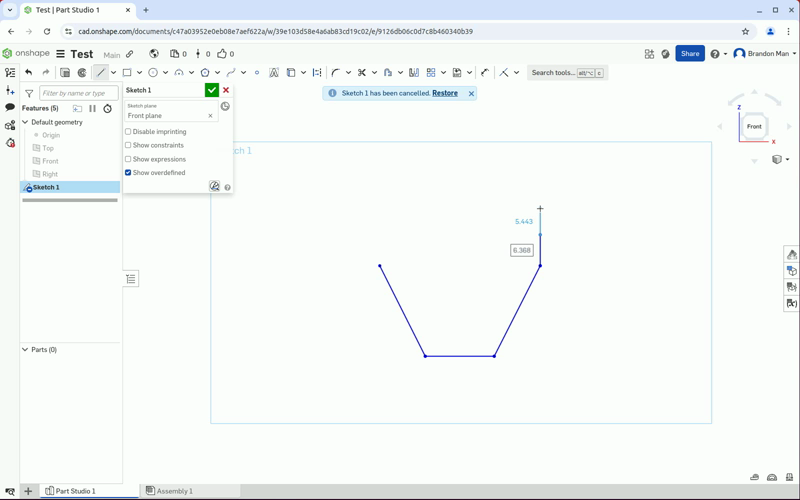
key_up(shift)
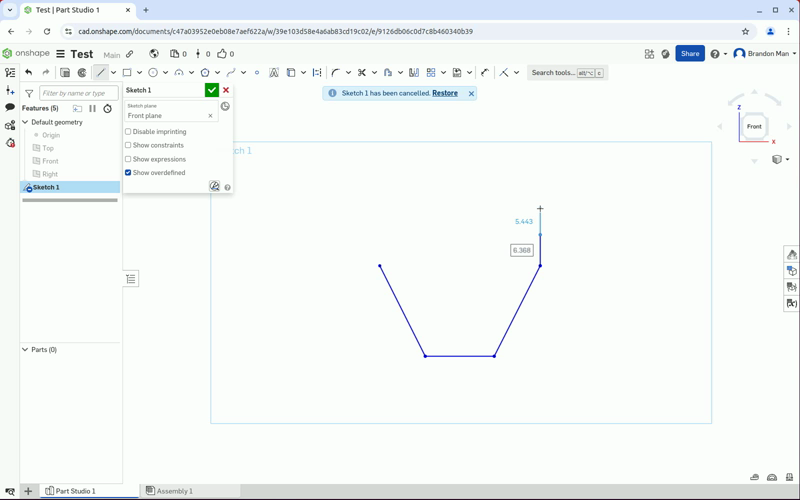
key_down(shift)
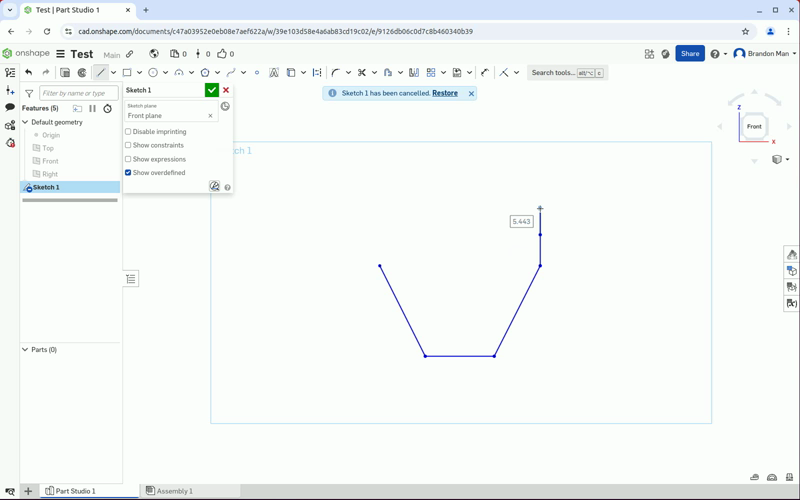
mouse_move(379, 208)
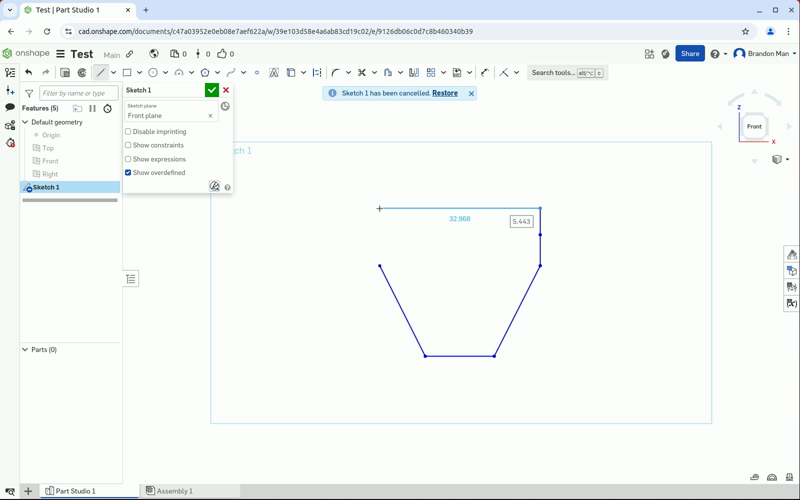
click(379, 208)
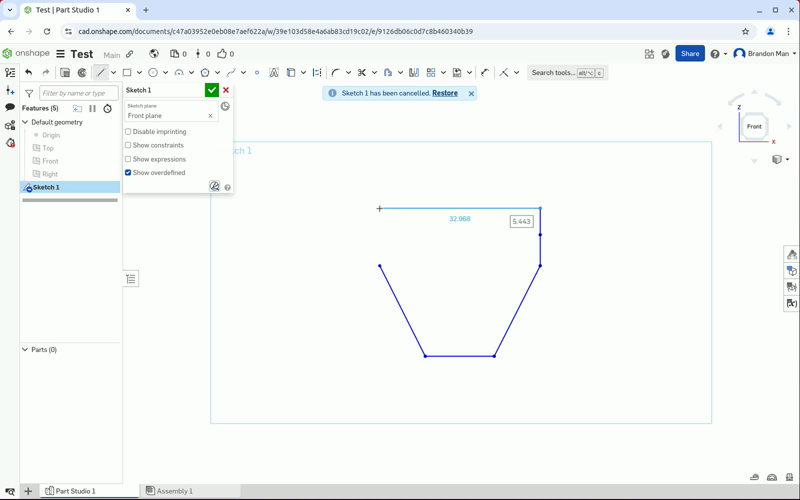
key_up(shift)
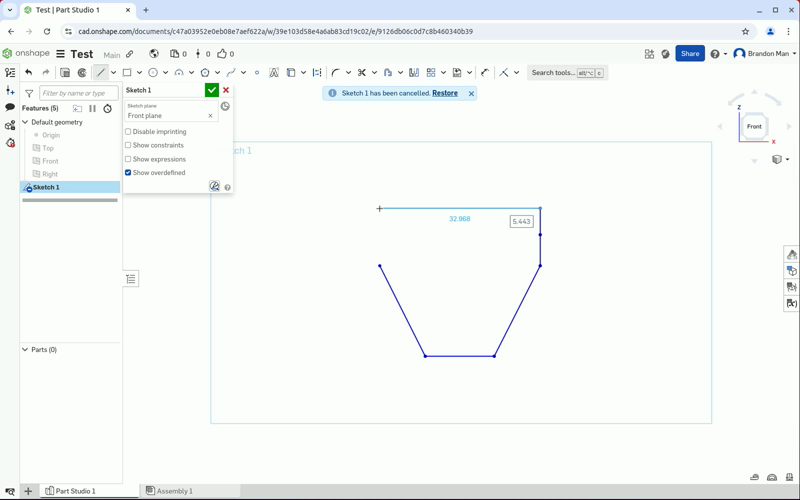
key_down(shift)
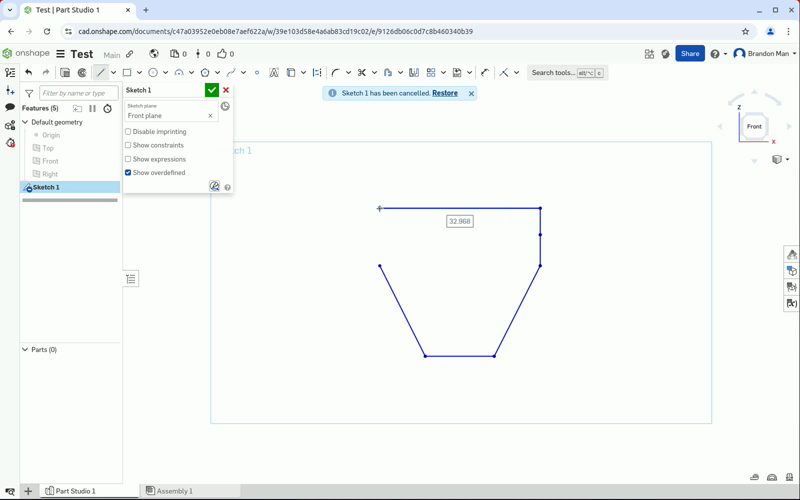
mouse_move(409, 208)
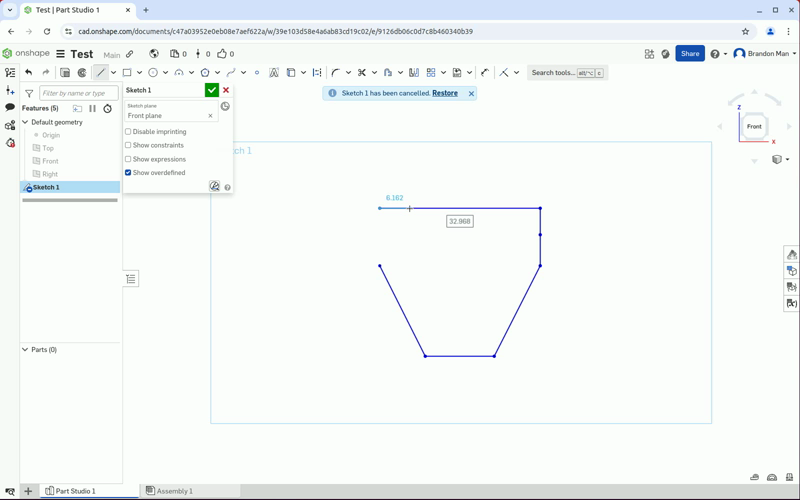
mouse_move(379, 234)
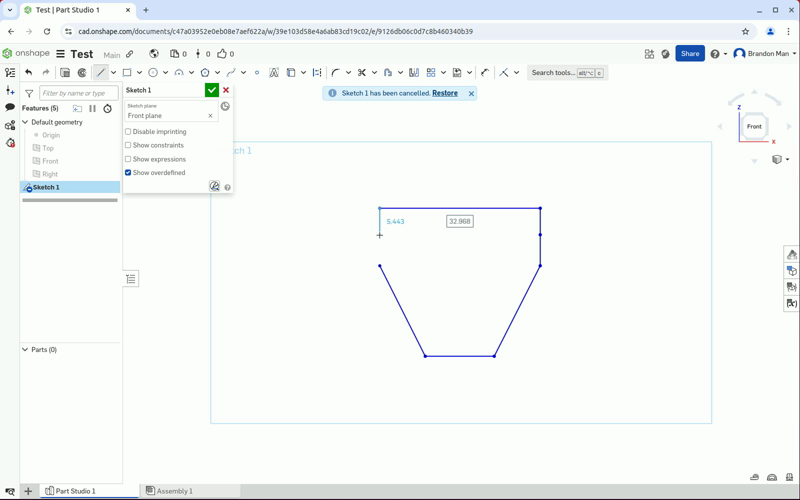
click(379, 234)
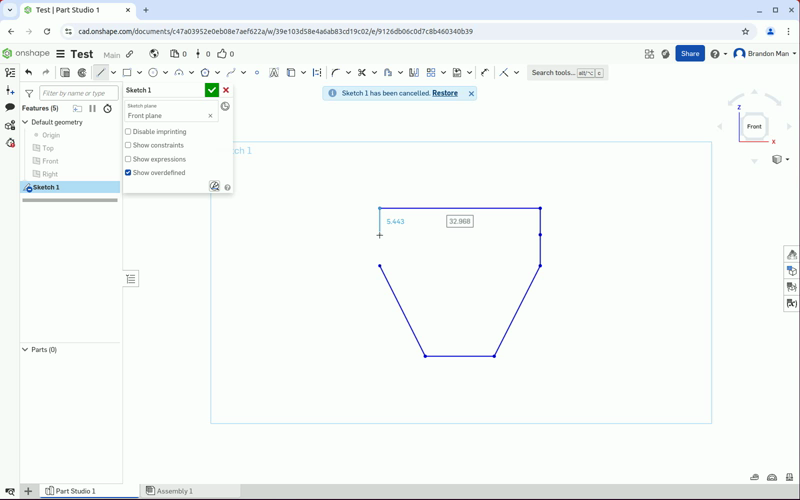
key_up(shift)
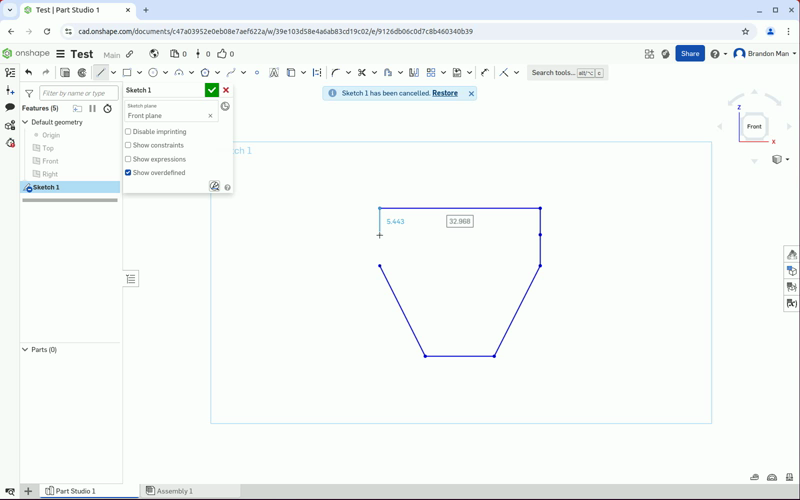
key_down(shift)
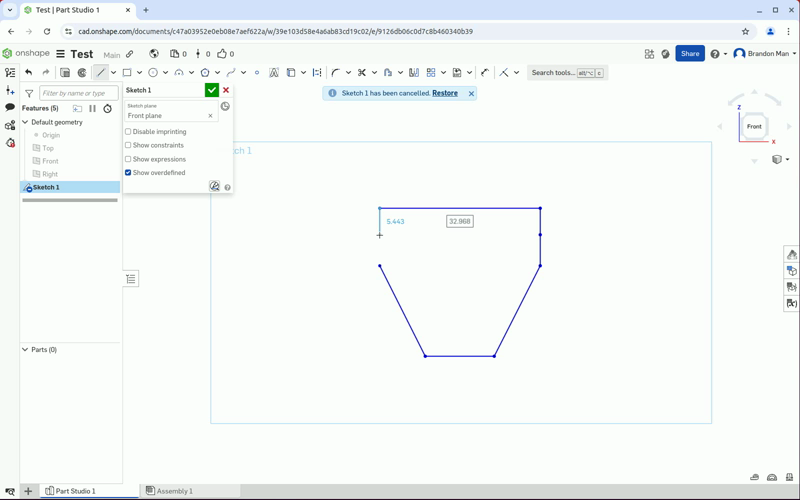
mouse_move(409, 234)
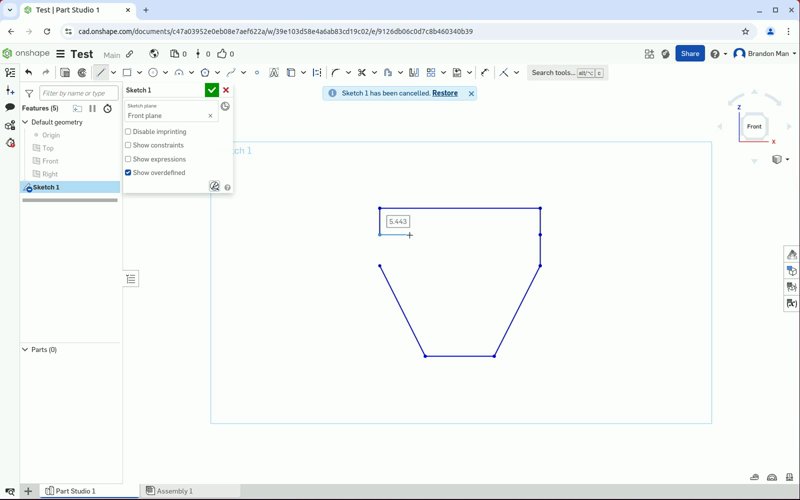
mouse_move(379, 236)
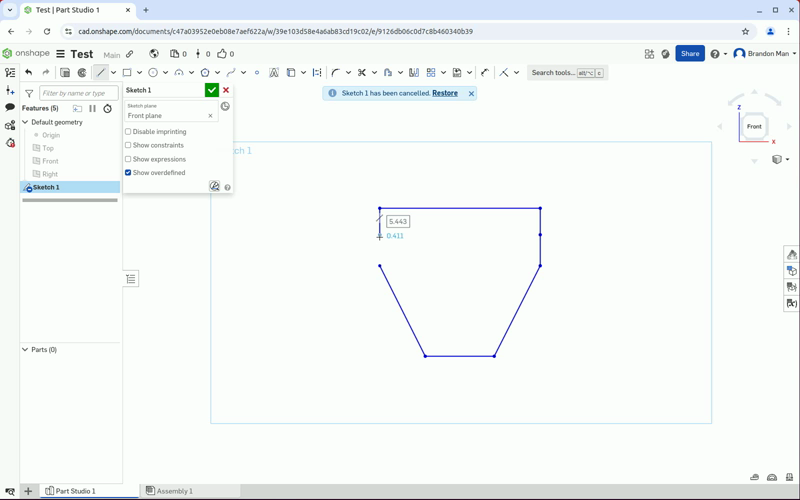
scroll(6)
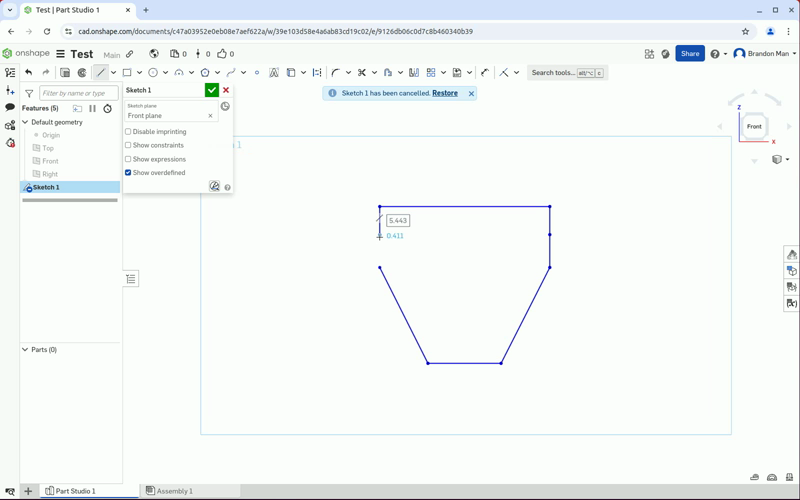
scroll(6)
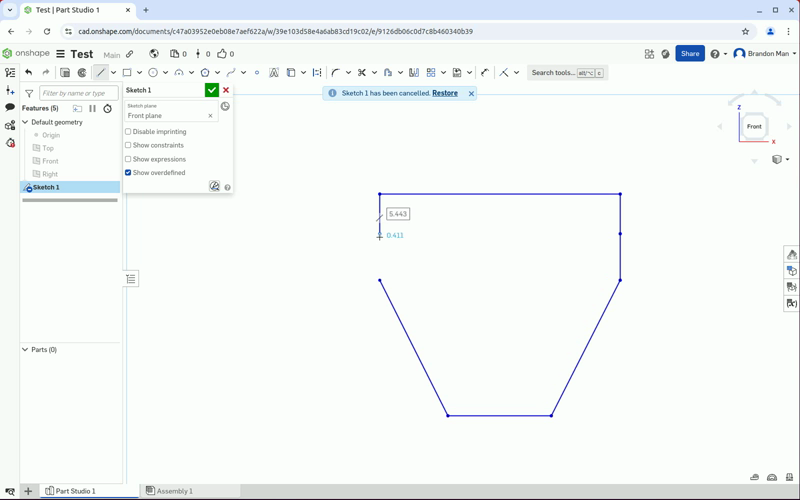
scroll(6)
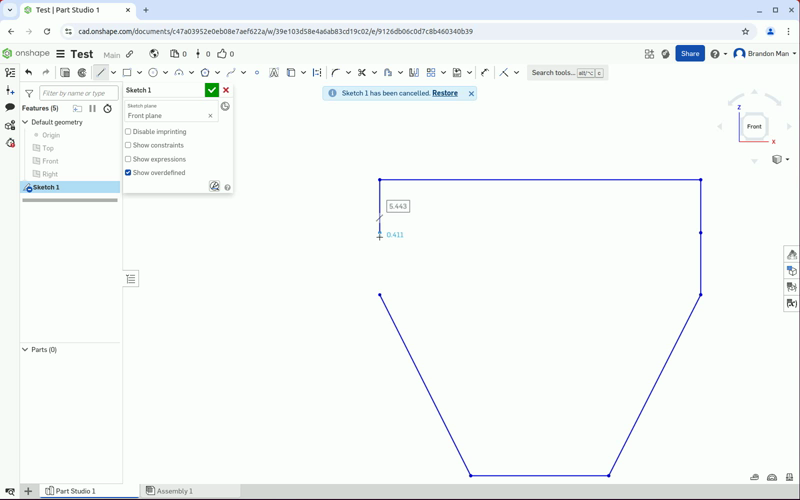
scroll(6)
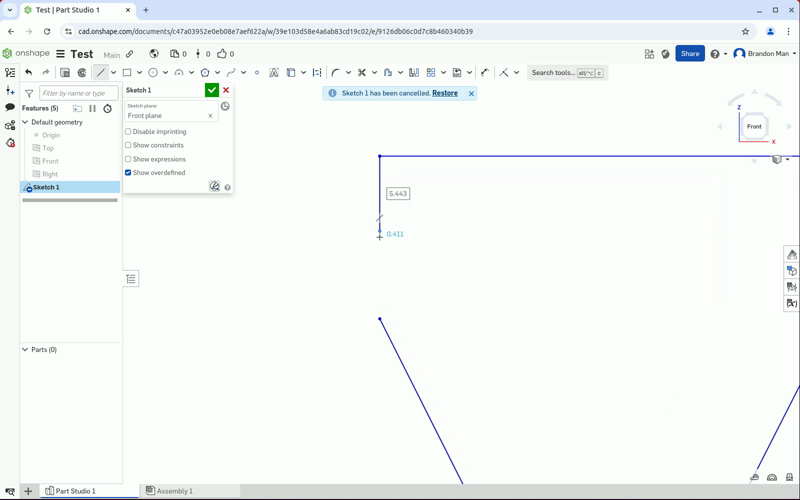
scroll(6)
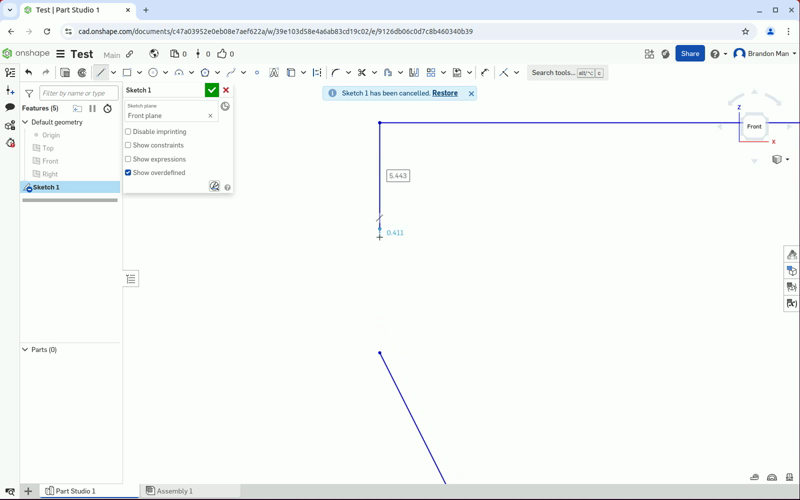
scroll(6)
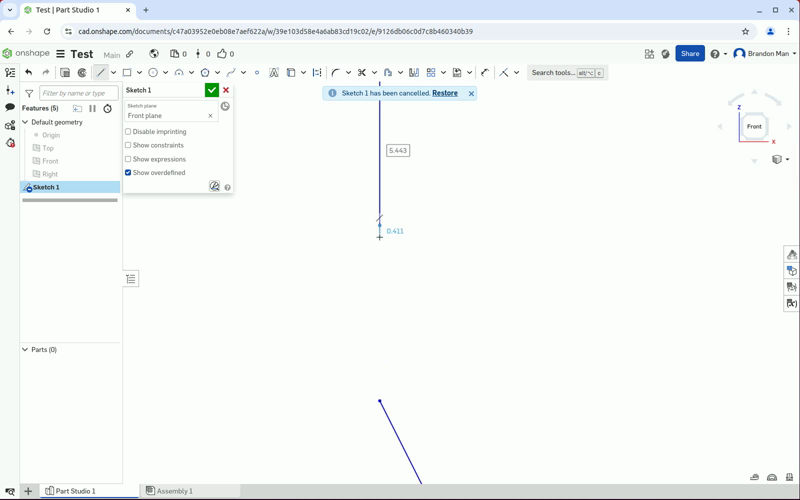
scroll(6)
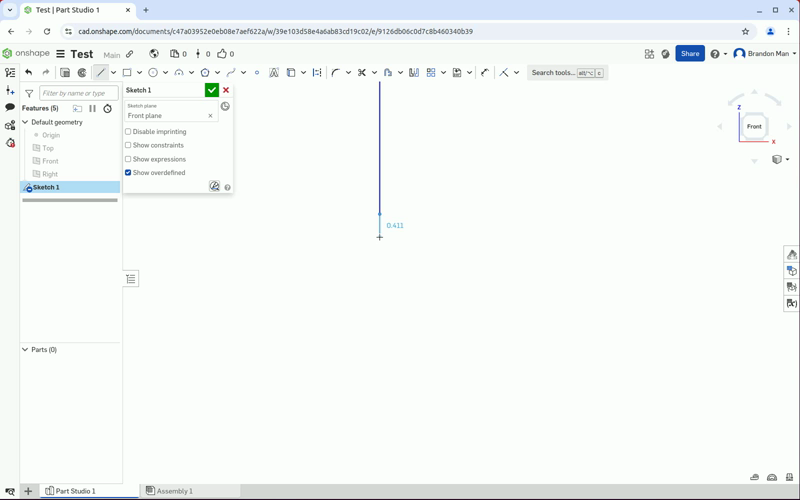
click(379, 236)
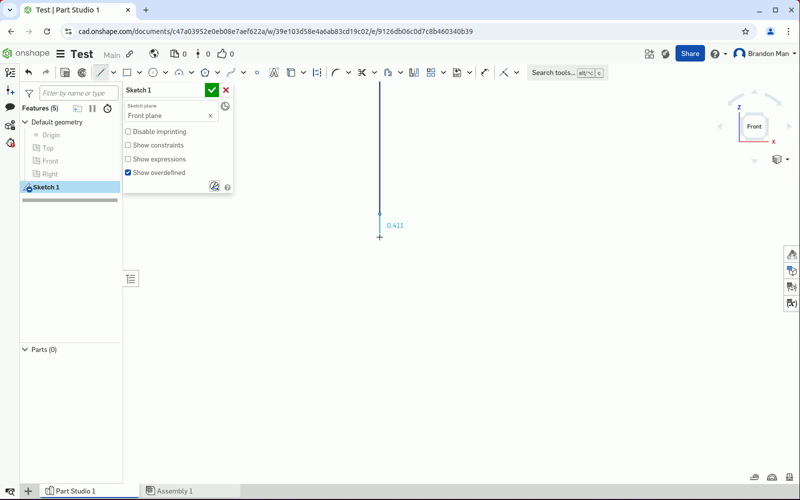
scroll(-6)
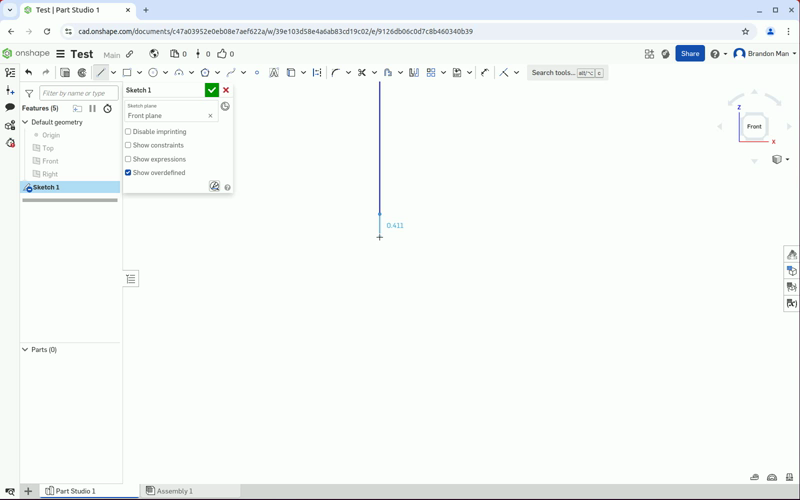
scroll(-6)
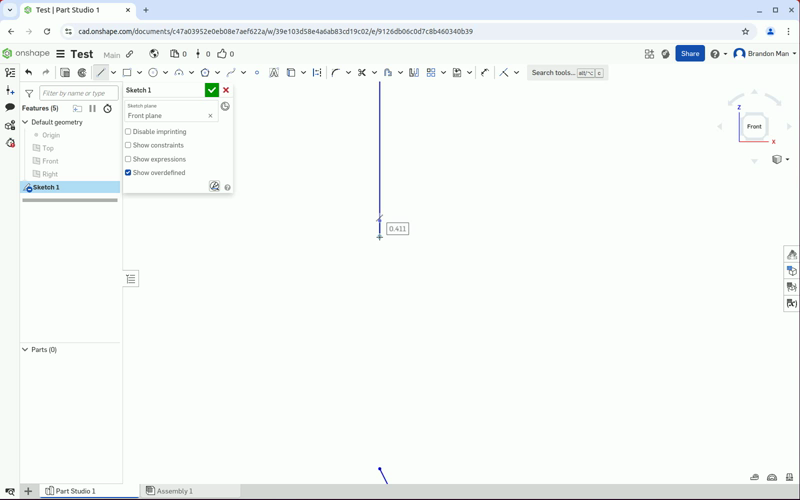
scroll(-6)
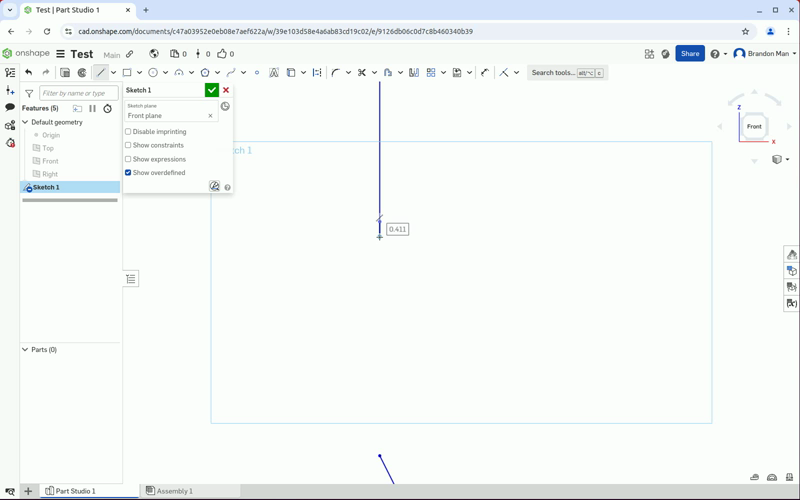
scroll(-6)
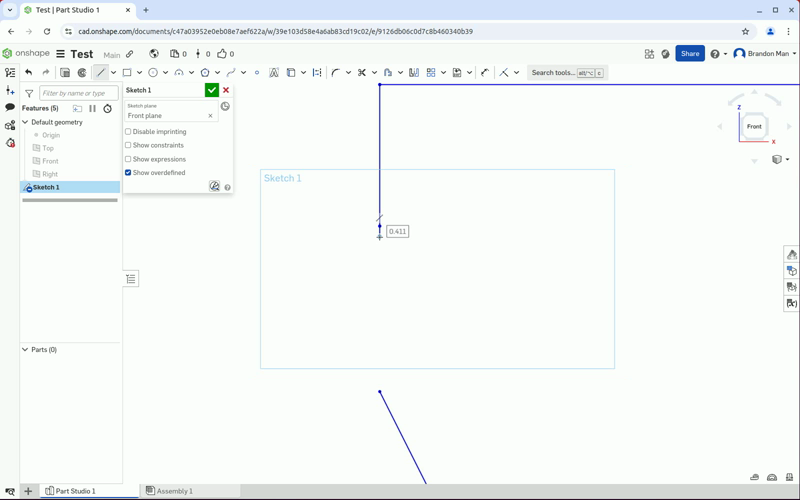
scroll(-6)
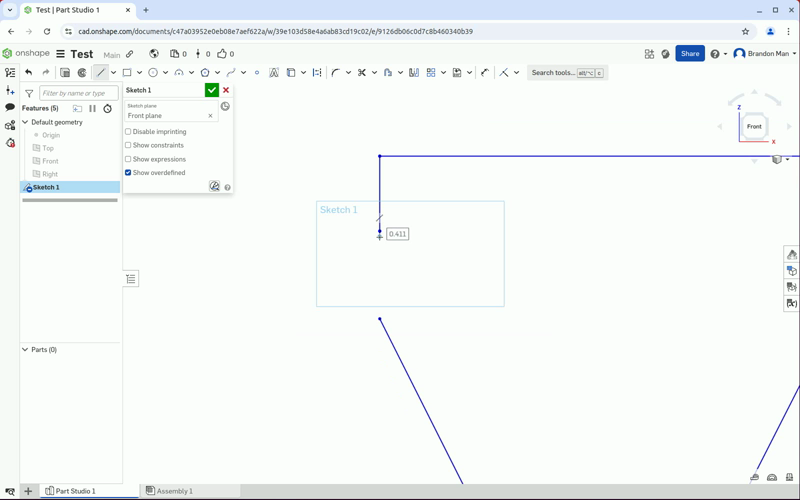
scroll(-6)
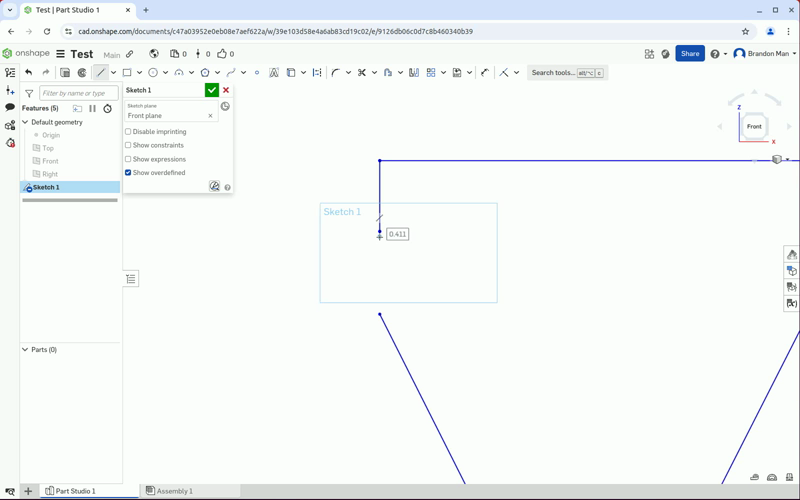
scroll(-6)
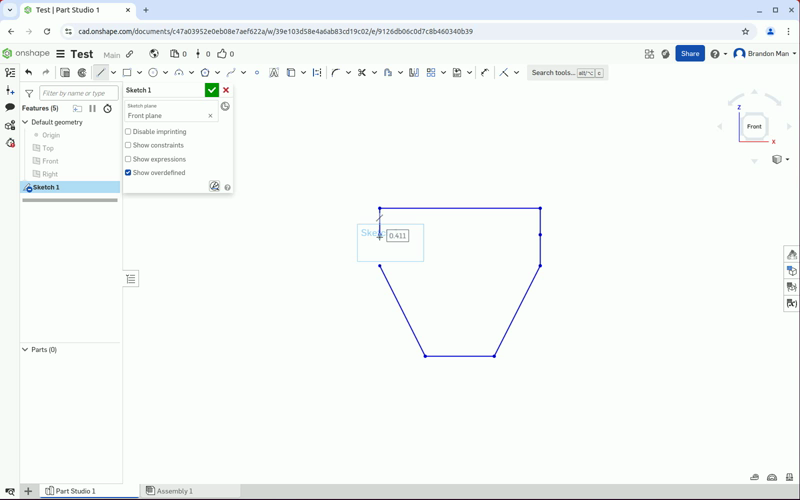
key_up(shift)
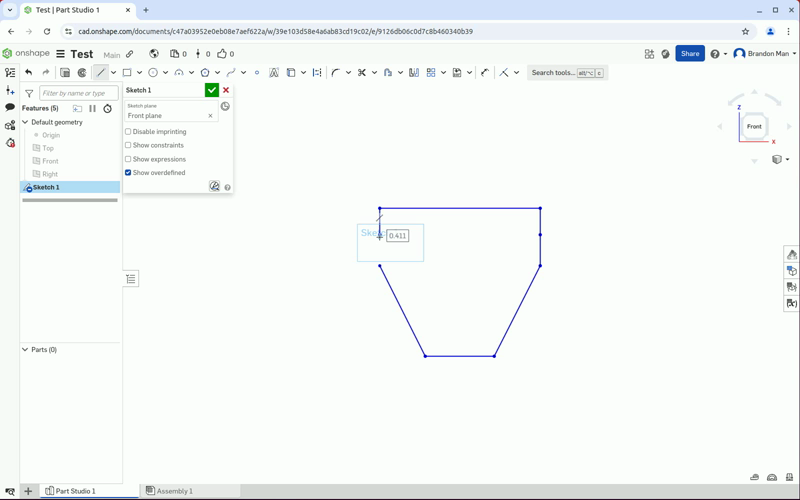
mouse_move(409, 236)
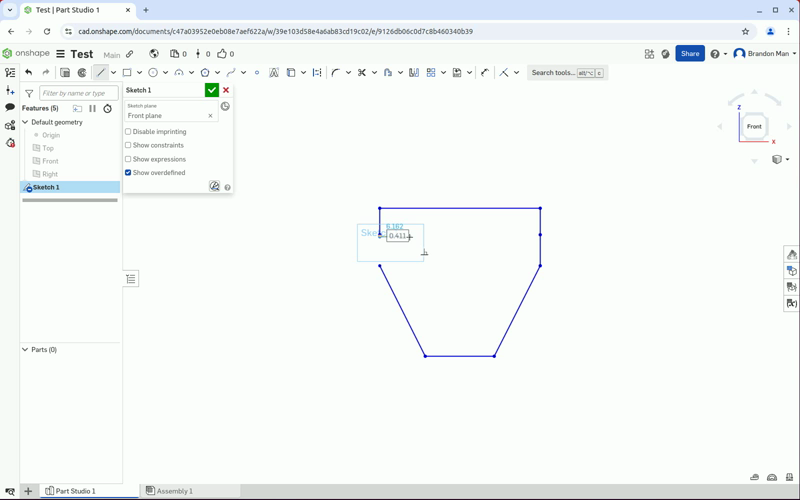
key_down(shift)
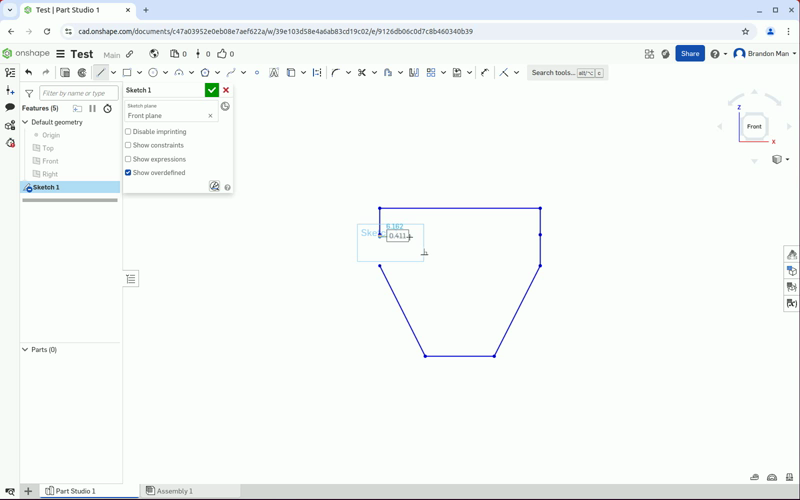
mouse_move(379, 265)
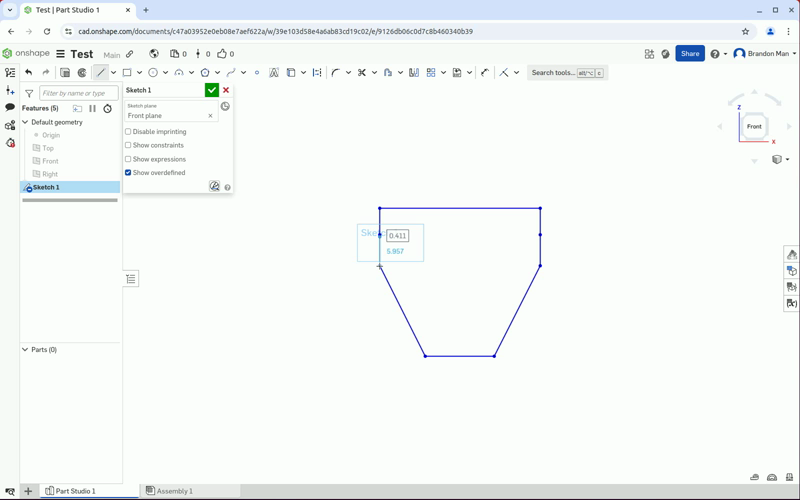
key_up(shift)
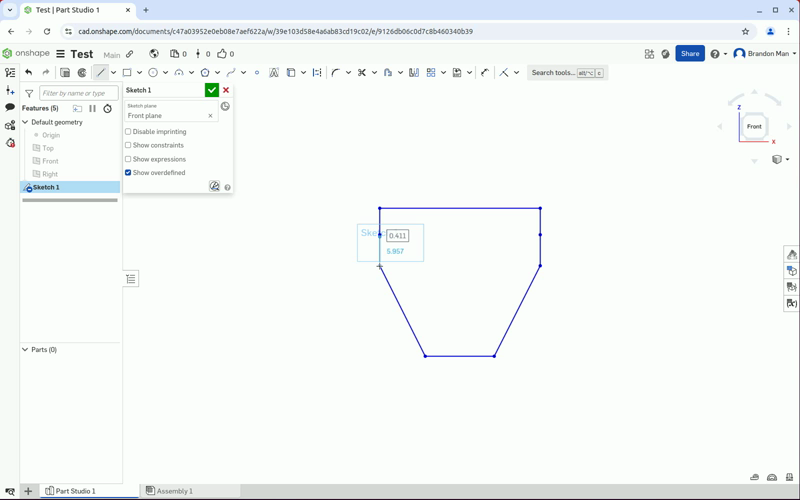
click(379, 265)
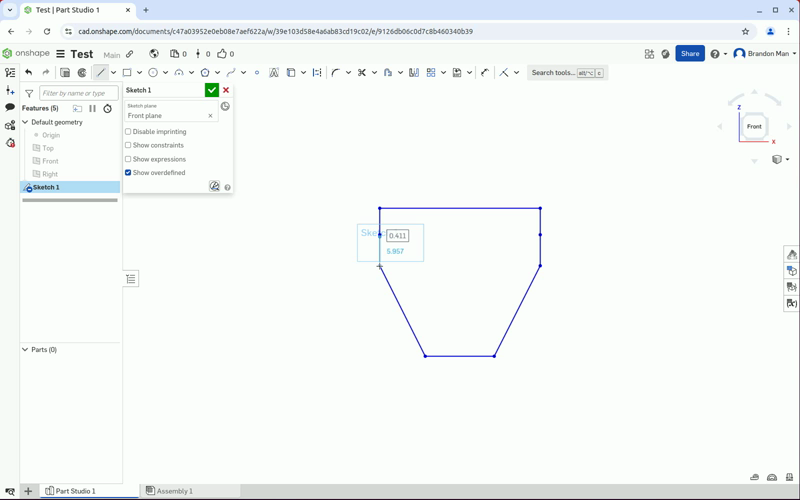
key(esc)
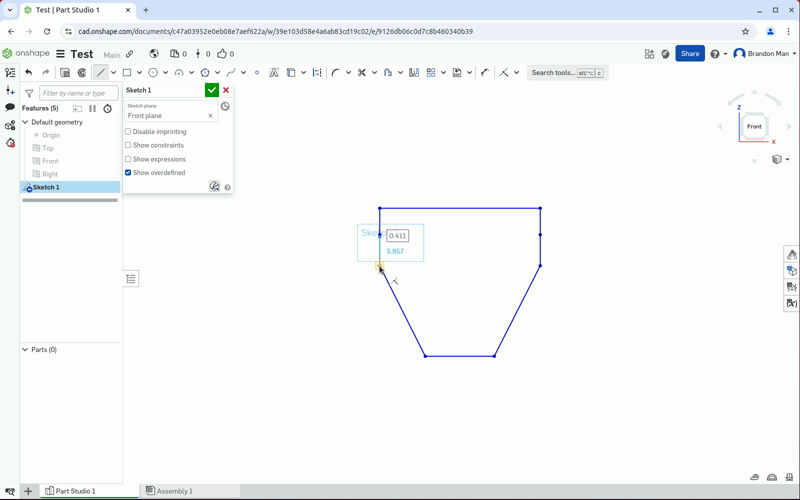
mouse_move(496, 236)
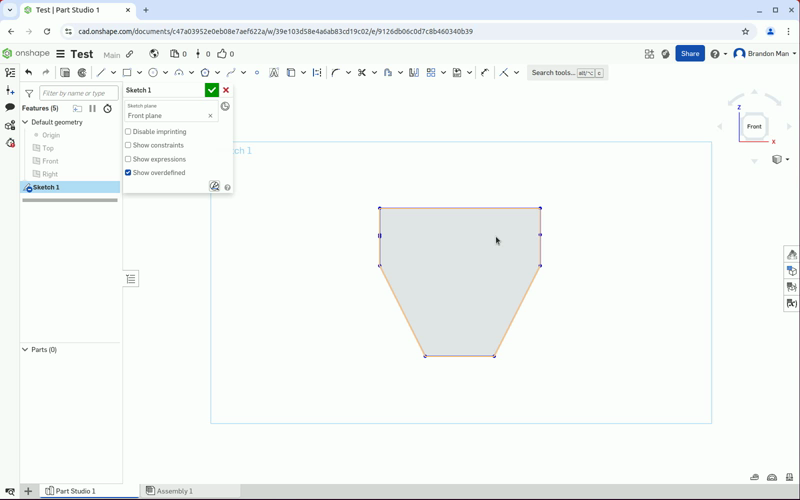
click(496, 236)
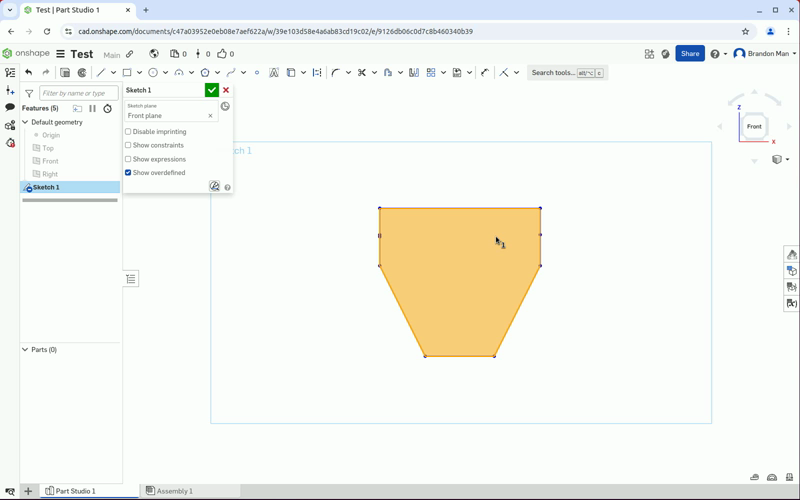
mouse_move(73, 352)
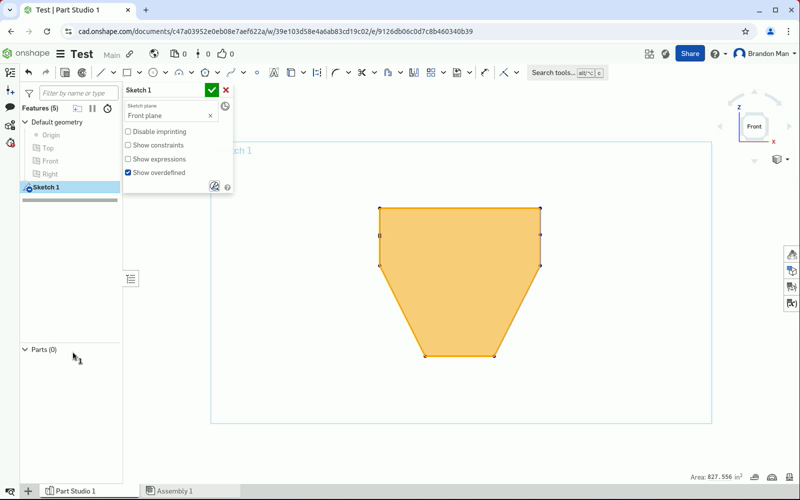
key(shift+y)
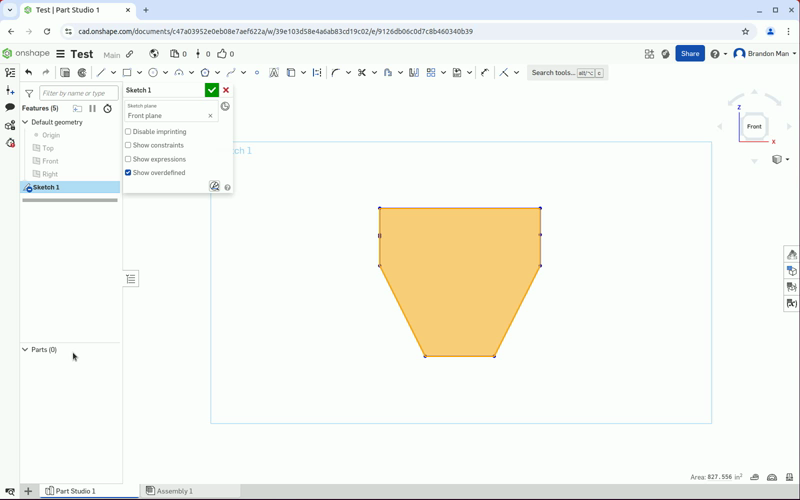
key(shift+e)
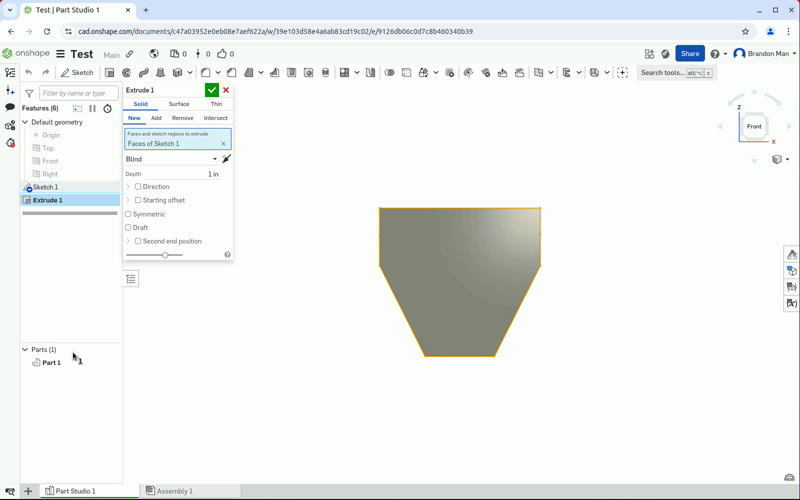
mouse_move(143, 106)
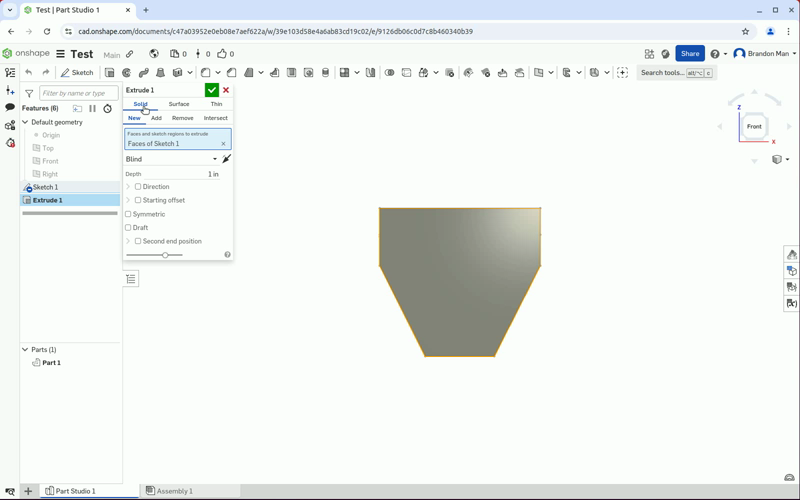
click(143, 106)
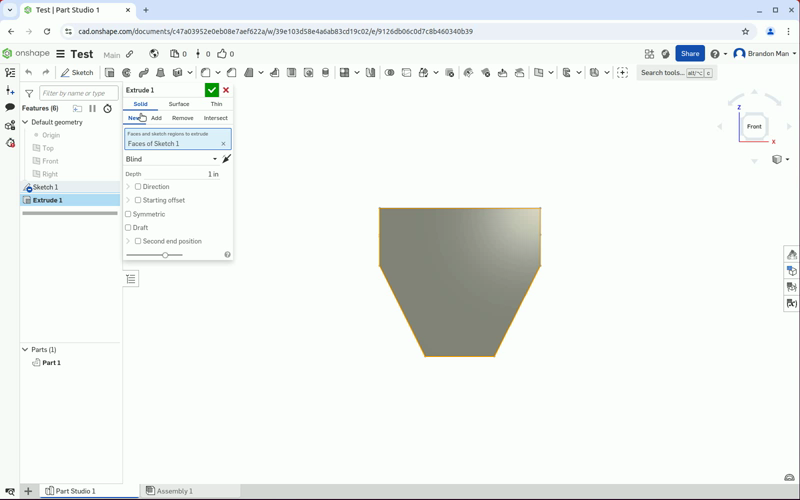
mouse_move(137, 120)
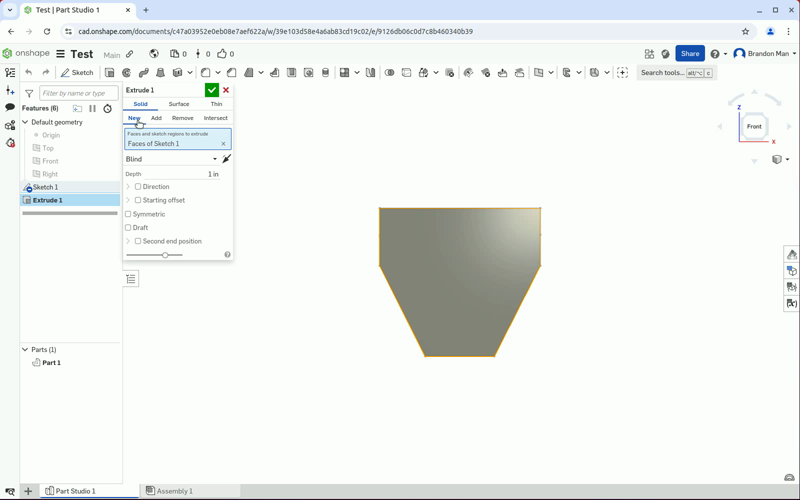
click(137, 120)
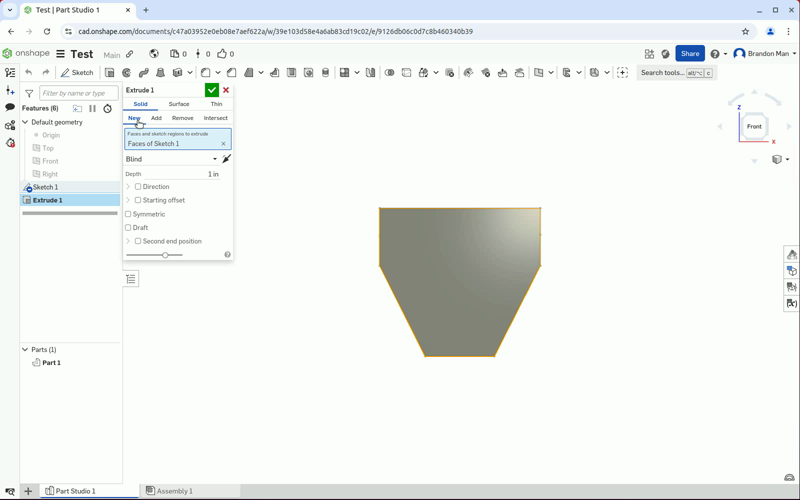
key(tab, 4)
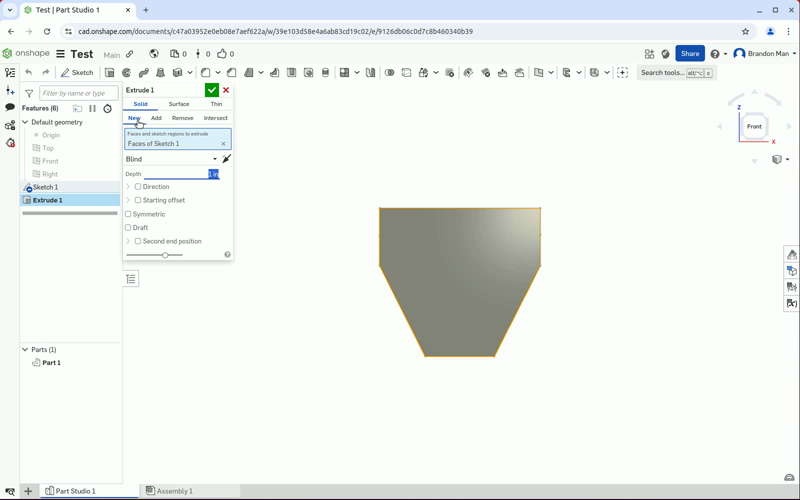
text(20.701)
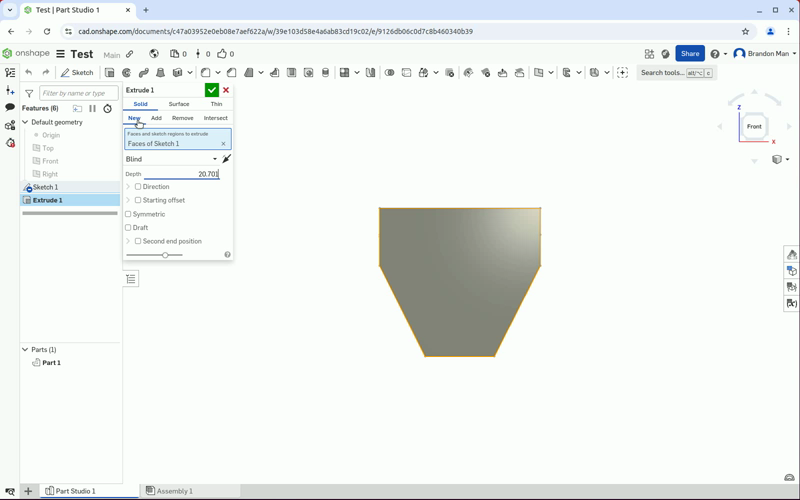
key(enter)
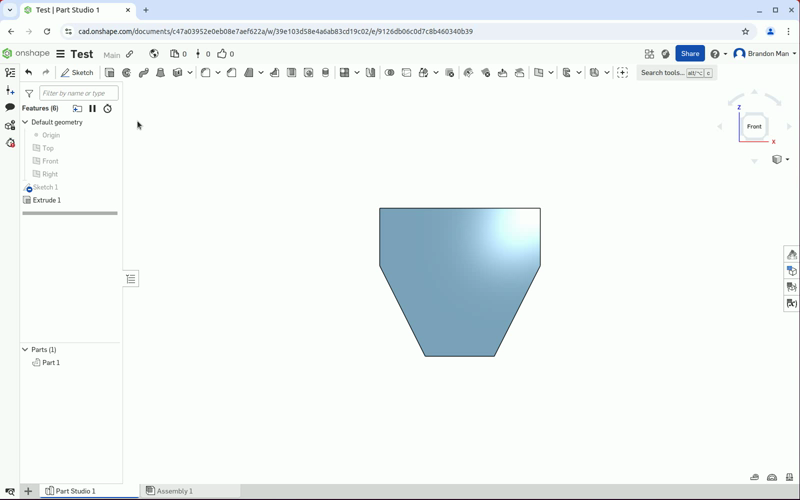
key(shift+h)
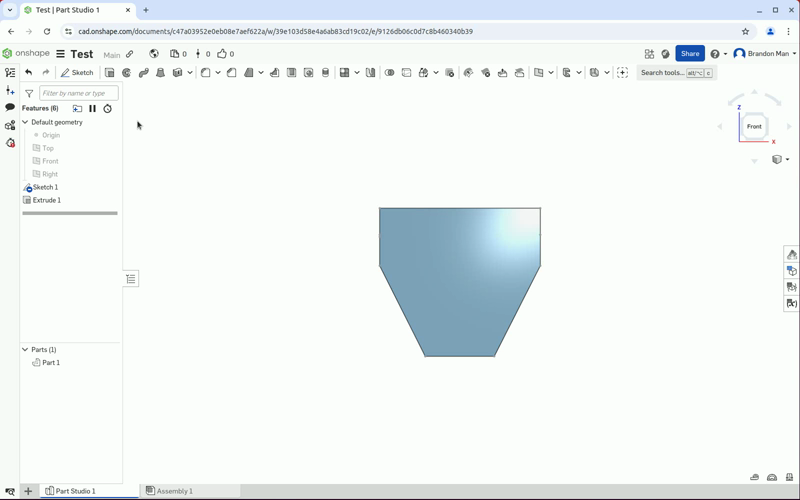
key(shift+h)
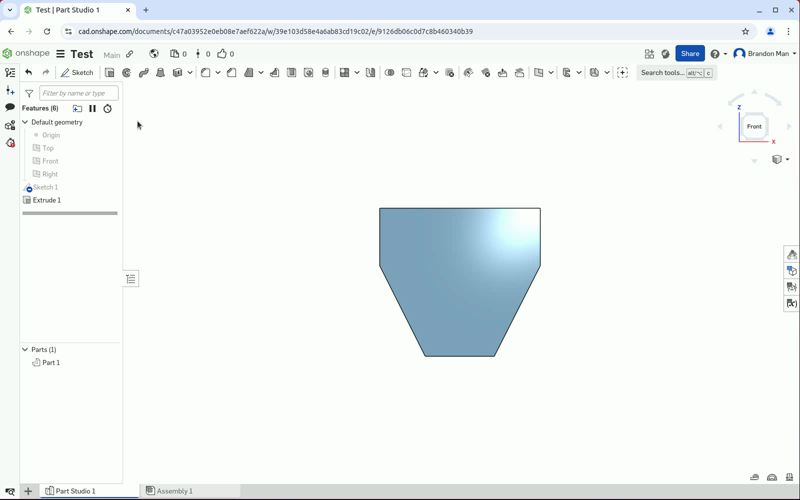
mouse_move(73, 189)
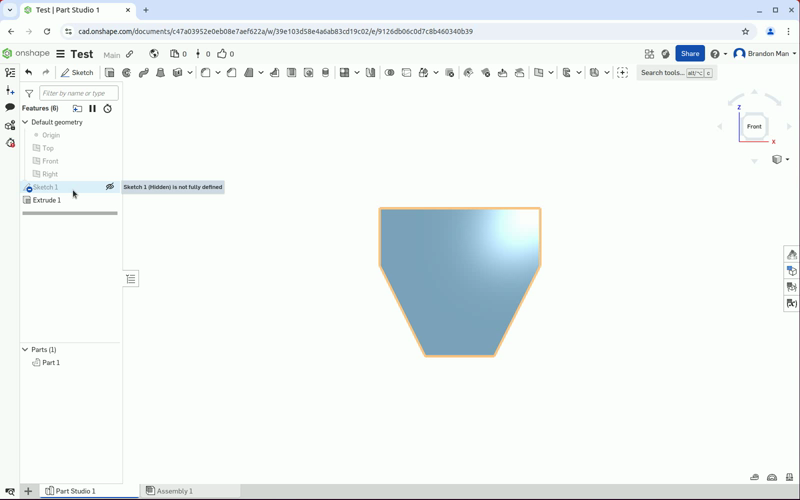
click(73, 189)
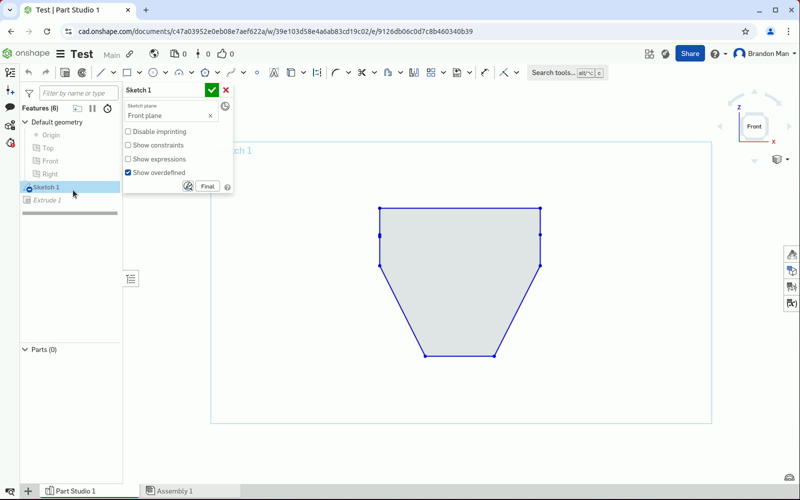
mouse_move(229, 92)
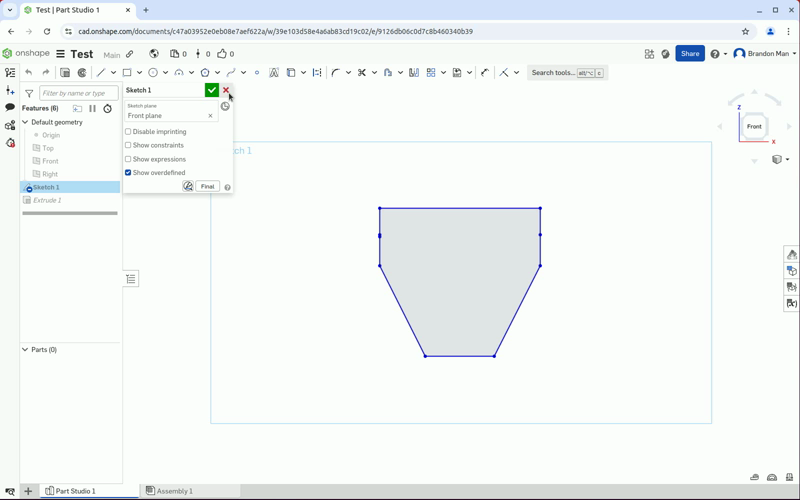
click(229, 92)
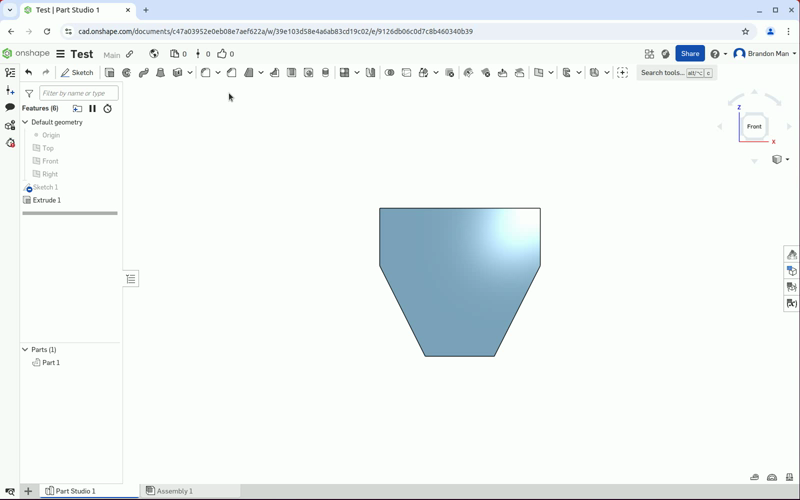
mouse_move(541, 75)
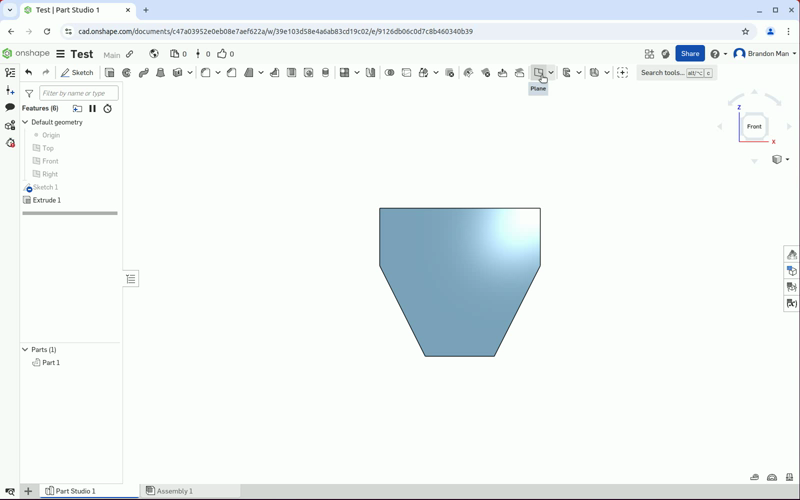
click(541, 75)
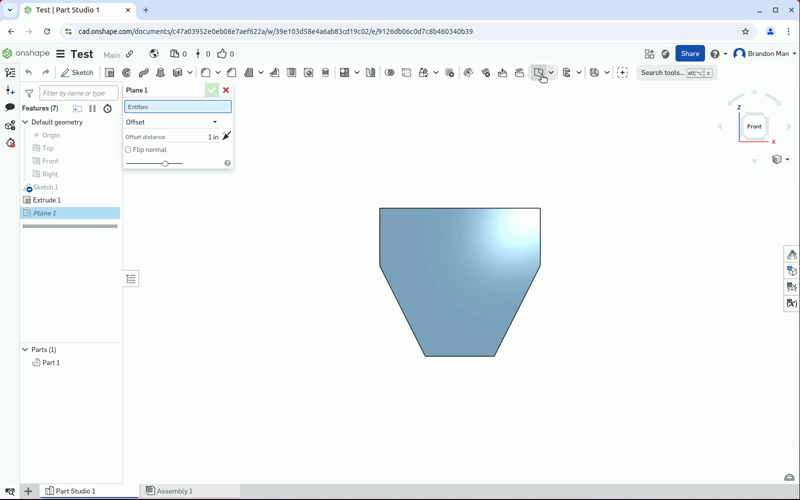
mouse_move(73, 163)
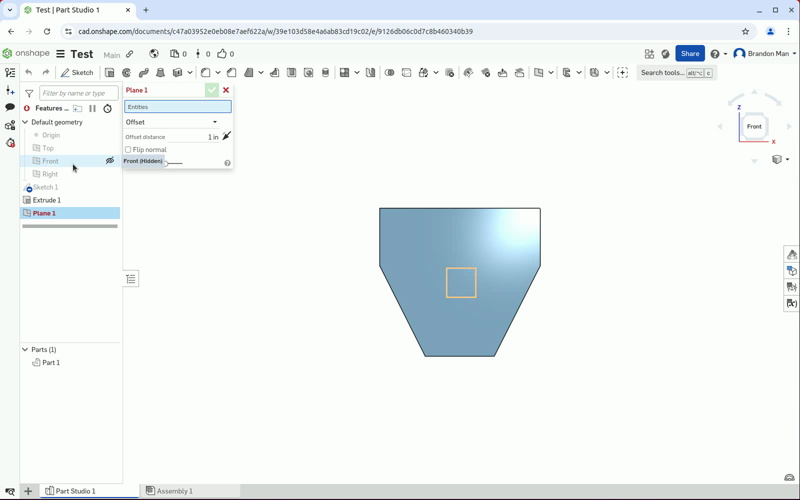
click(73, 163)
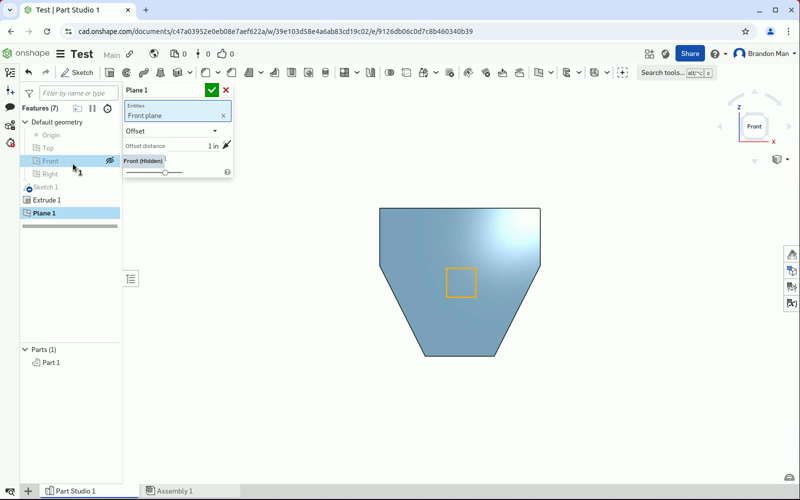
key(tab, 2)
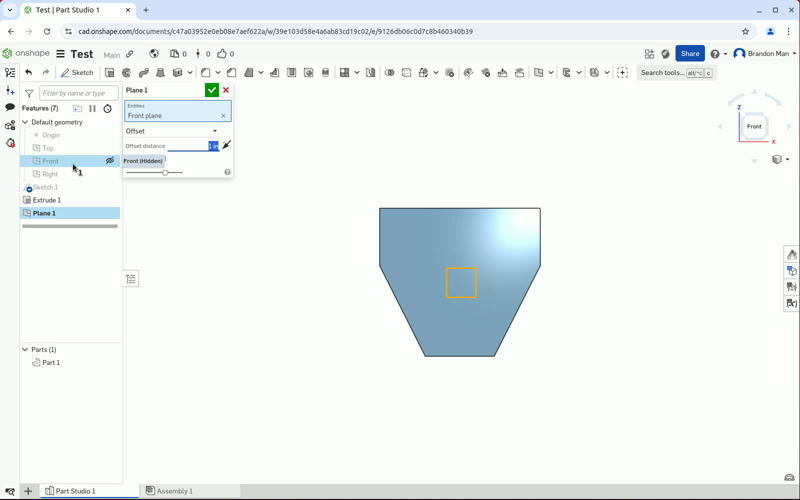
text(20.705)
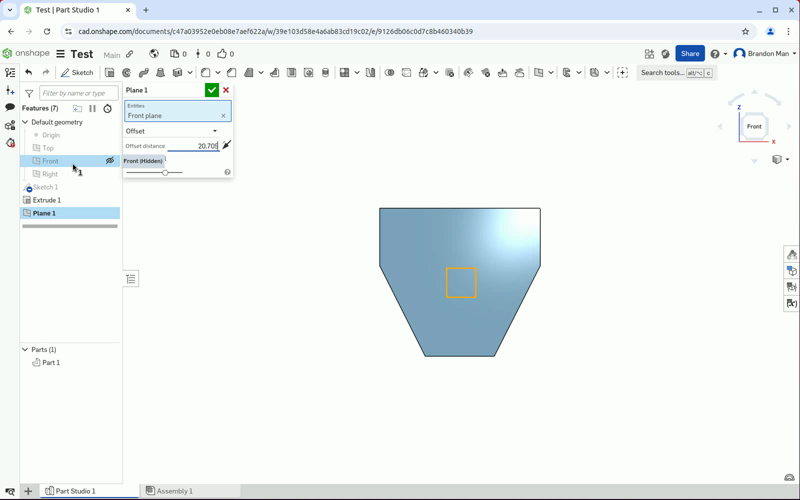
key(enter, 2)
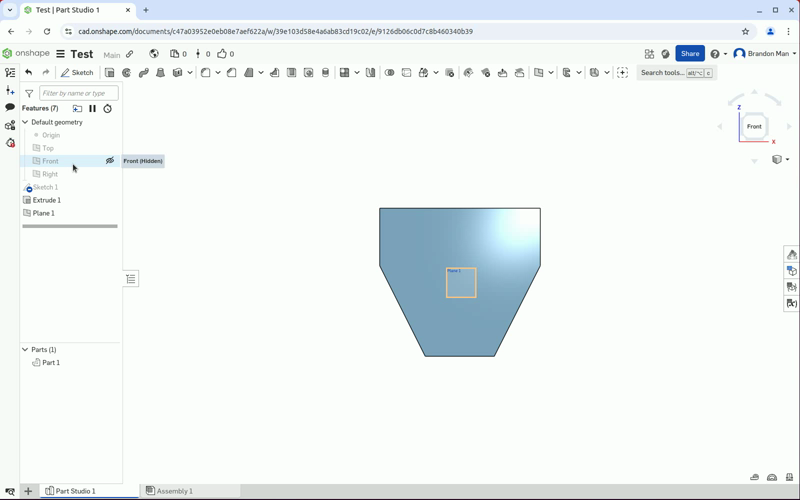
key(shift+s)
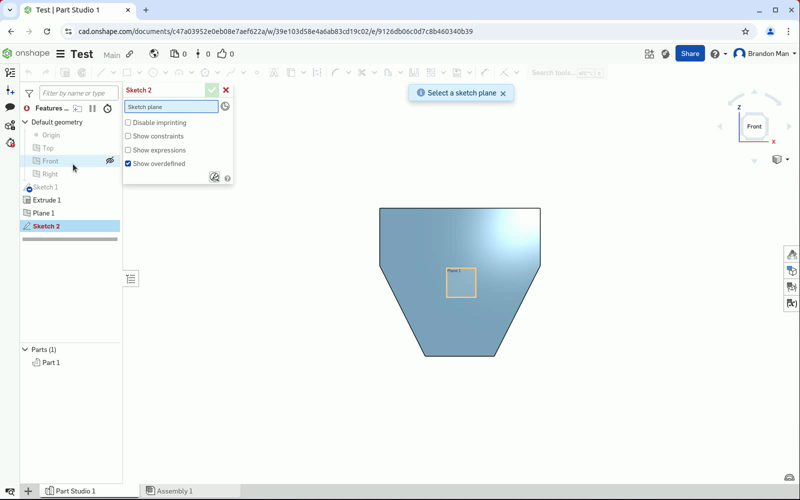
mouse_move(73, 215)
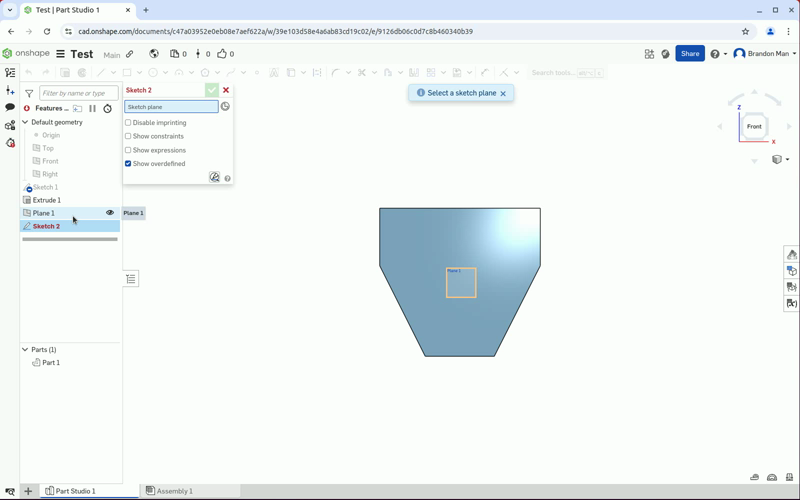
click(73, 215)
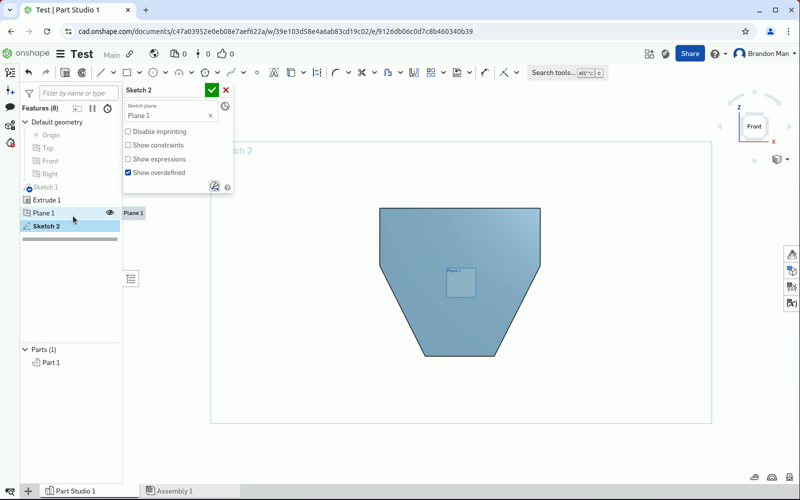
mouse_move(73, 352)
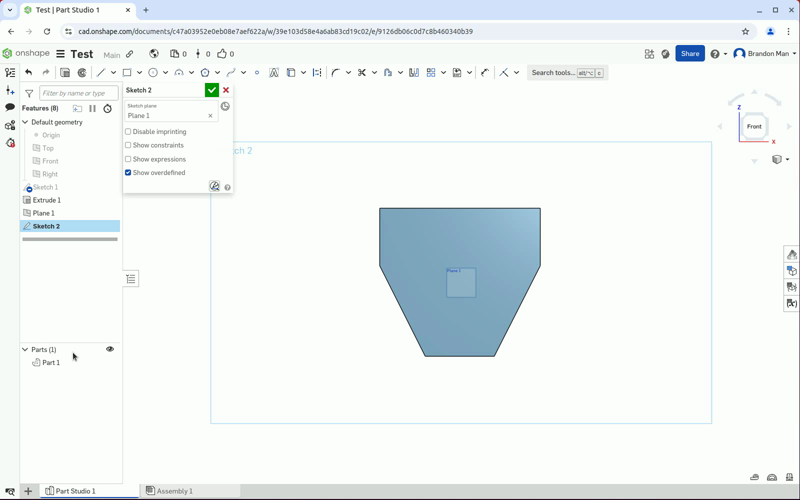
key(y)
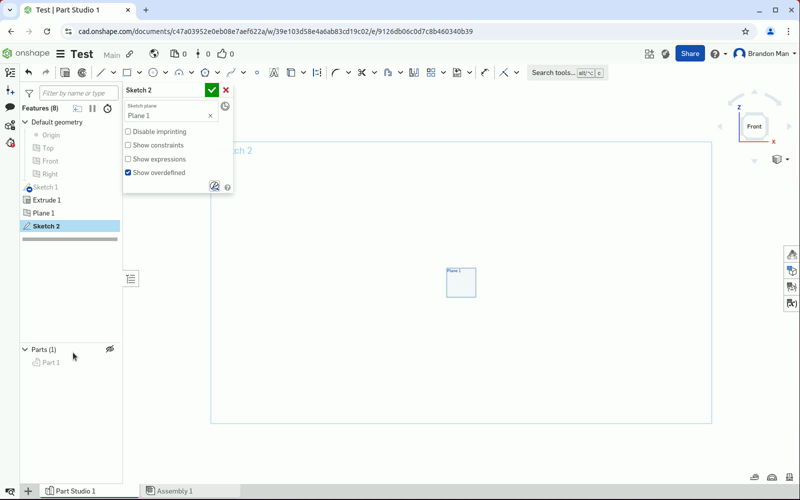
key(l)
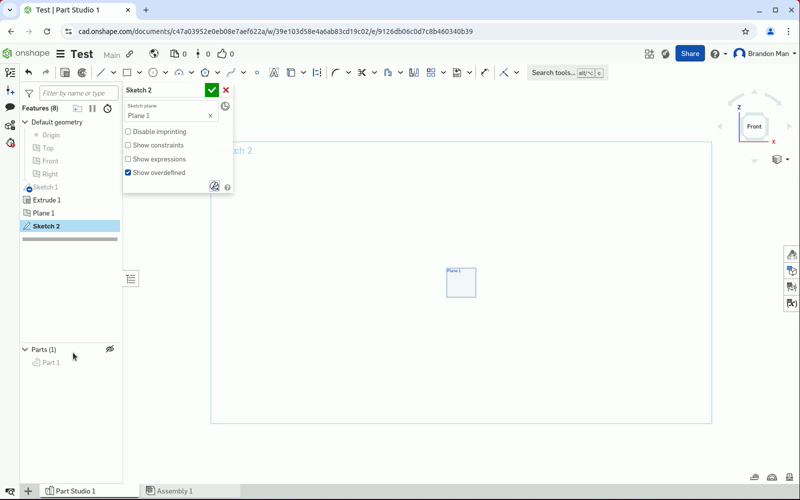
key_down(shift)
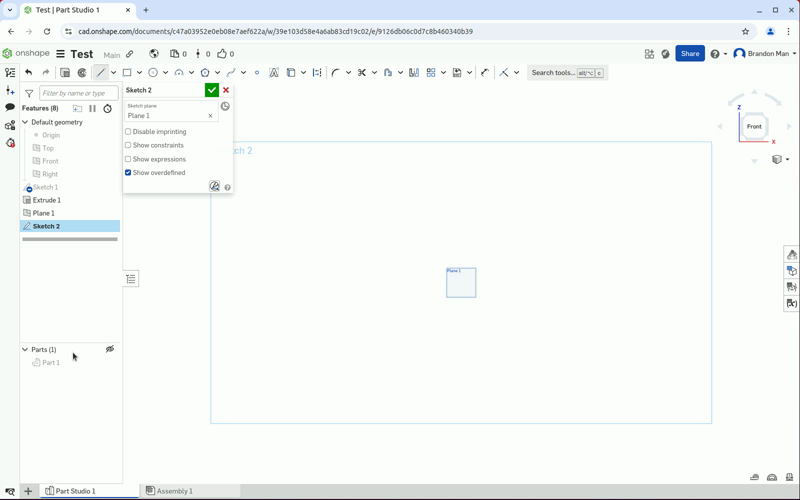
mouse_move(348, 236)
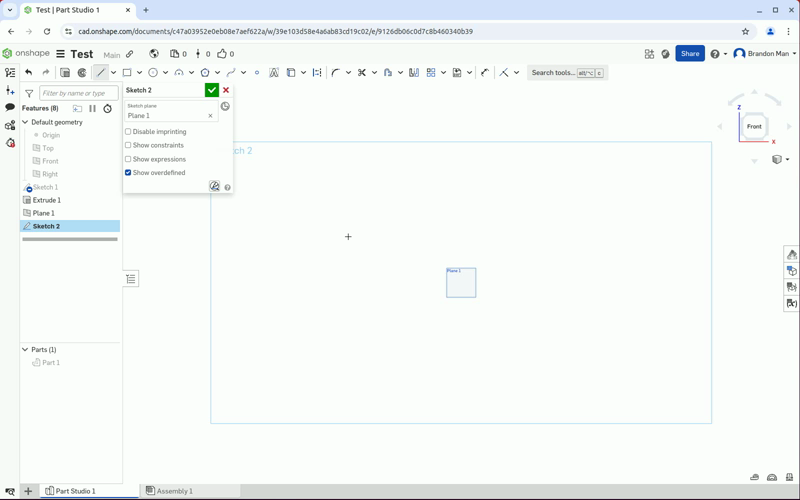
click(348, 236)
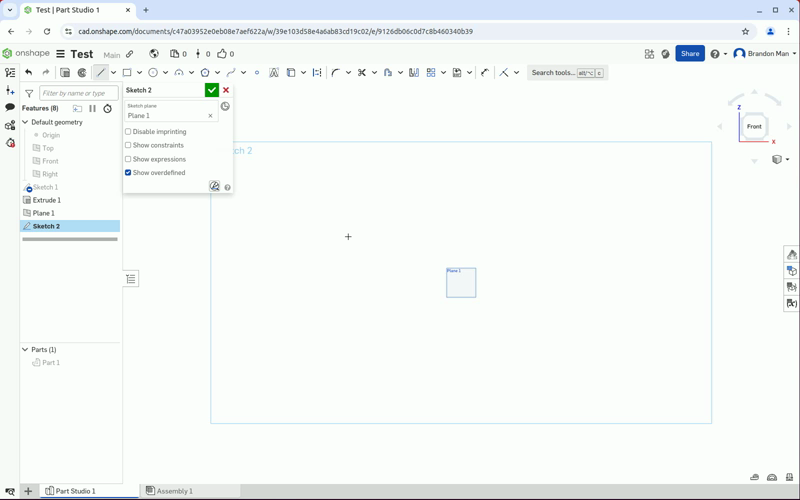
key_up(shift)
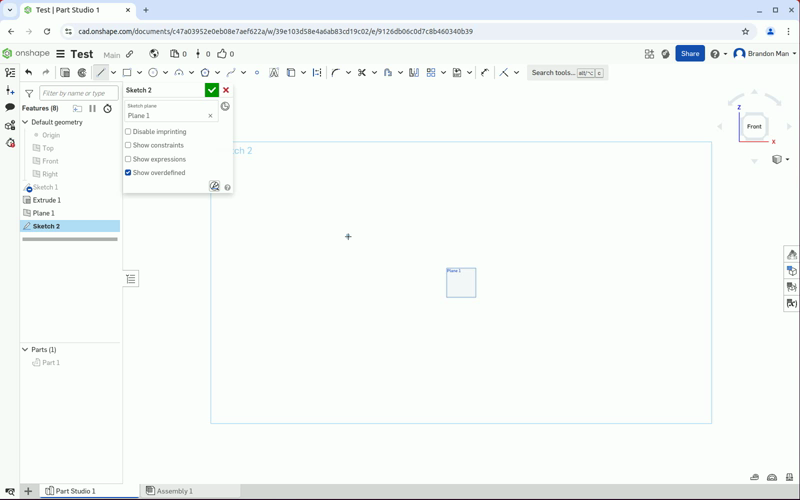
key_down(shift)
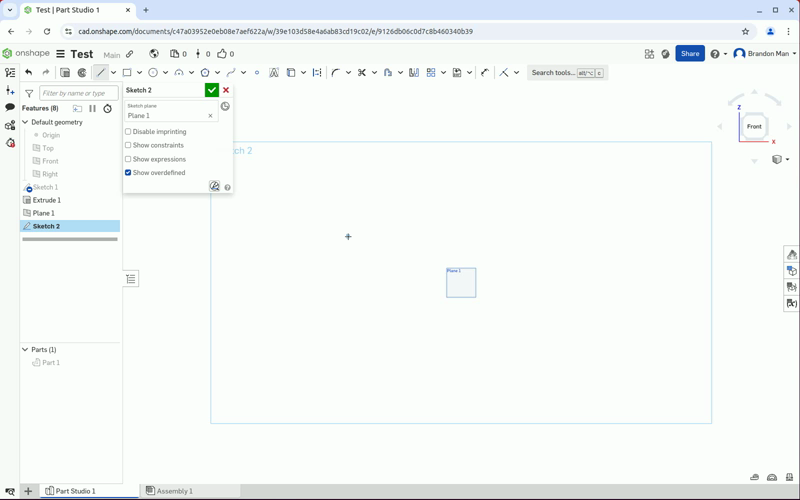
mouse_move(378, 236)
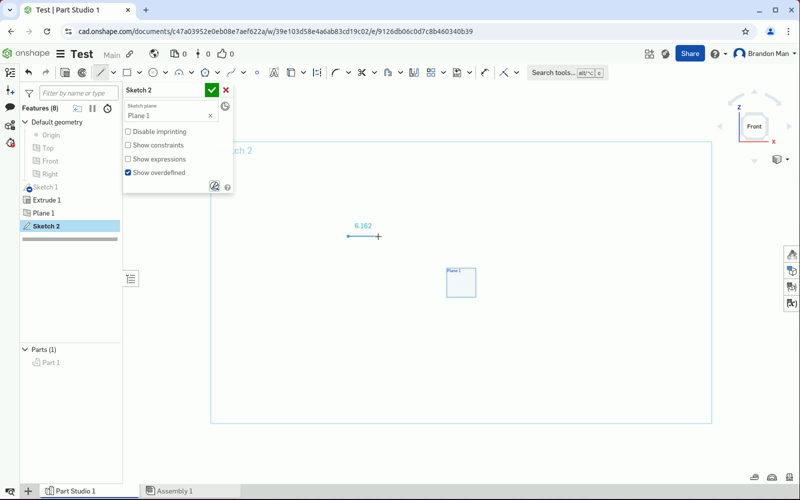
mouse_move(380, 236)
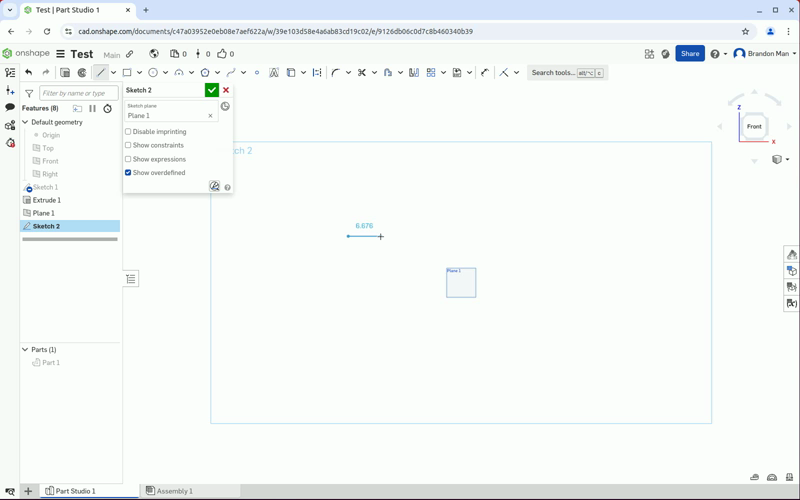
click(380, 236)
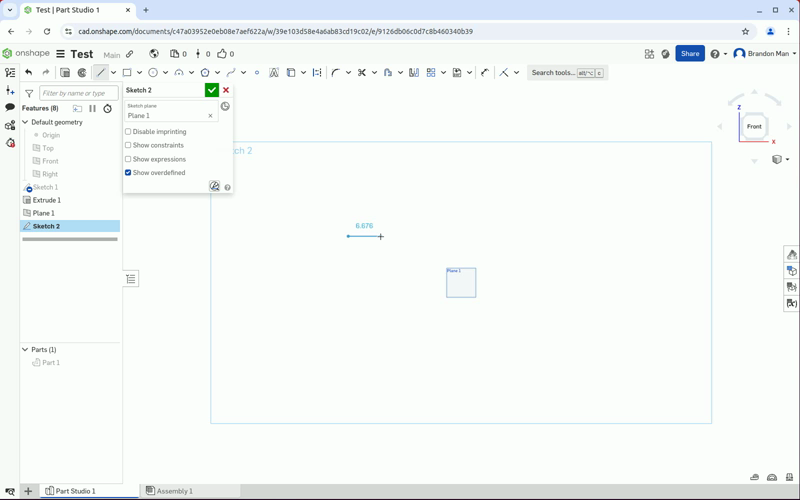
key_up(shift)
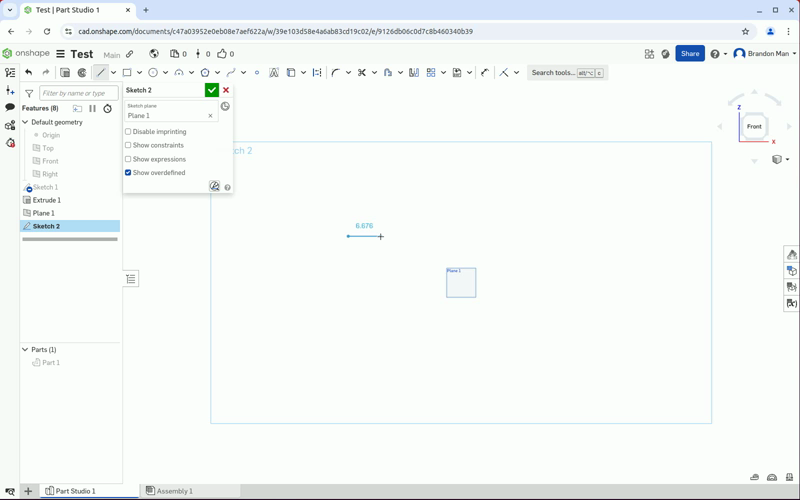
key_down(shift)
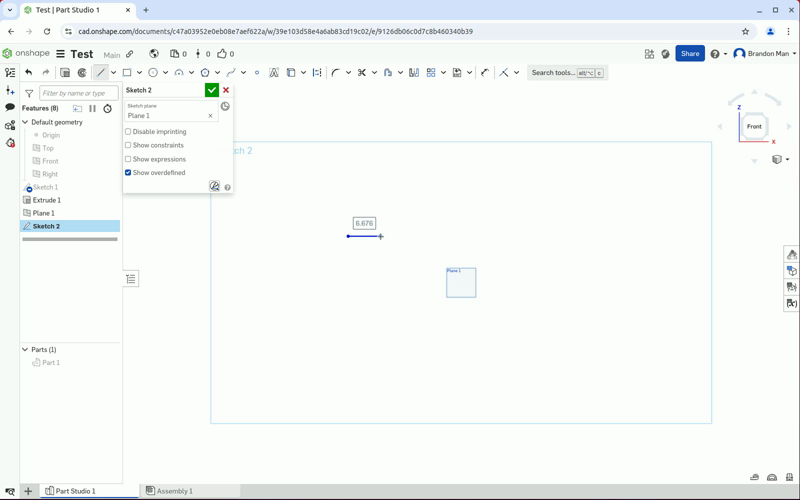
mouse_move(410, 236)
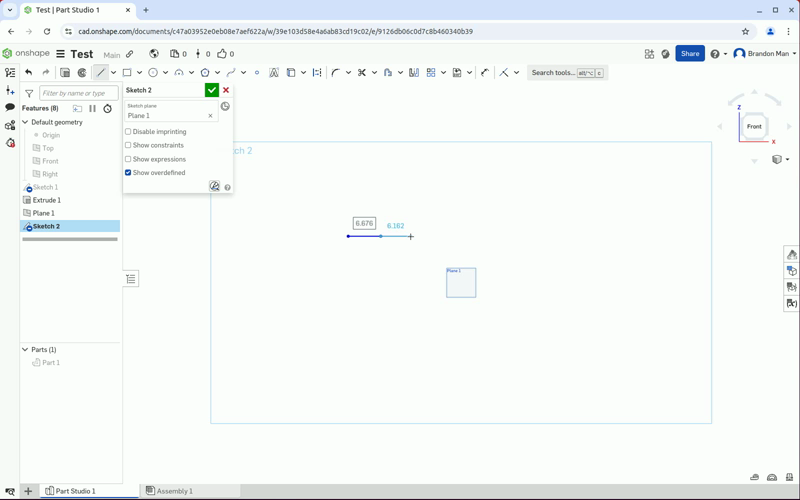
mouse_move(380, 208)
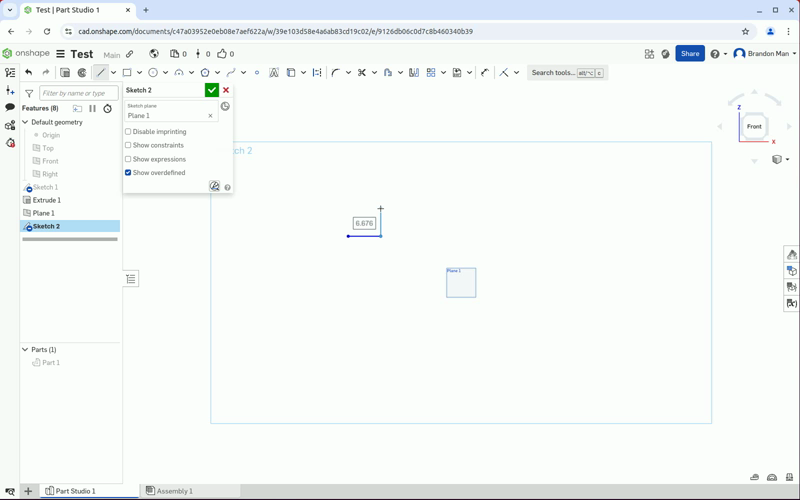
click(380, 208)
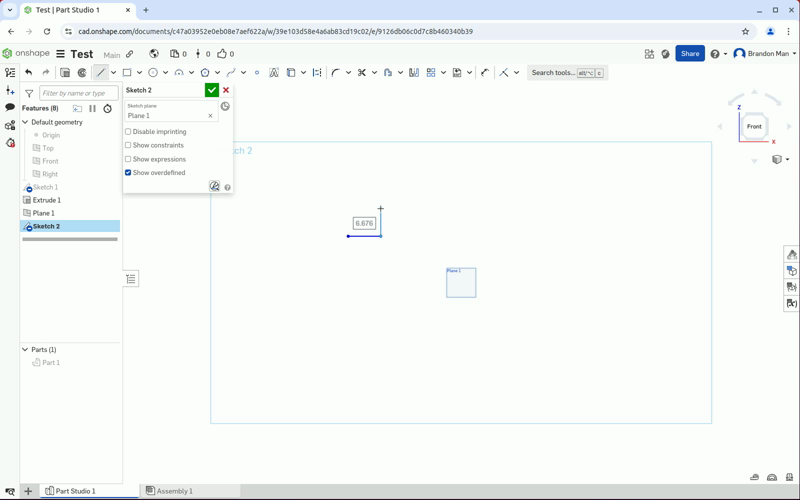
key_up(shift)
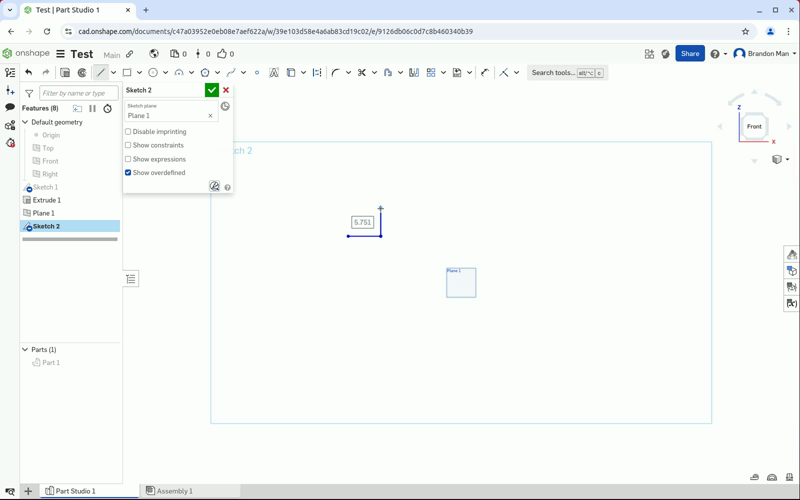
key_down(shift)
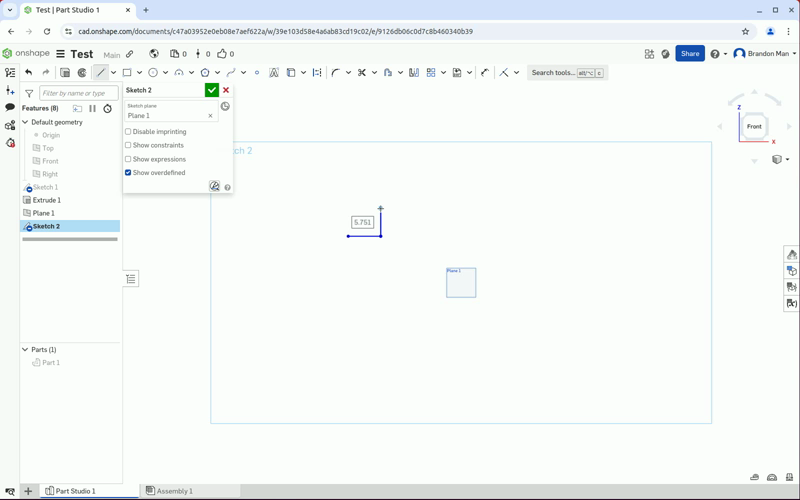
mouse_move(410, 208)
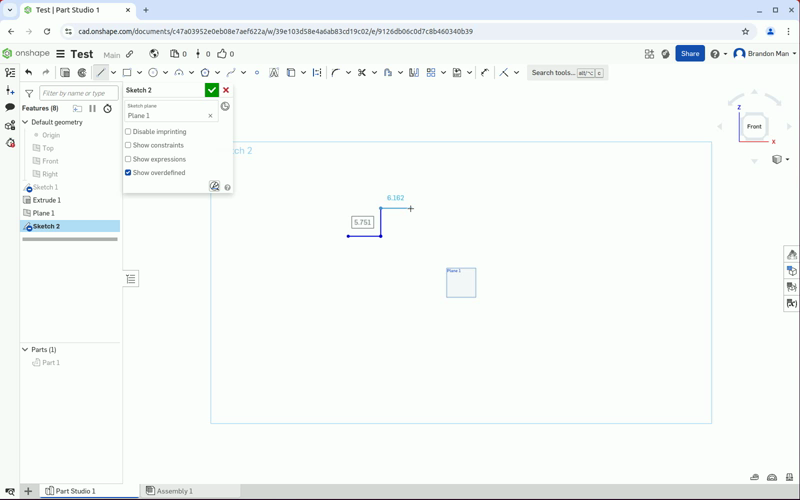
mouse_move(348, 208)
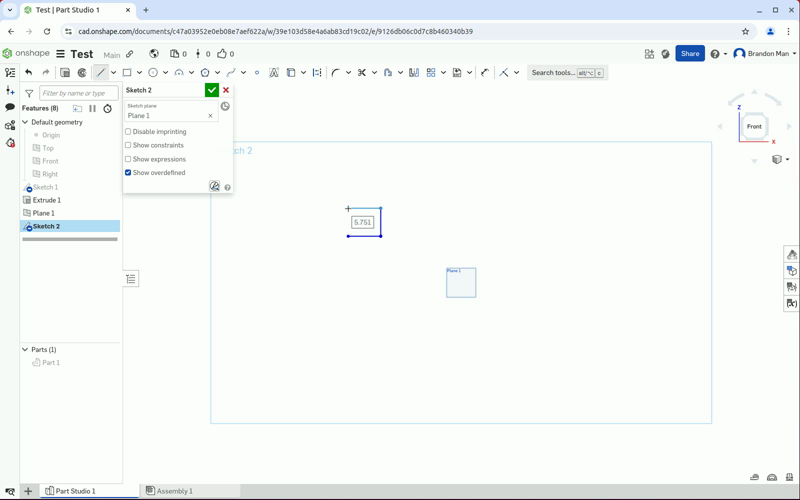
click(348, 208)
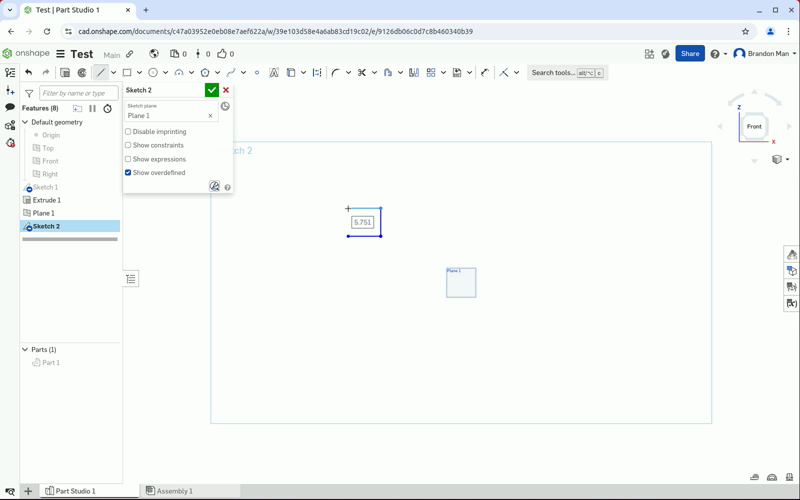
key_up(shift)
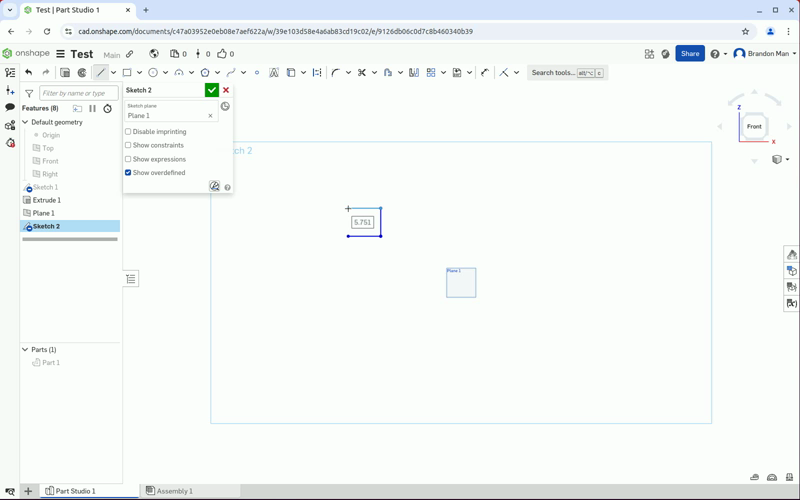
mouse_move(378, 208)
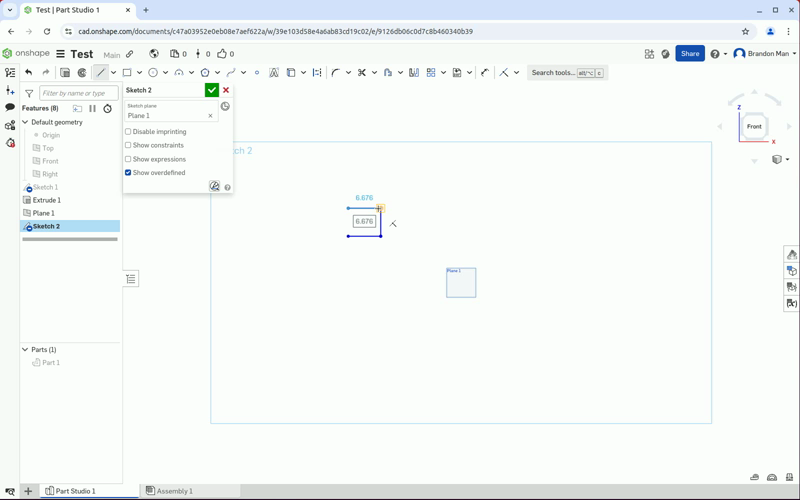
key_down(shift)
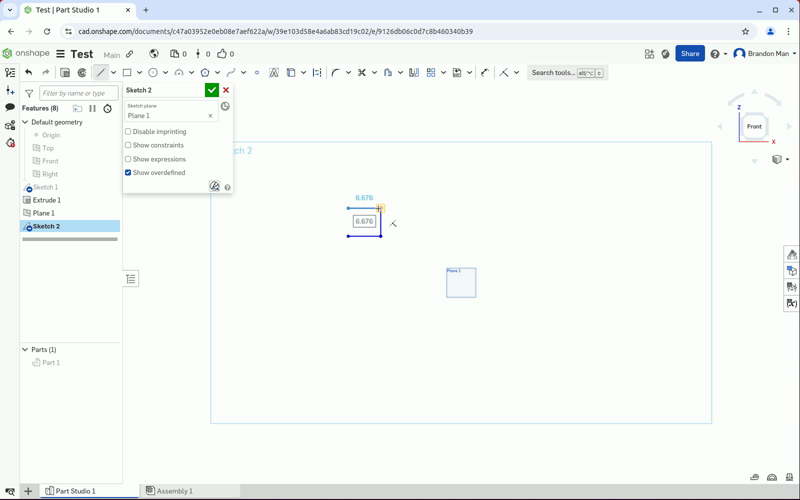
mouse_move(348, 236)
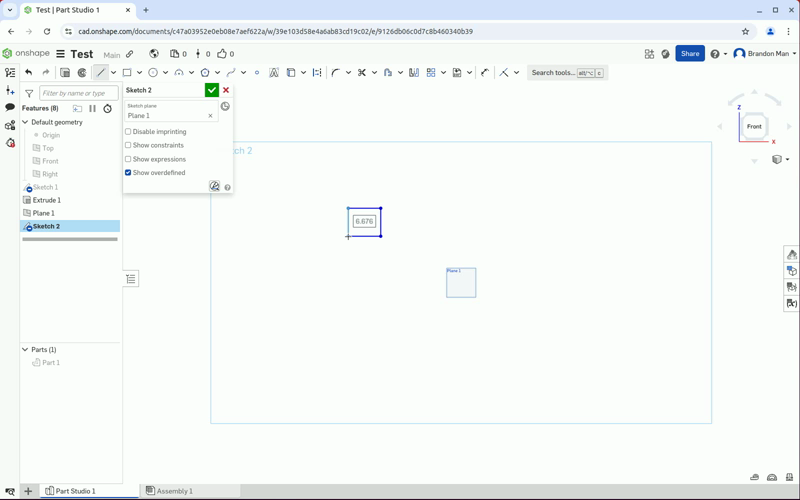
key_up(shift)
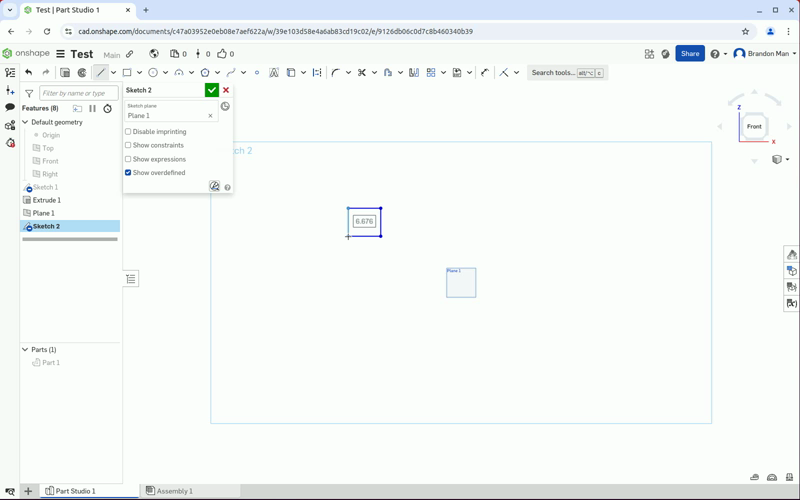
click(348, 236)
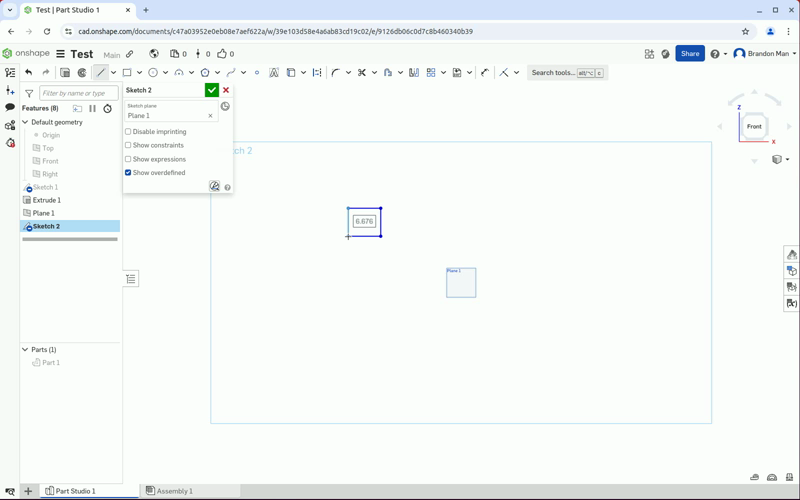
key(esc)
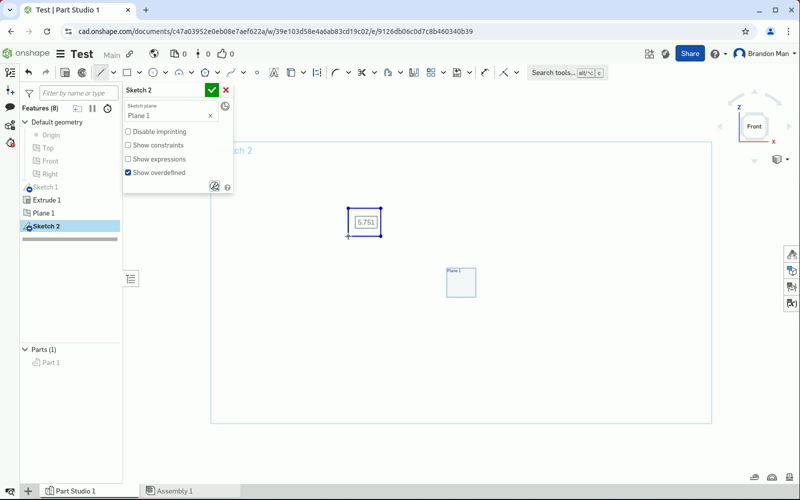
mouse_move(354, 234)
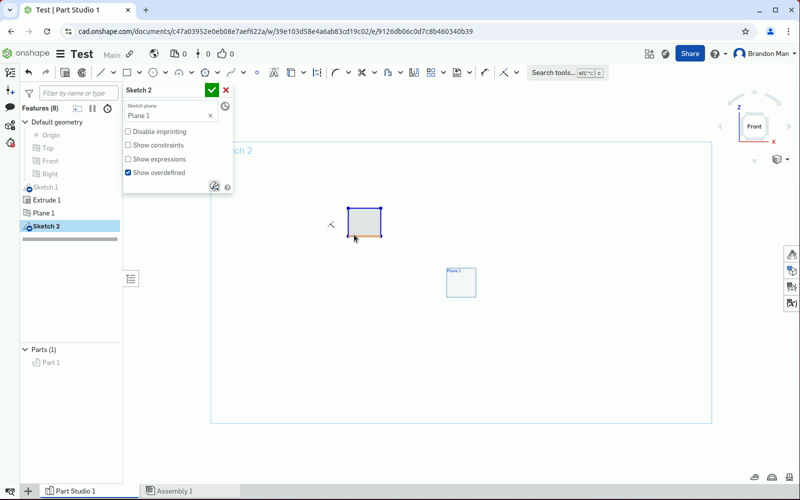
scroll(6)
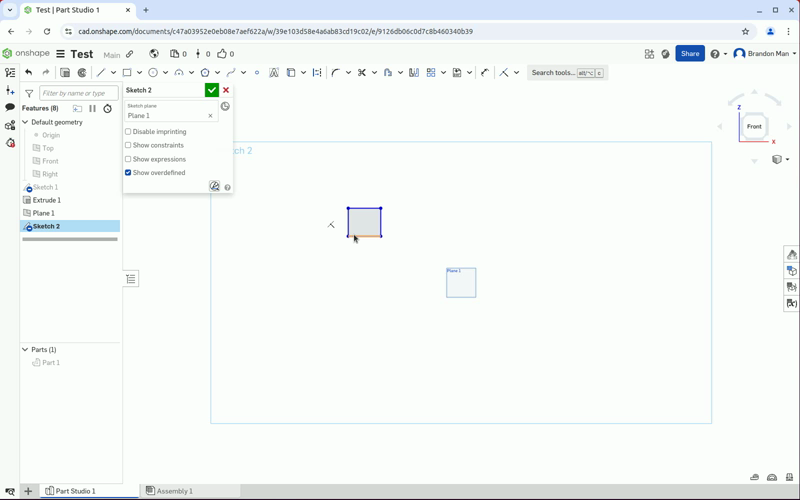
scroll(6)
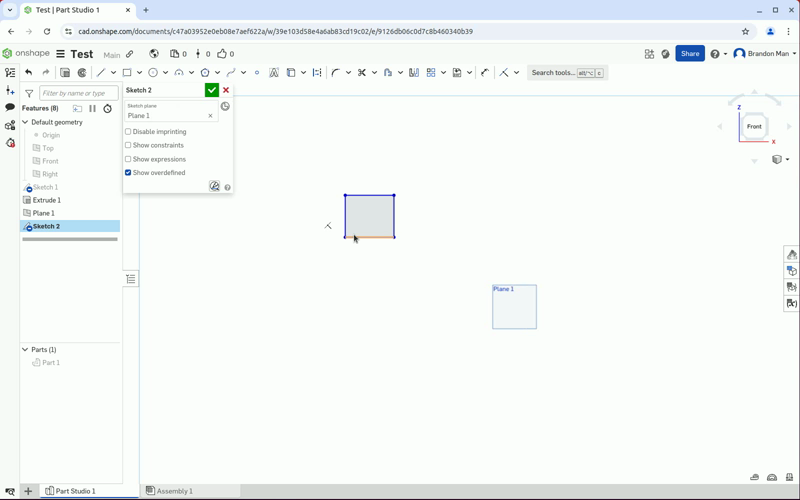
scroll(6)
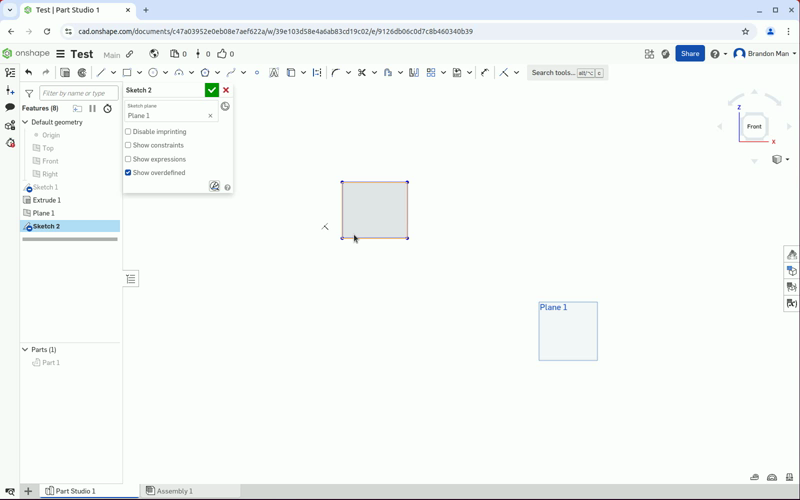
scroll(6)
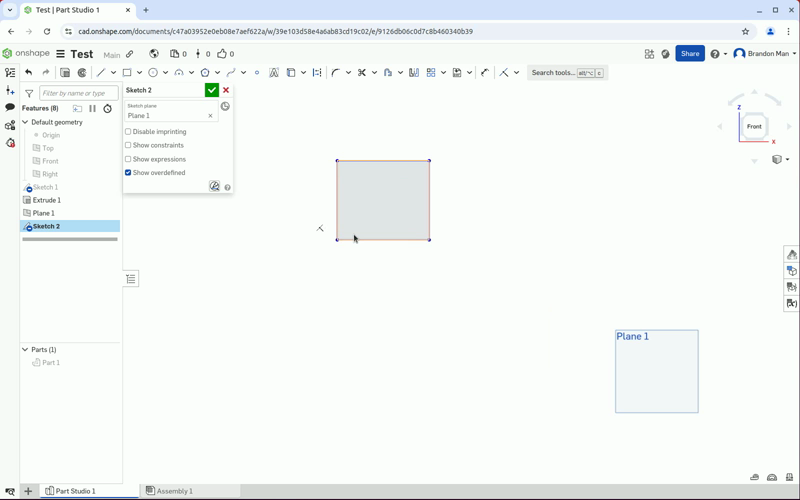
scroll(6)
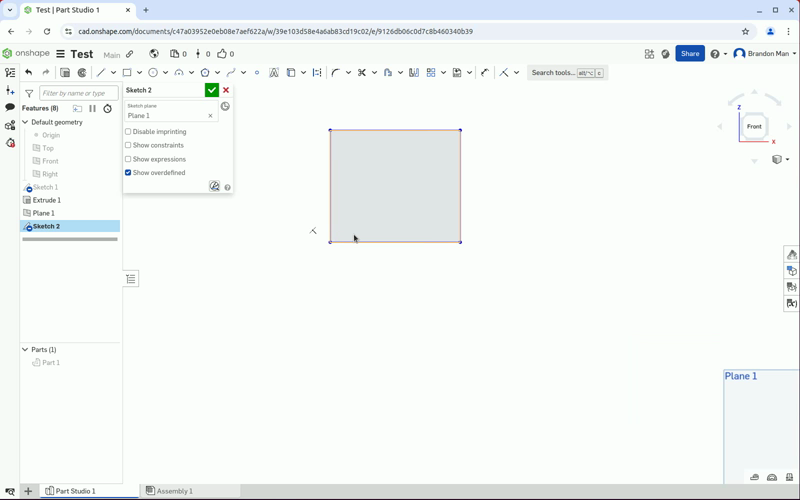
scroll(6)
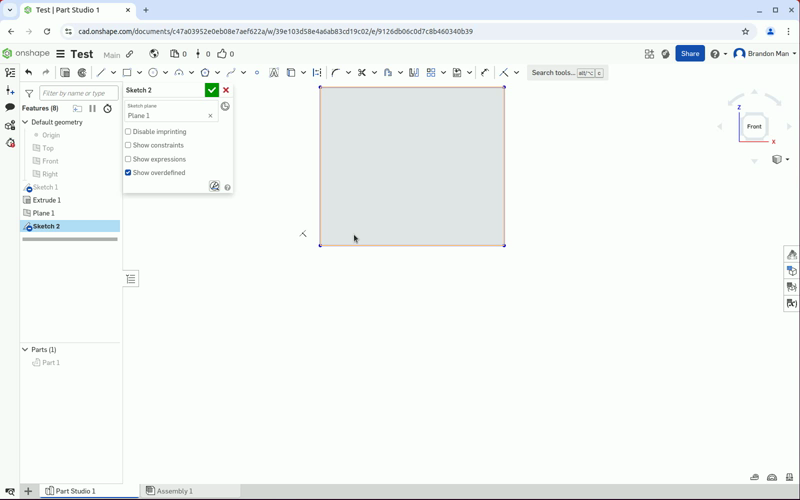
scroll(6)
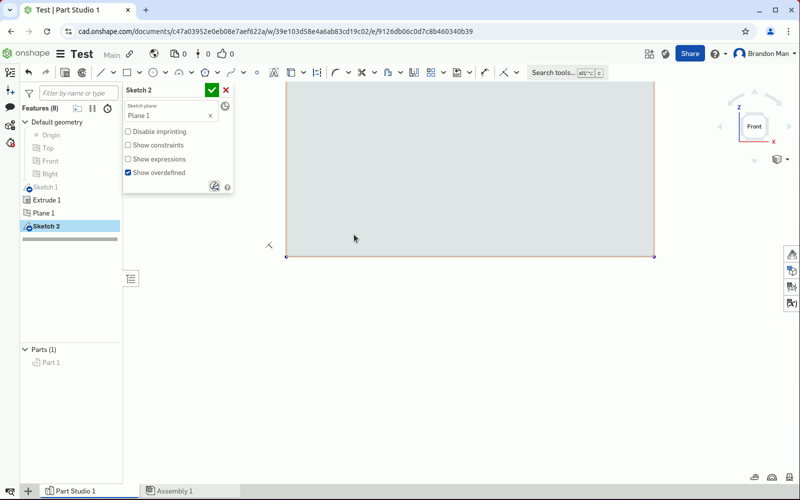
click(354, 234)
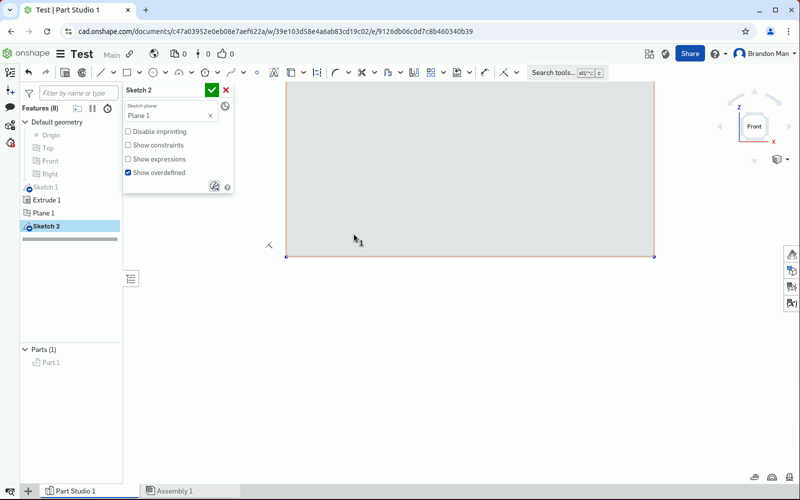
scroll(-6)
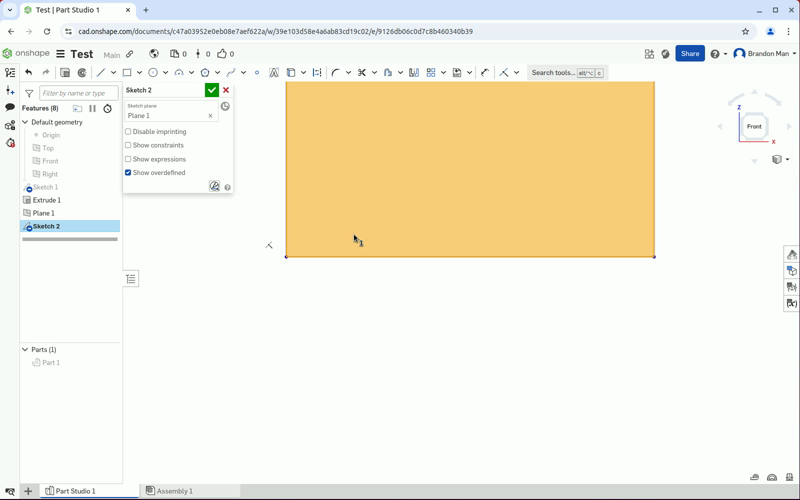
scroll(-6)
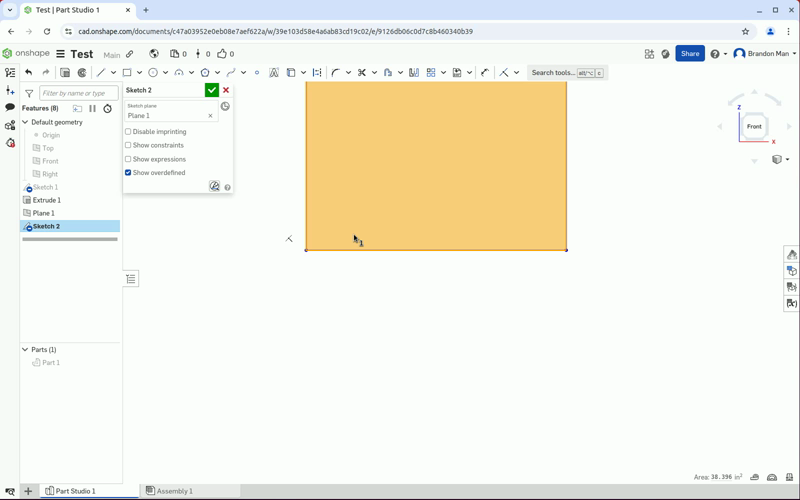
scroll(-6)
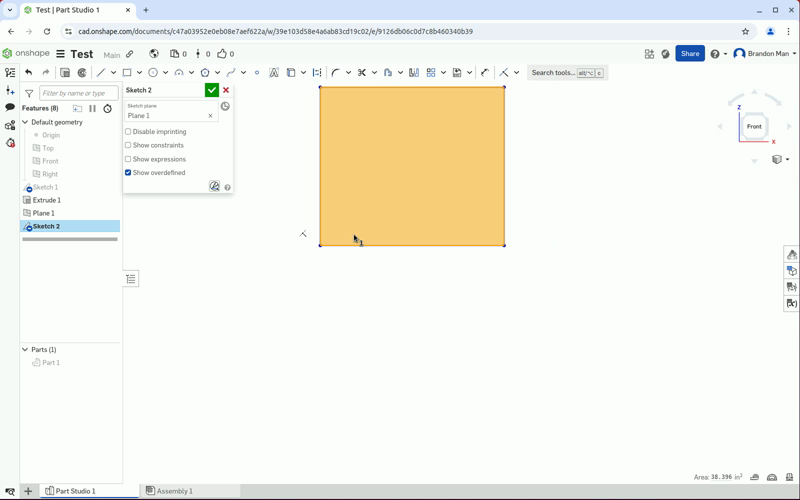
scroll(-6)
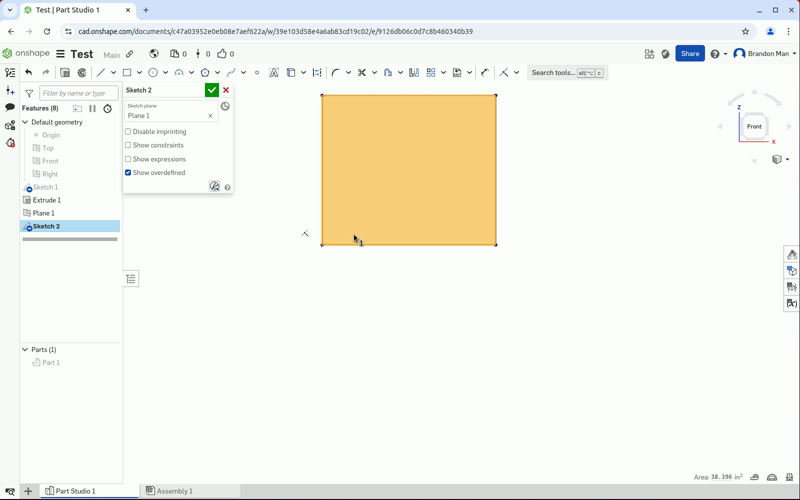
scroll(-6)
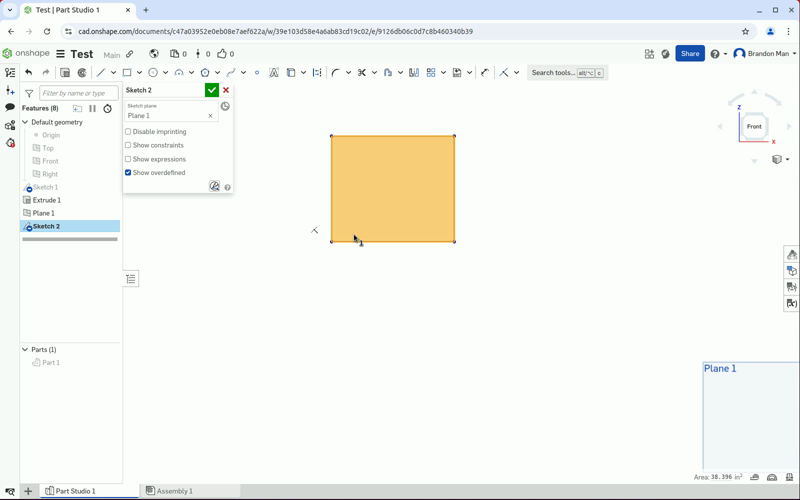
scroll(-6)
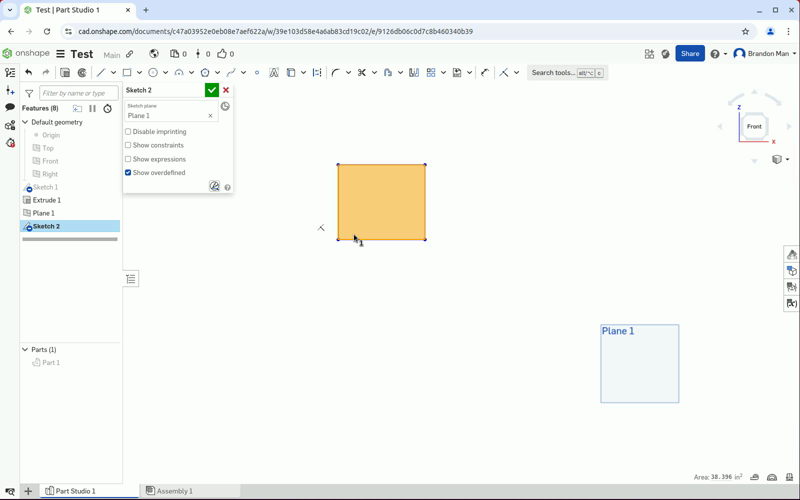
scroll(-6)
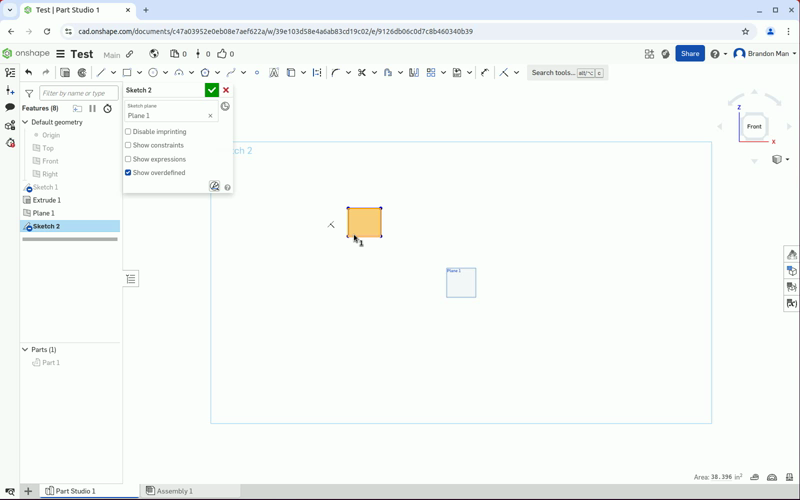
mouse_move(73, 352)
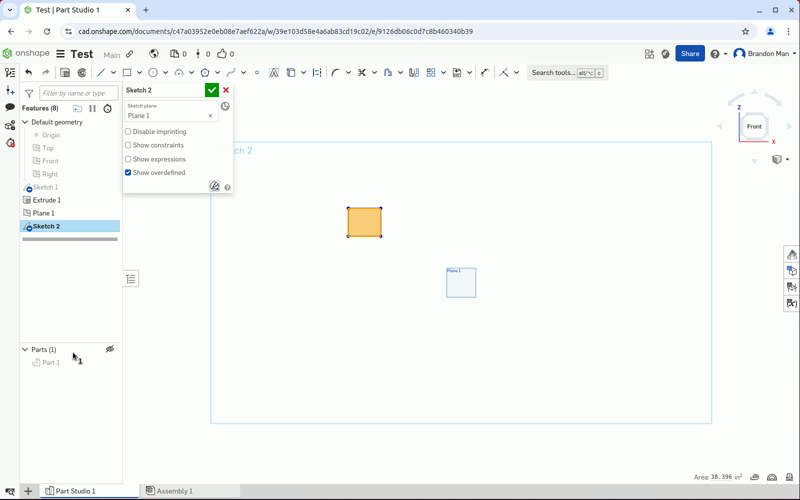
key(shift+y)
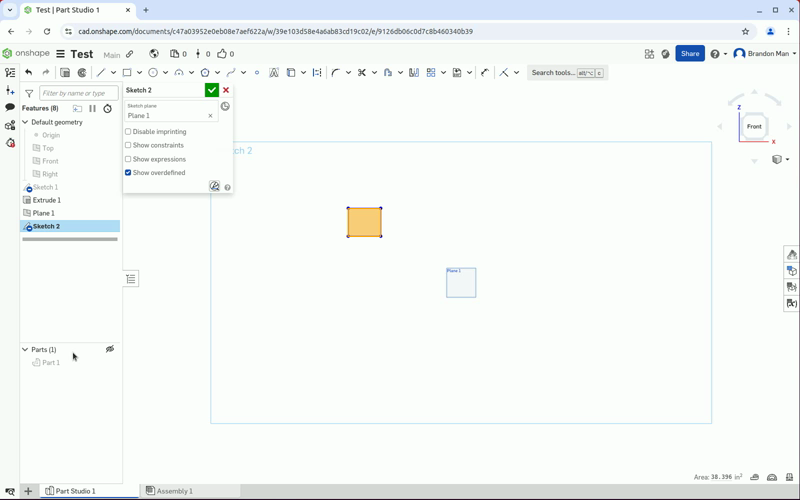
key(shift+e)
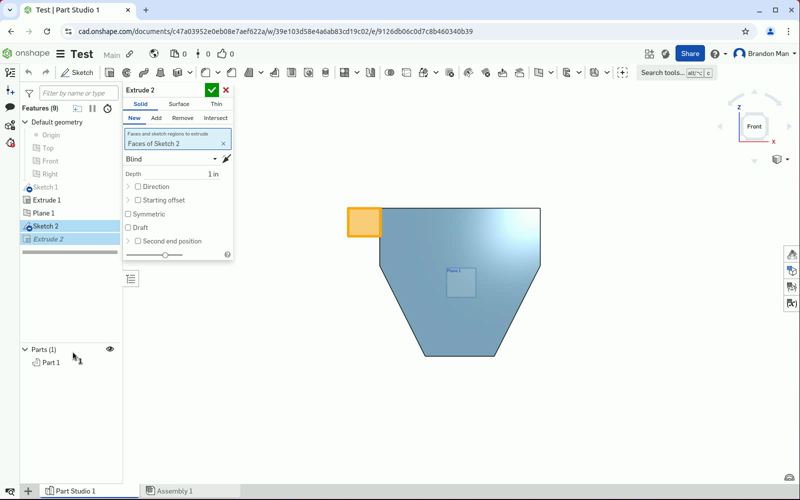
mouse_move(143, 106)
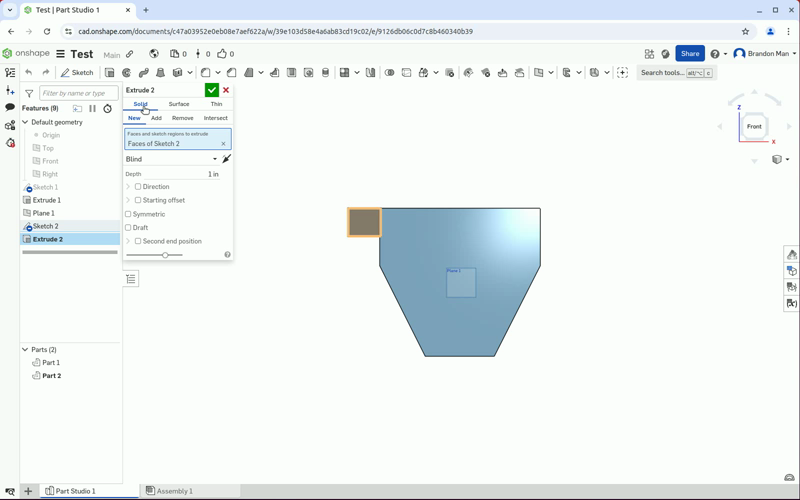
click(143, 106)
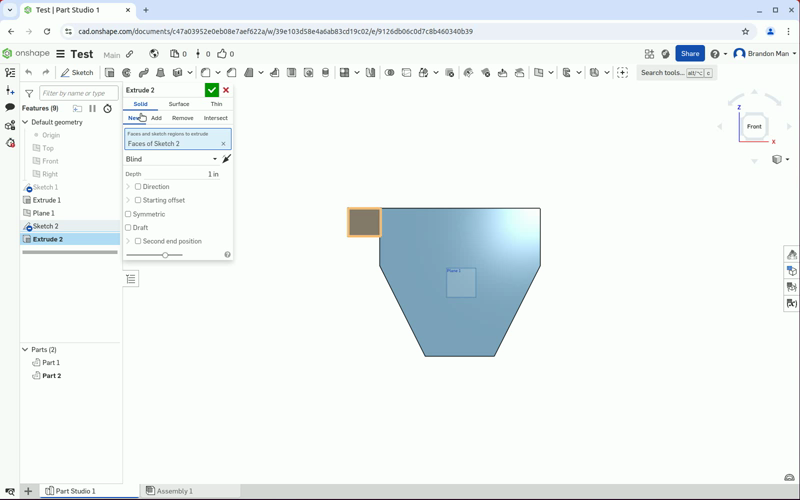
mouse_move(137, 120)
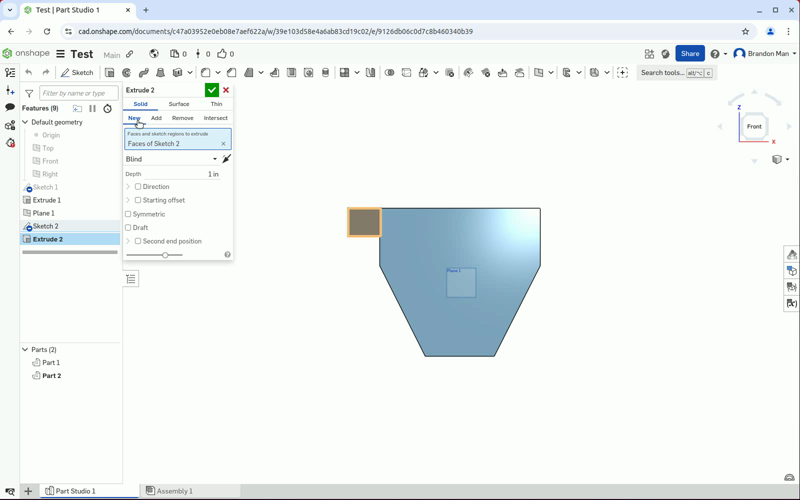
click(137, 120)
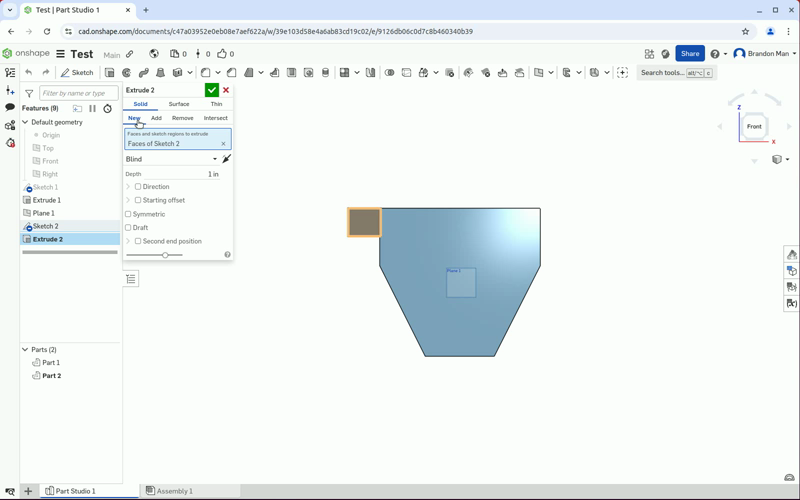
key(tab, 4)
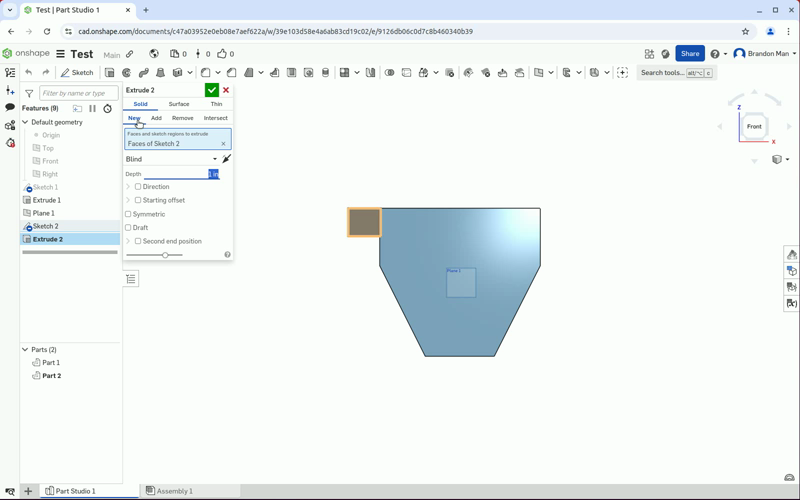
text(-11.795)
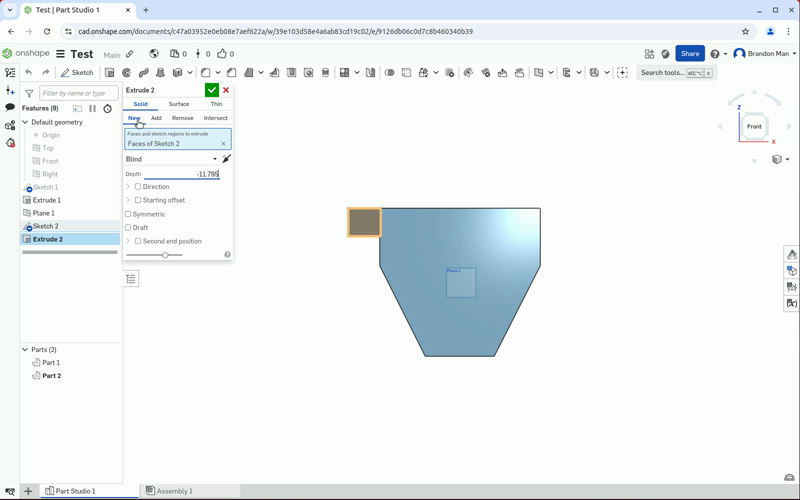
key(enter)
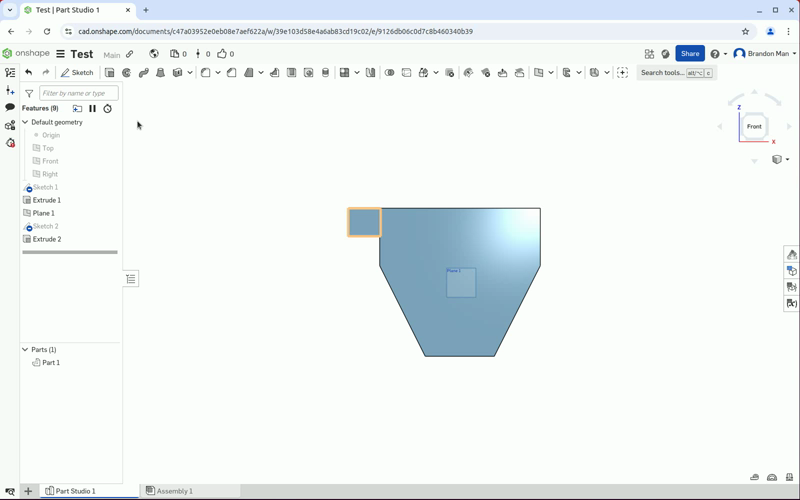
key(shift+h)
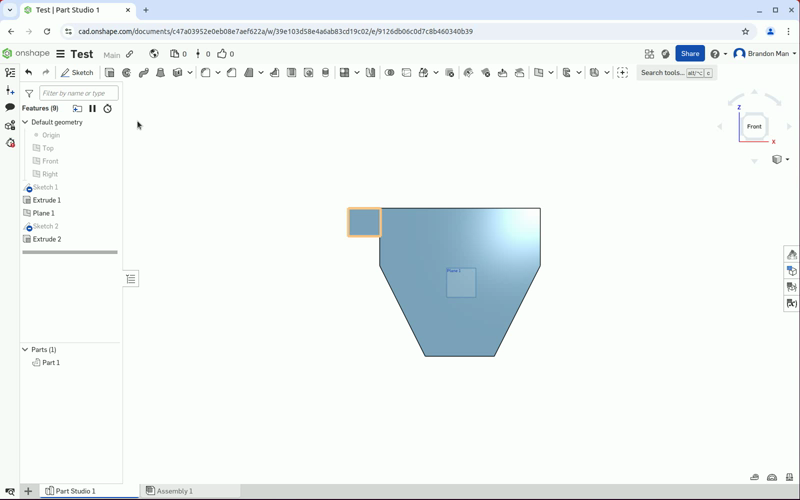
key(shift+h)
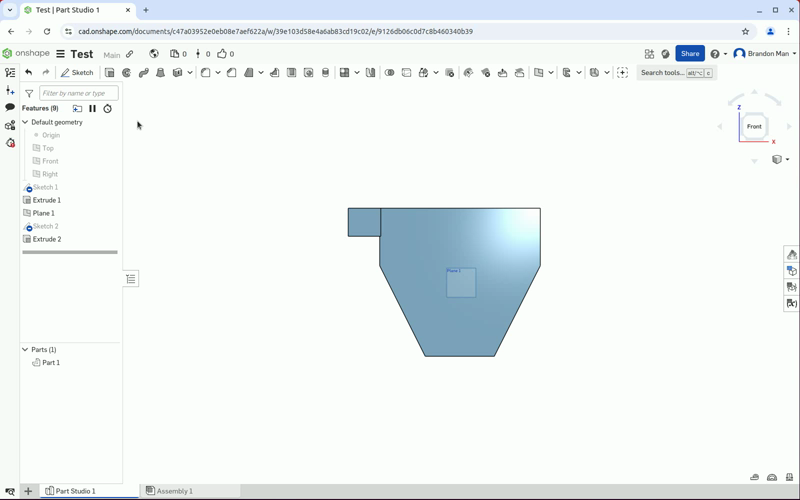
mouse_move(73, 189)
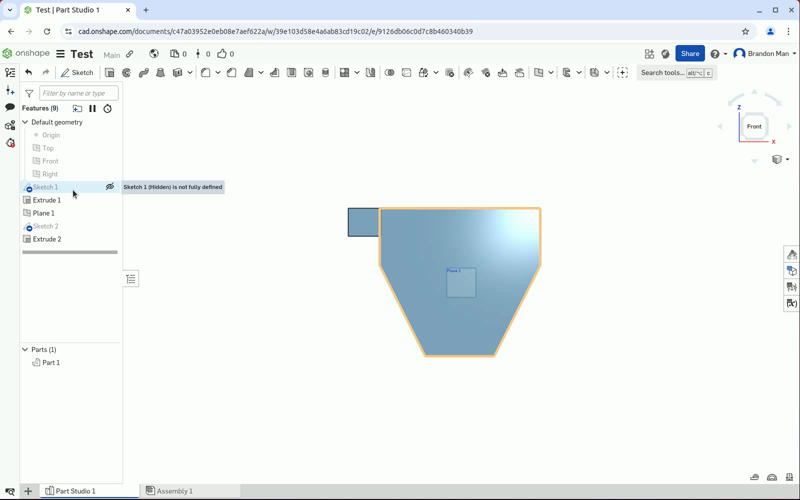
click(73, 189)
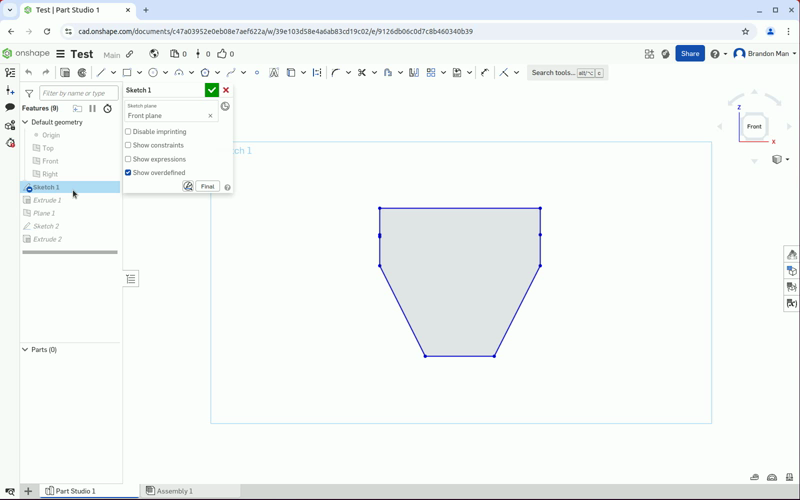
mouse_move(229, 92)
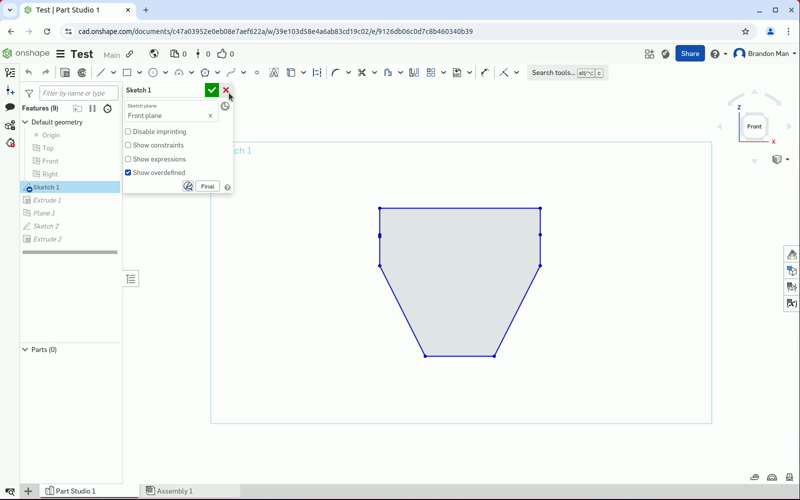
click(229, 92)
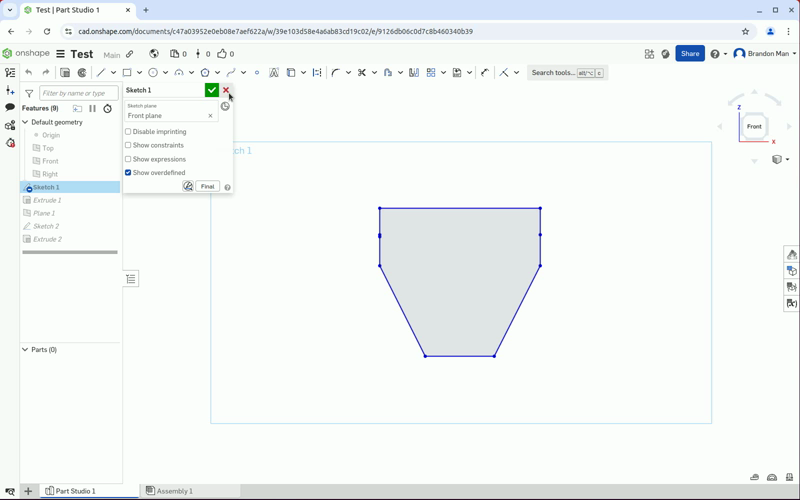
key(shift+s)
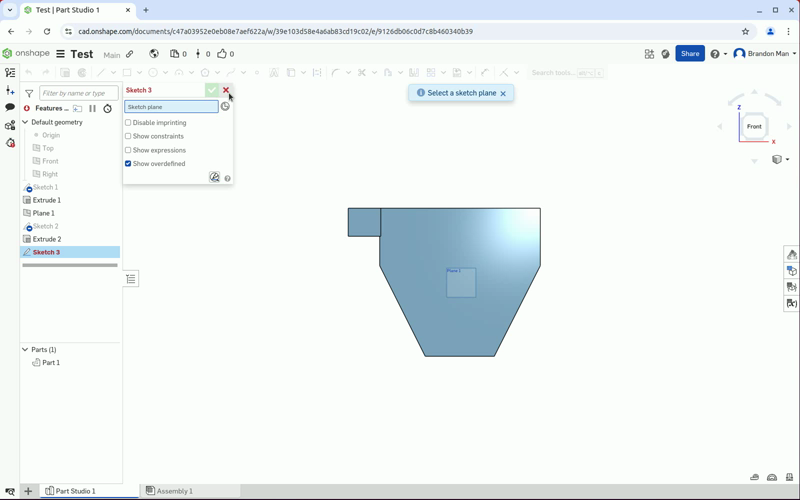
mouse_move(73, 215)
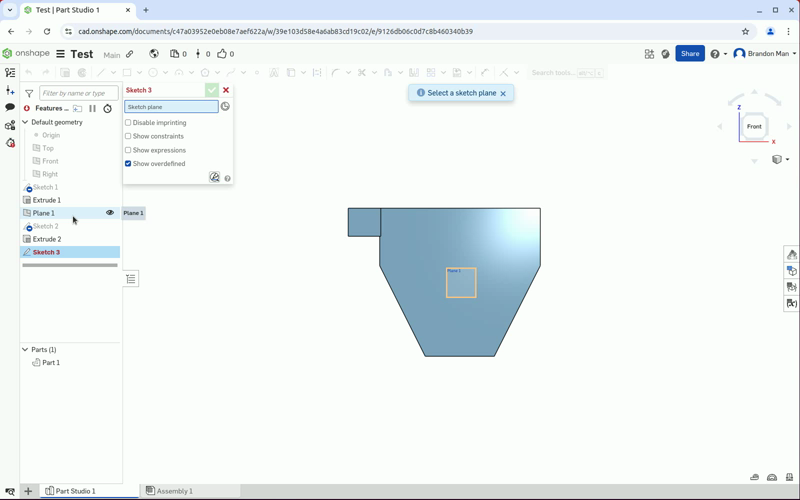
click(73, 215)
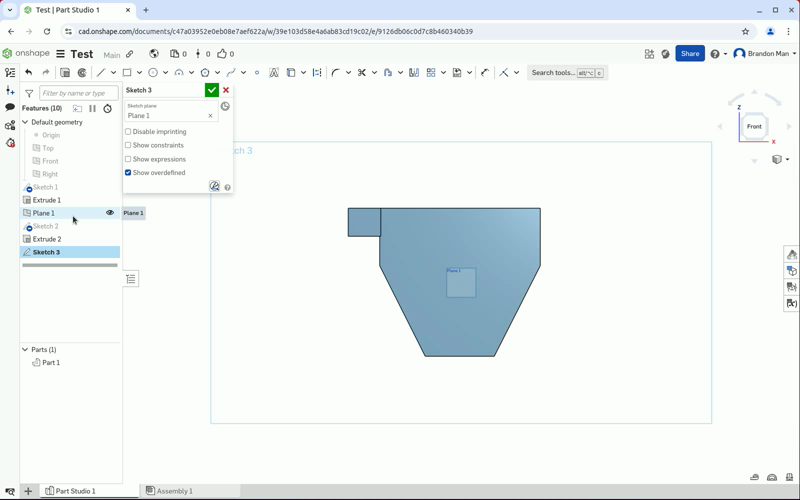
mouse_move(73, 352)
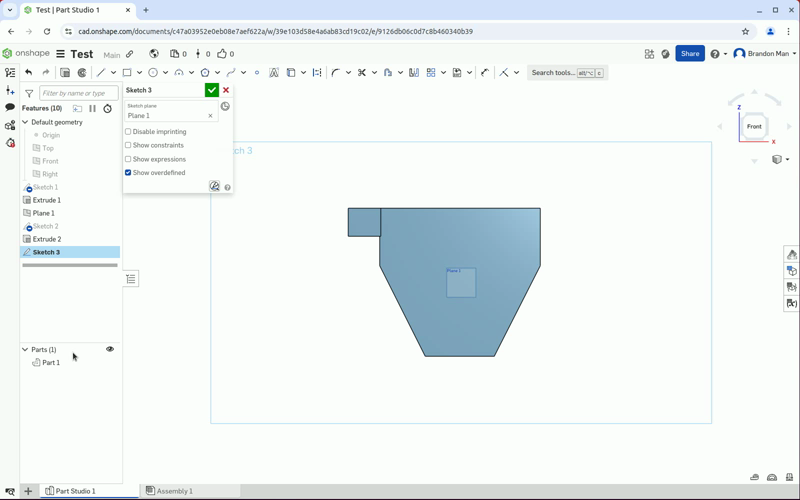
key(y)
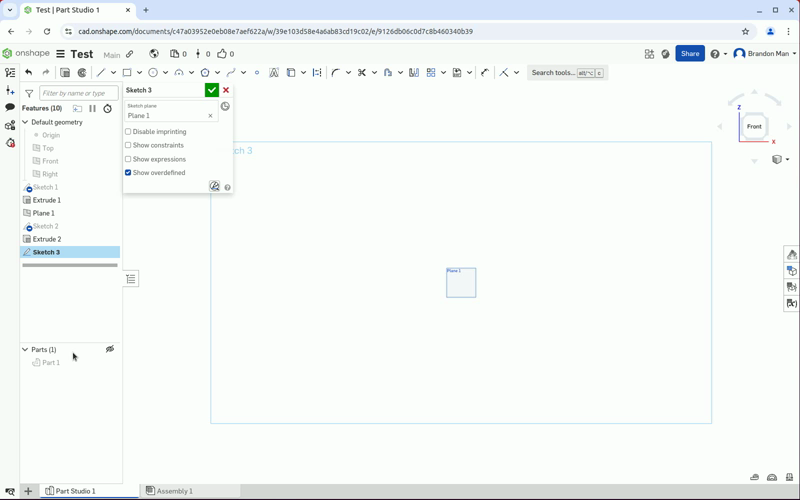
key(l)
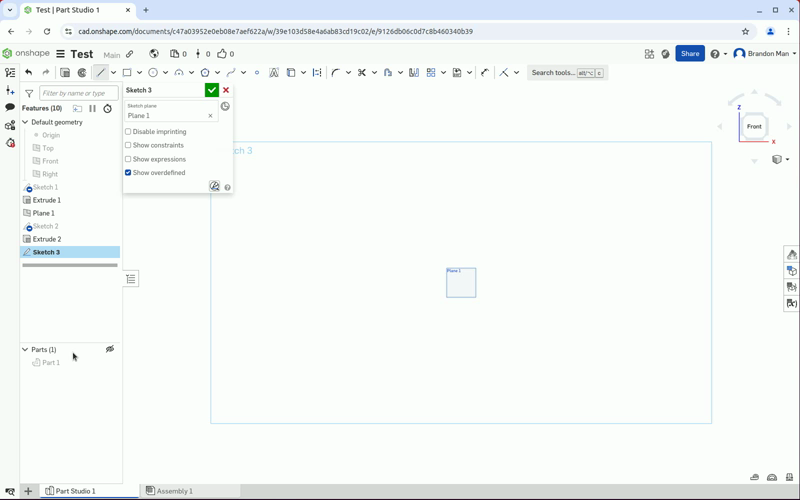
key_down(shift)
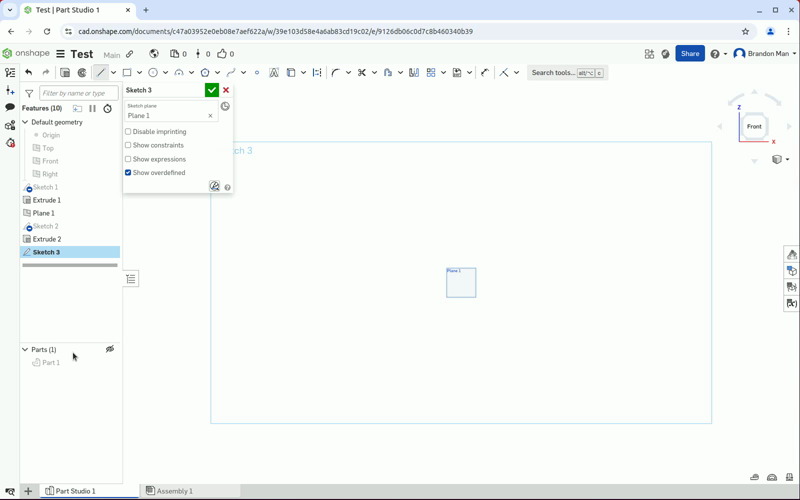
mouse_move(541, 236)
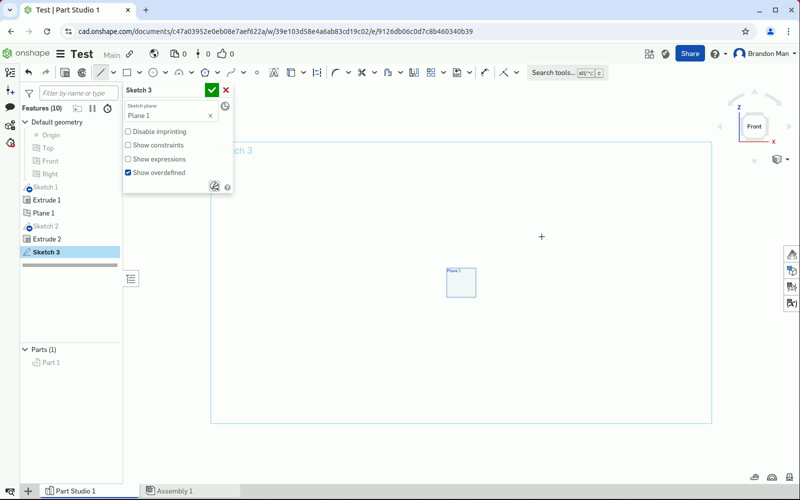
click(541, 236)
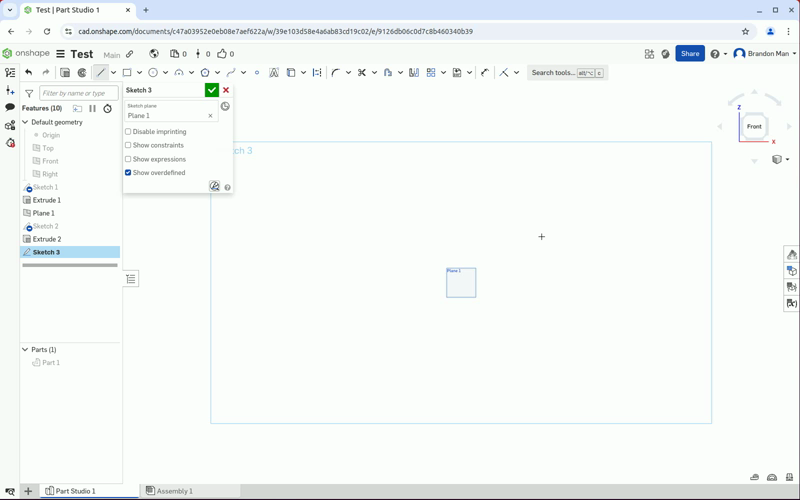
key_up(shift)
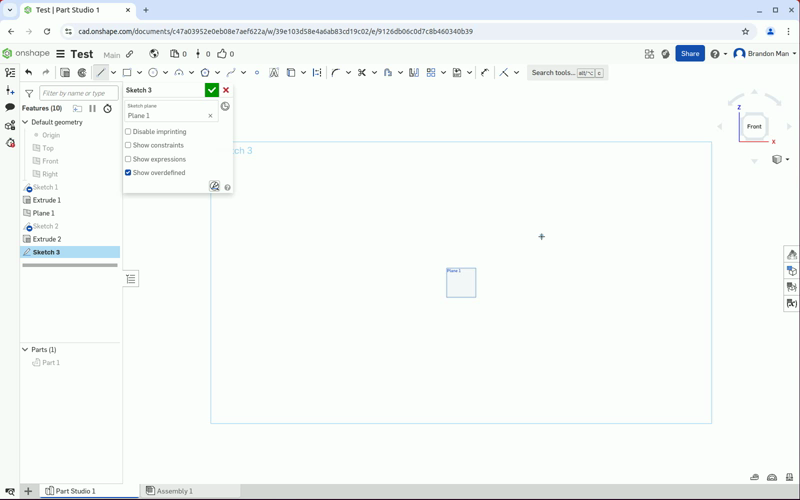
key_down(shift)
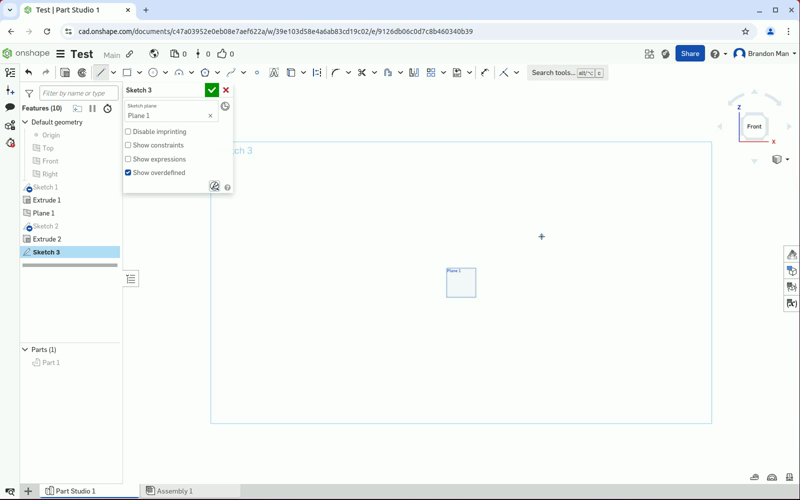
mouse_move(571, 236)
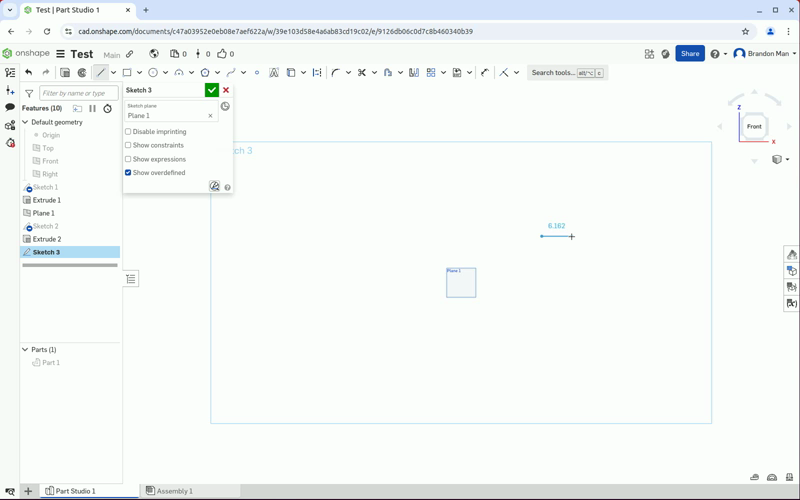
mouse_move(574, 236)
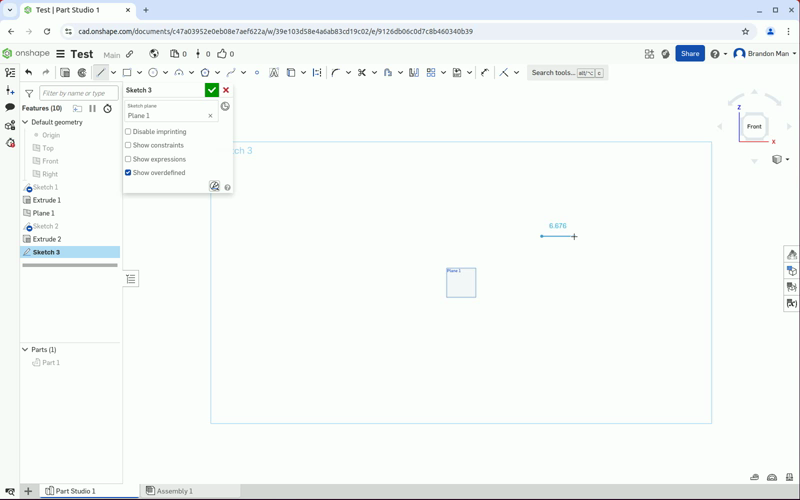
click(574, 236)
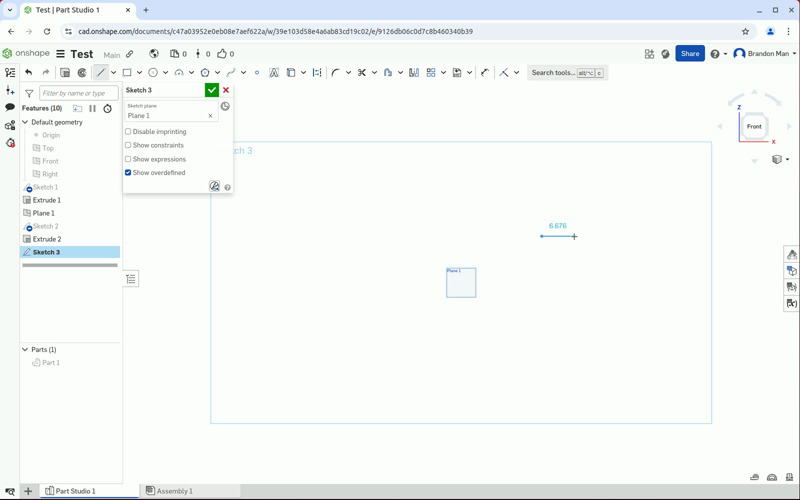
key_up(shift)
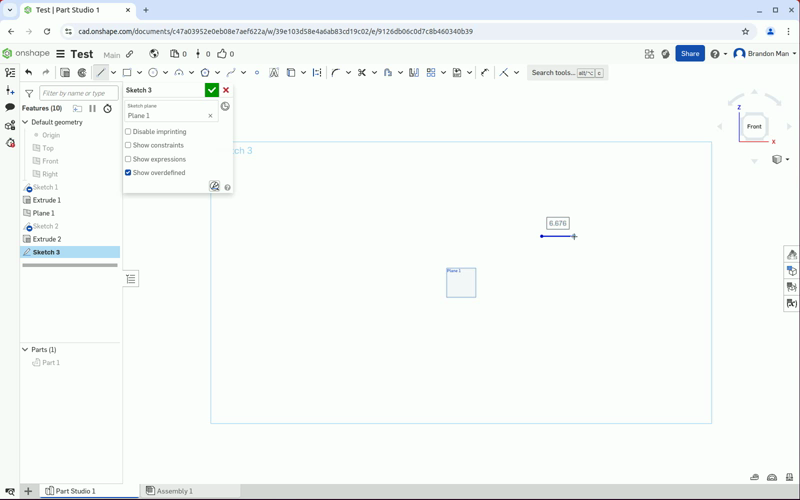
key_down(shift)
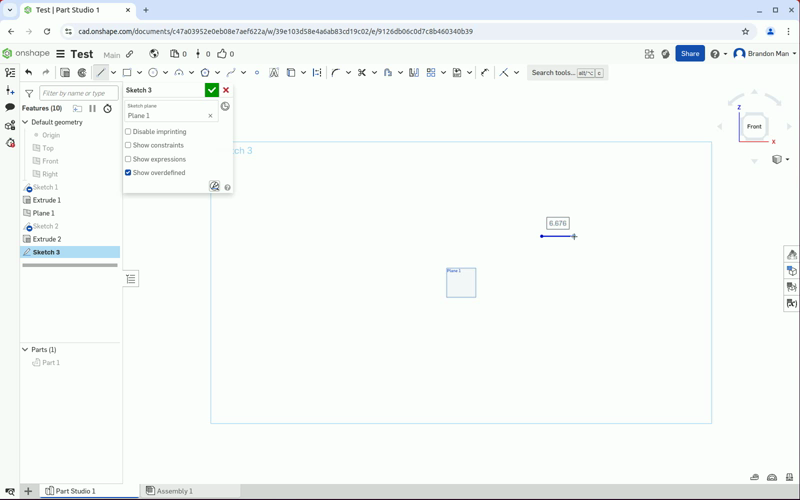
mouse_move(589, 236)
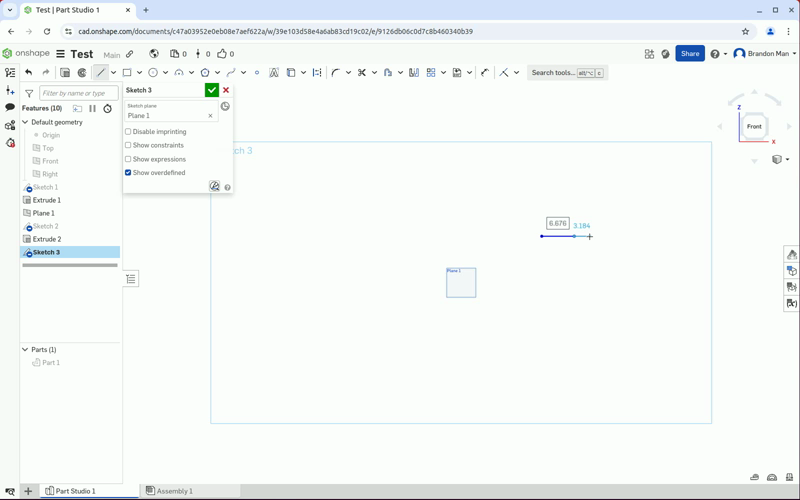
mouse_move(574, 208)
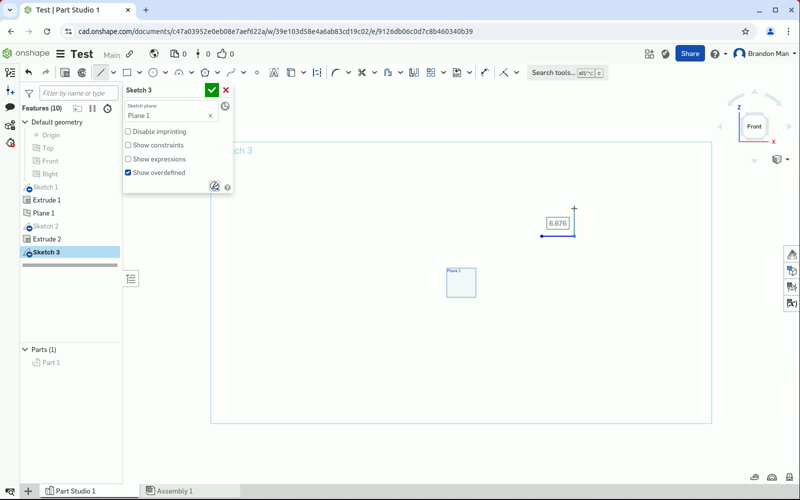
click(574, 208)
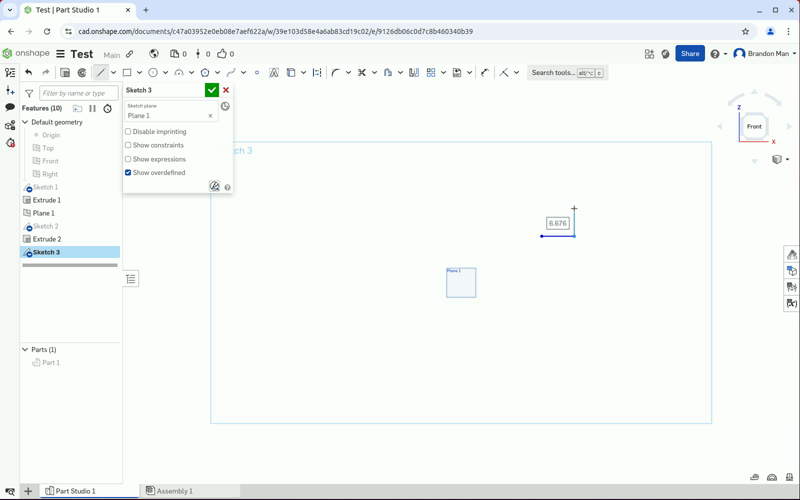
key_up(shift)
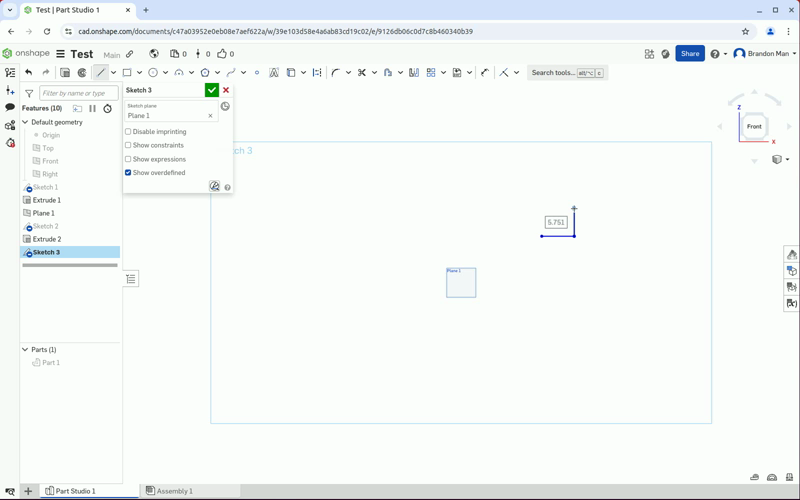
key_down(shift)
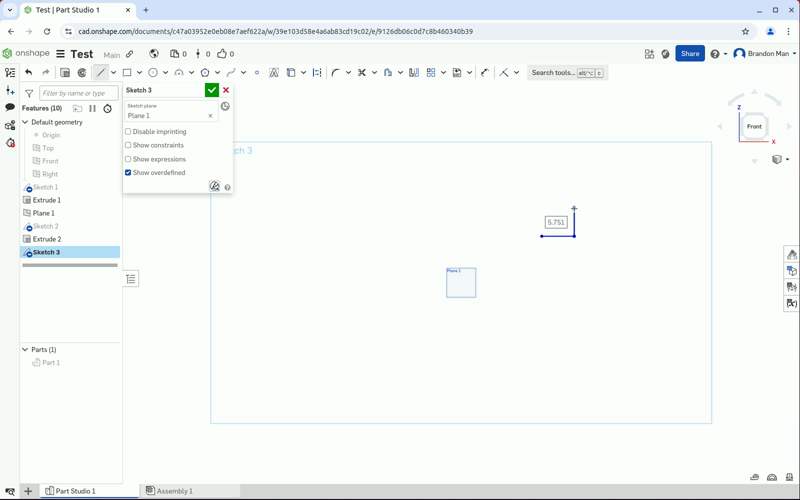
mouse_move(589, 208)
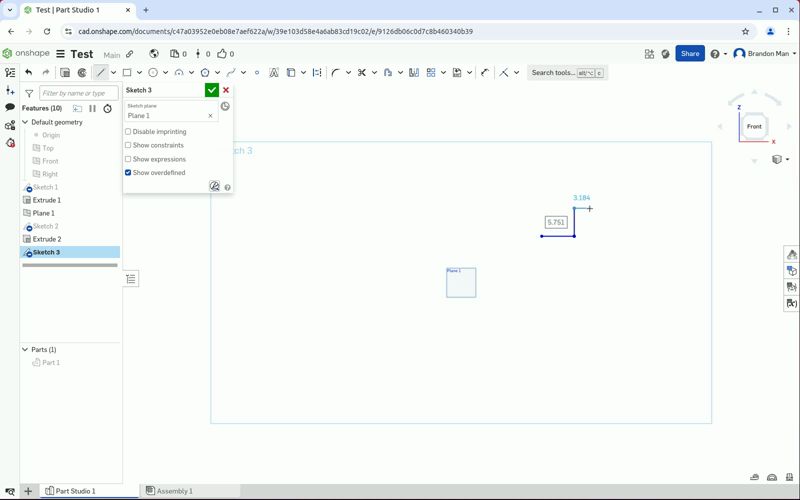
mouse_move(541, 208)
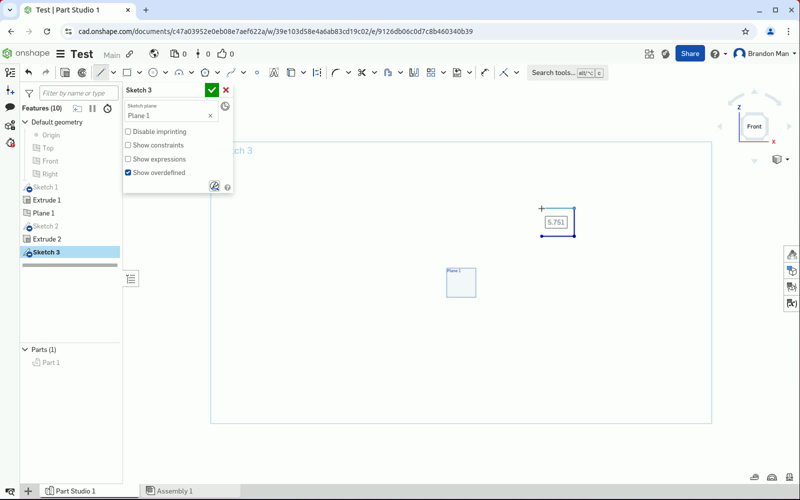
click(541, 208)
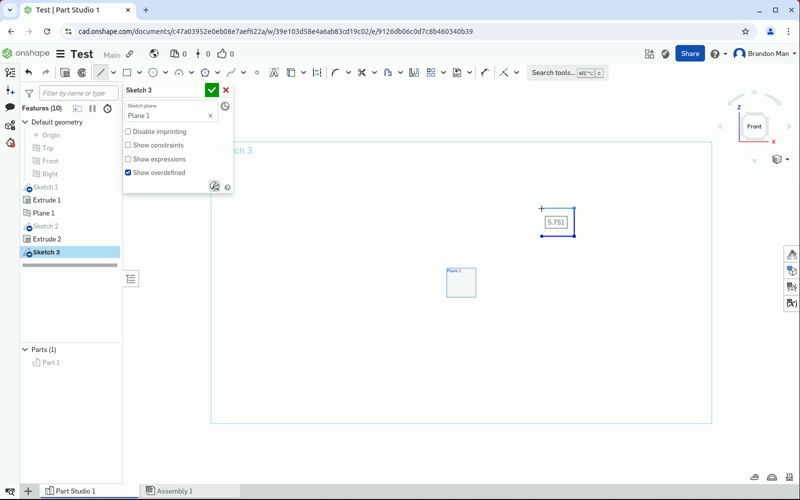
key_up(shift)
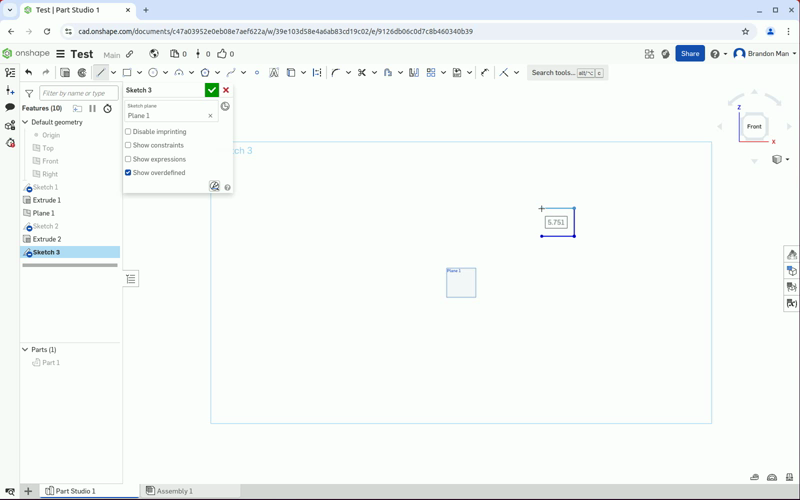
mouse_move(571, 208)
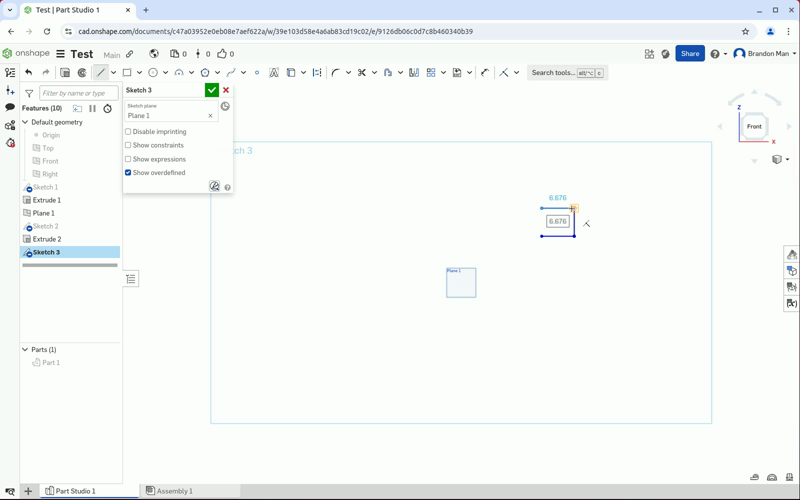
key_down(shift)
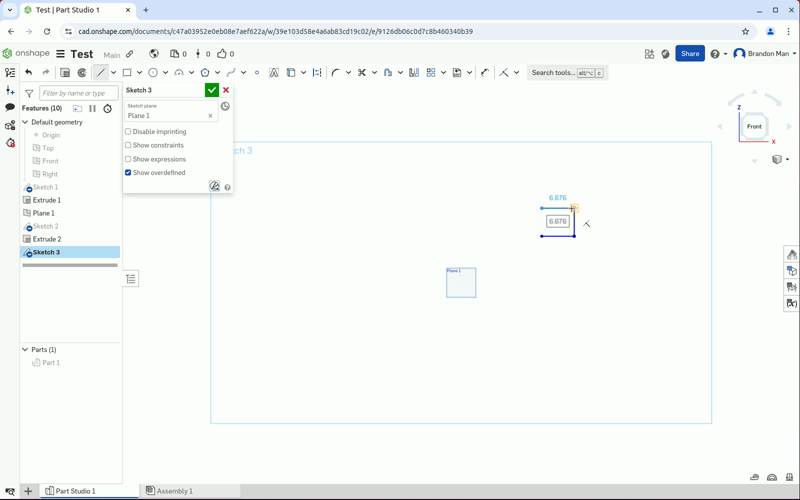
mouse_move(541, 236)
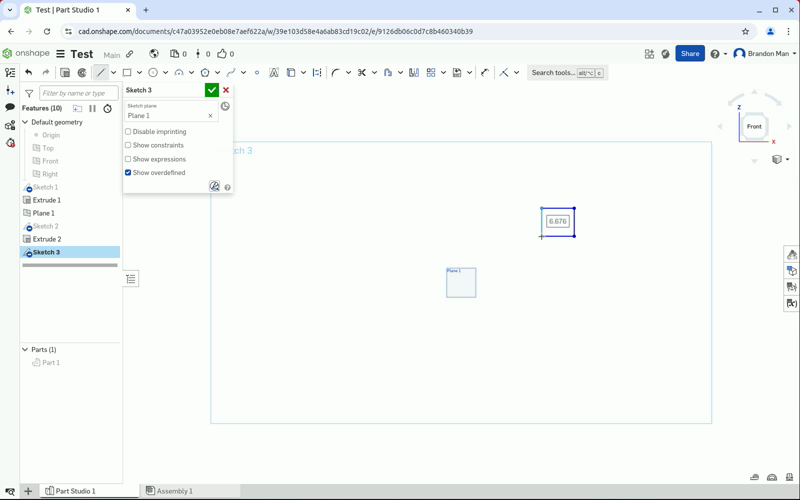
key_up(shift)
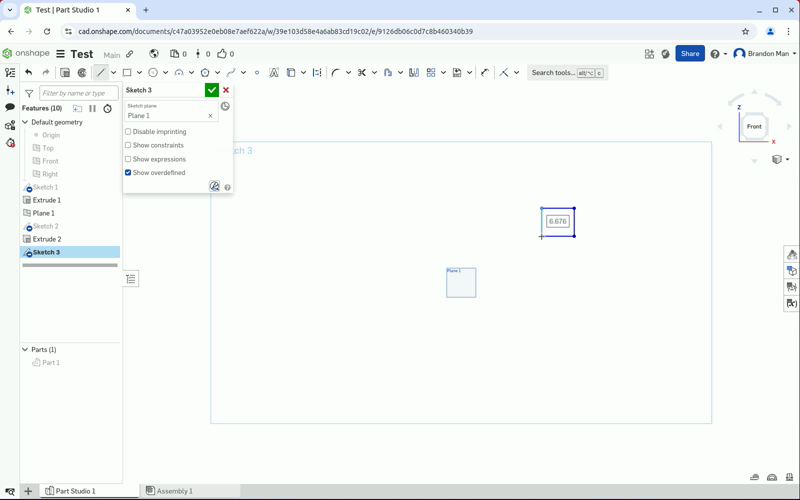
click(541, 236)
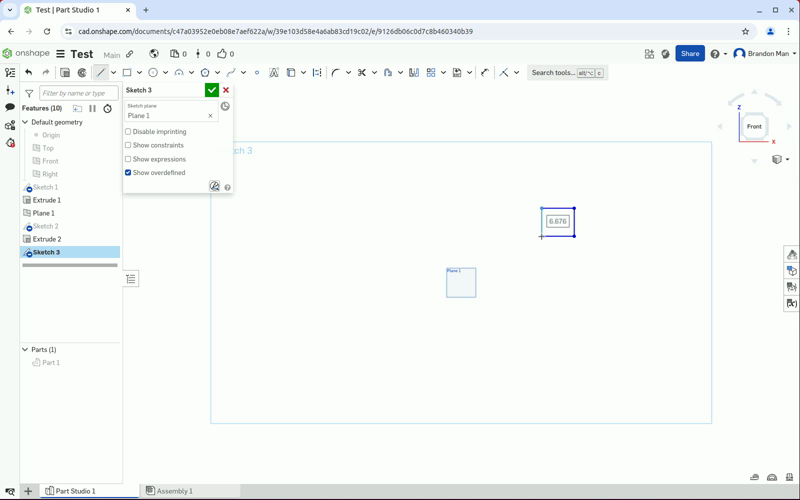
key(esc)
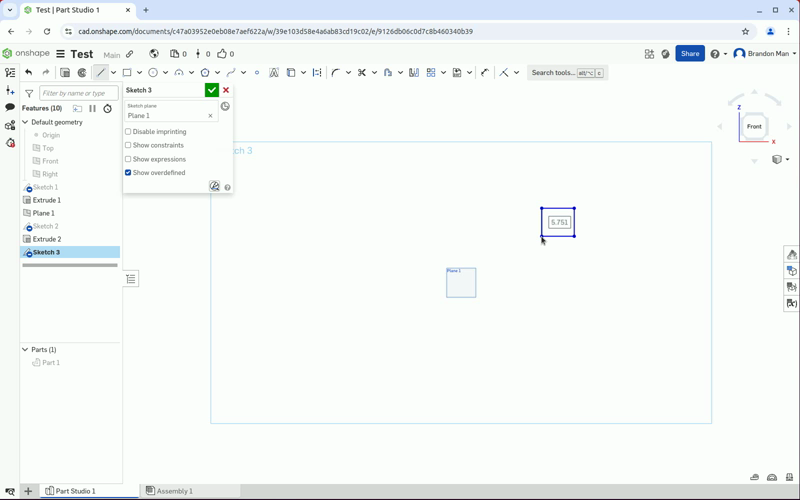
mouse_move(542, 212)
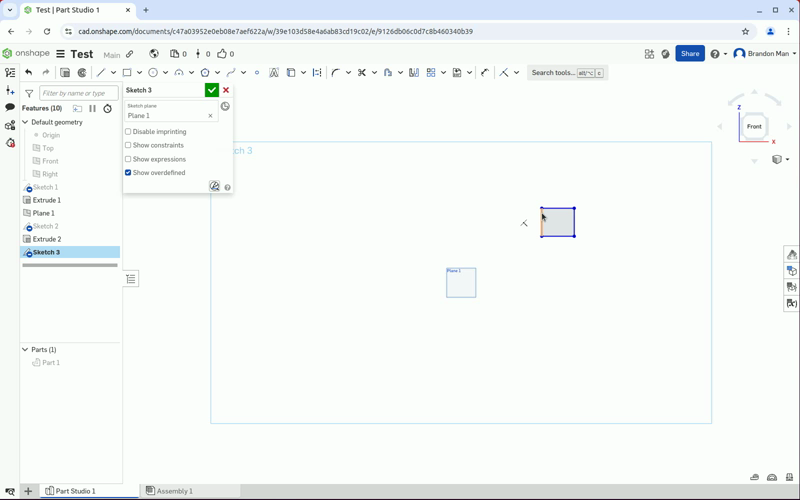
scroll(6)
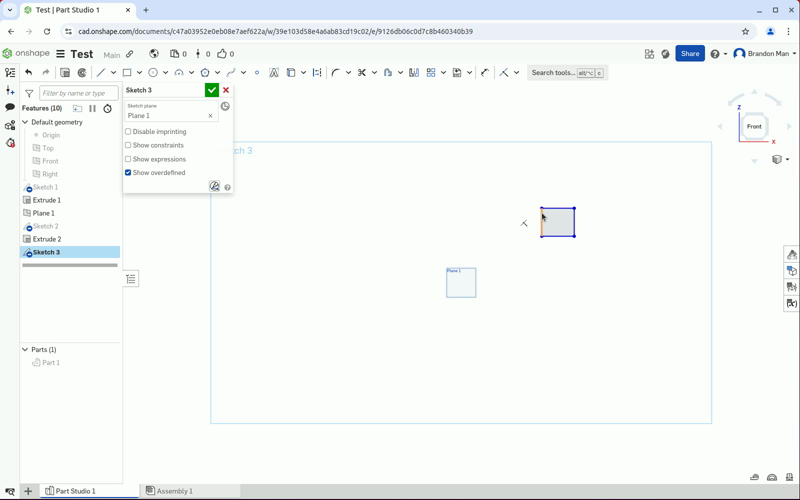
scroll(6)
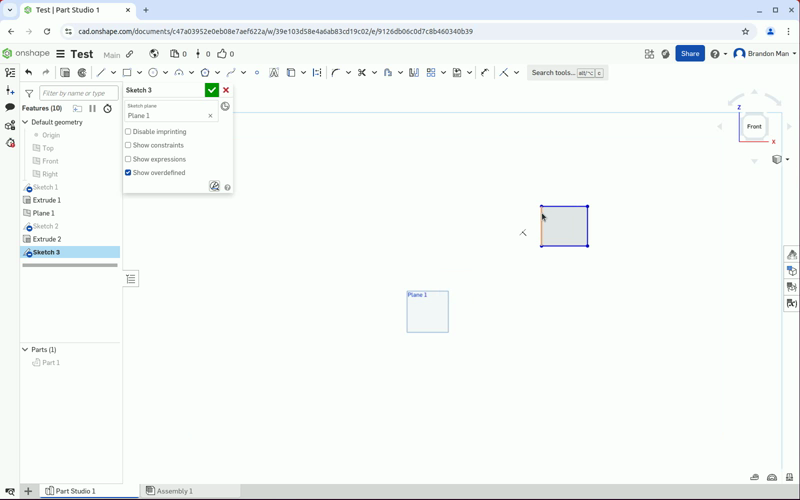
scroll(6)
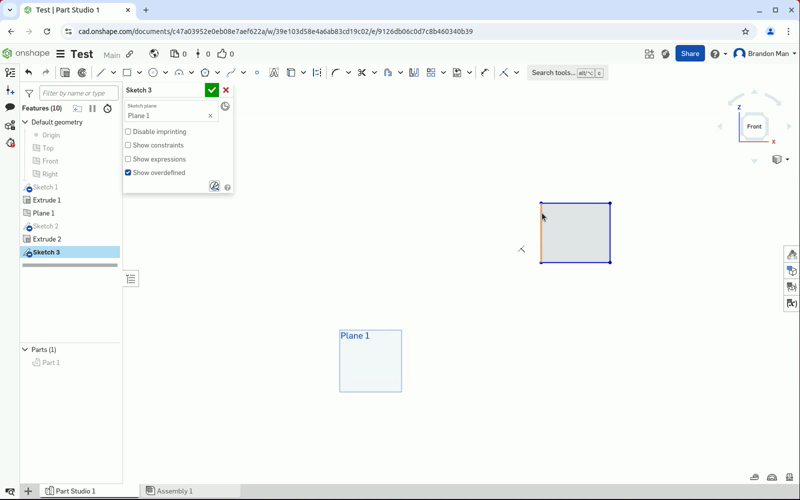
scroll(6)
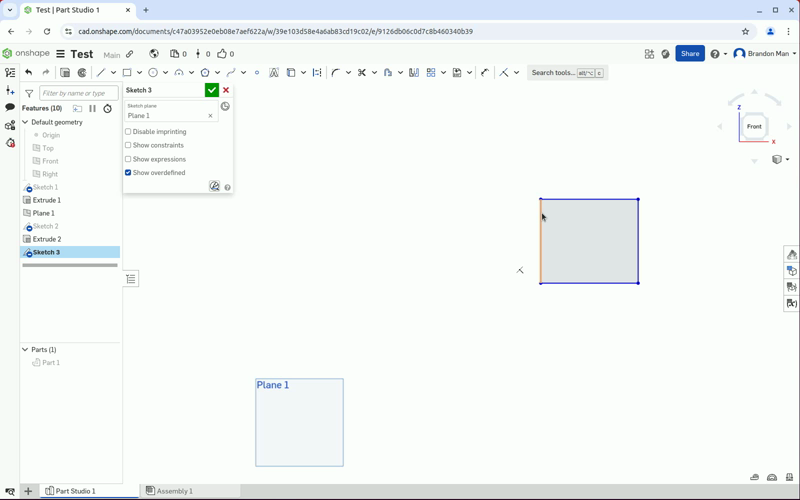
scroll(6)
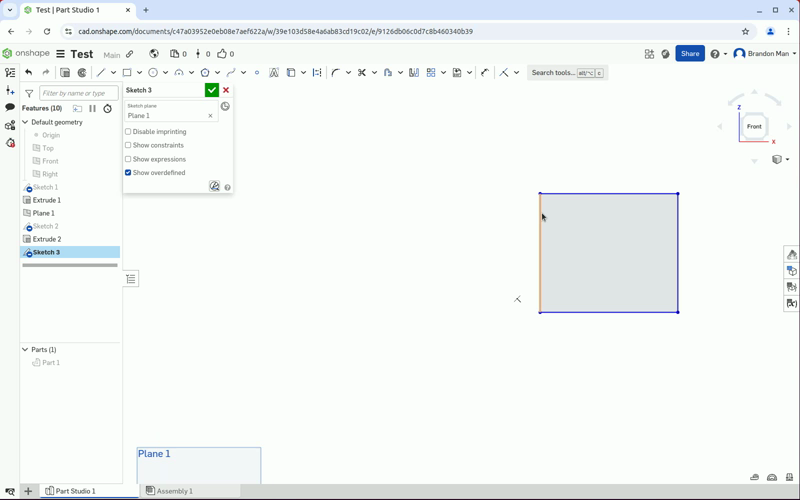
scroll(6)
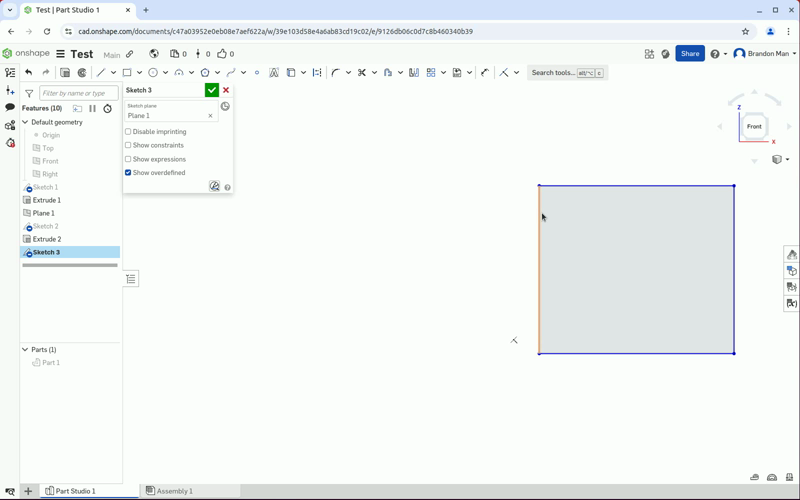
scroll(6)
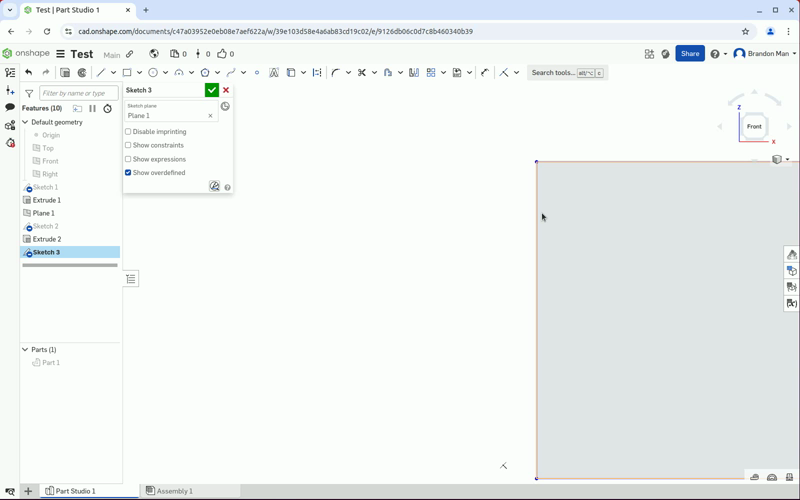
click(542, 212)
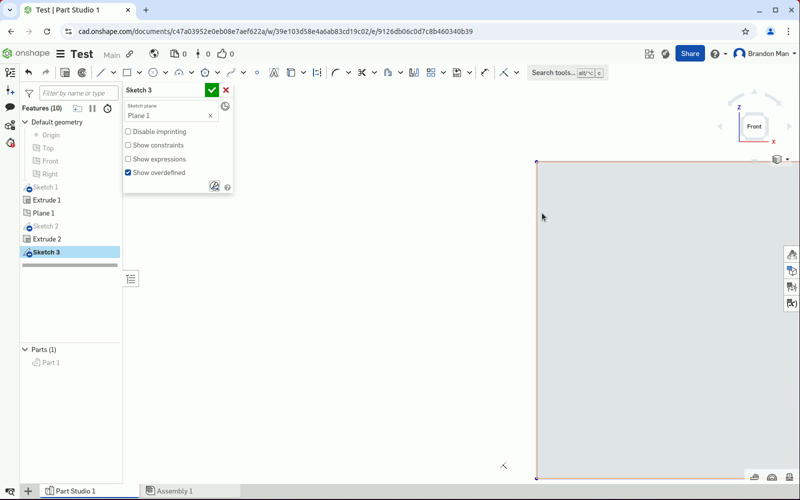
scroll(-6)
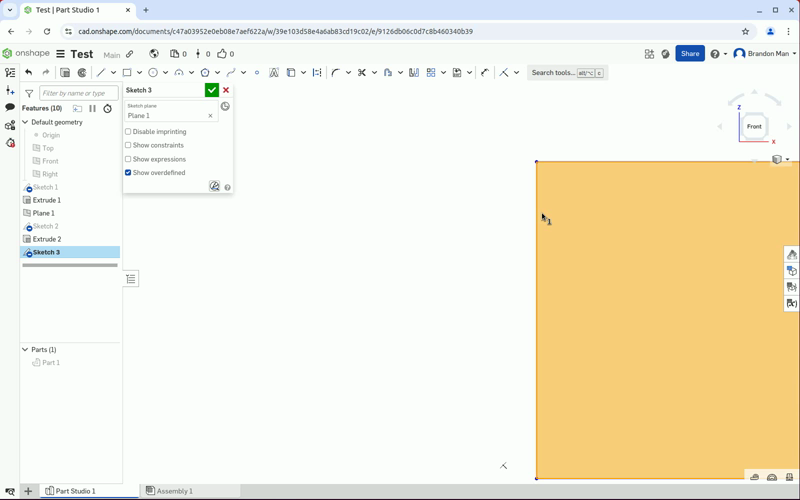
scroll(-6)
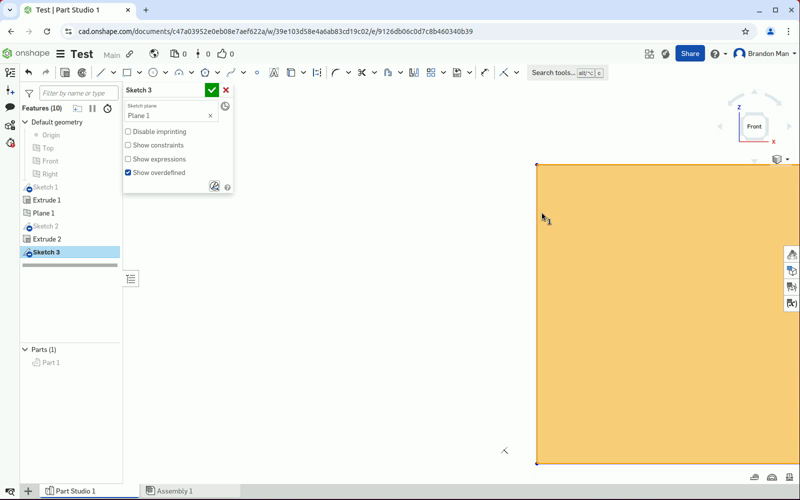
scroll(-6)
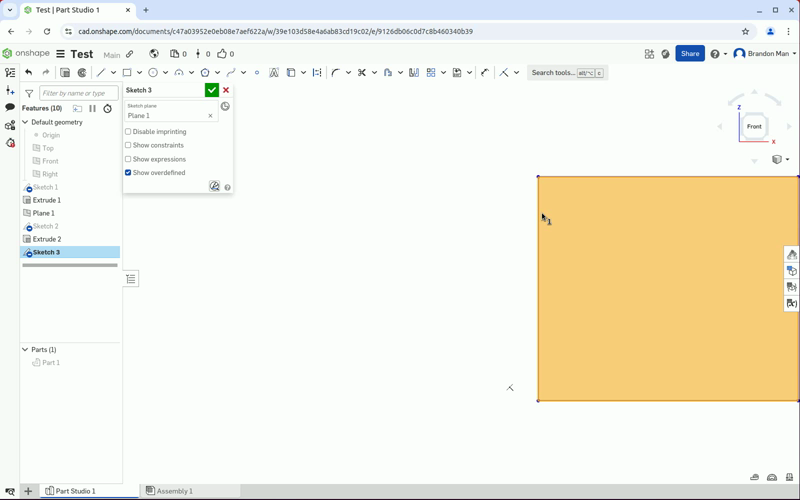
scroll(-6)
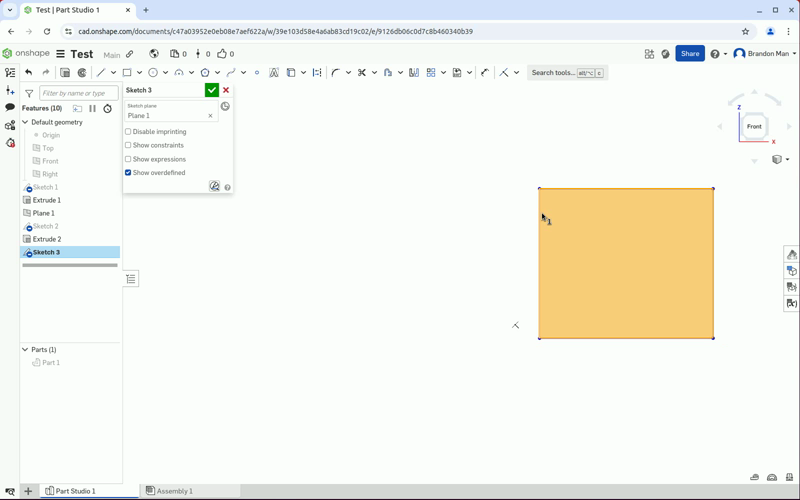
scroll(-6)
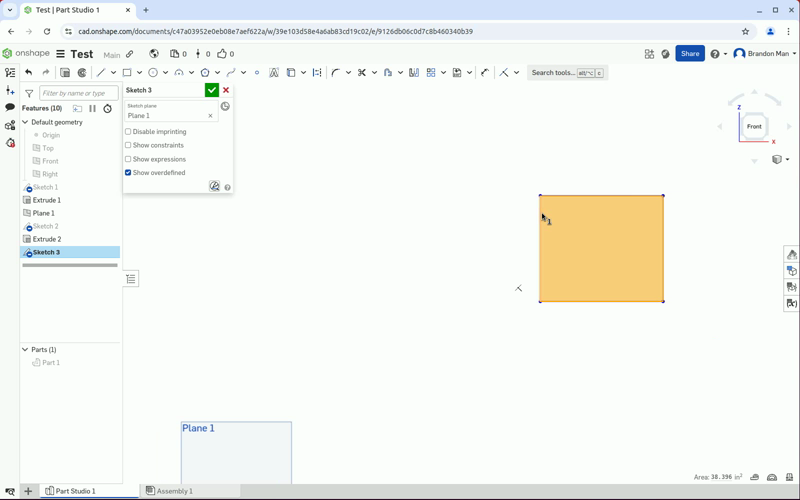
scroll(-6)
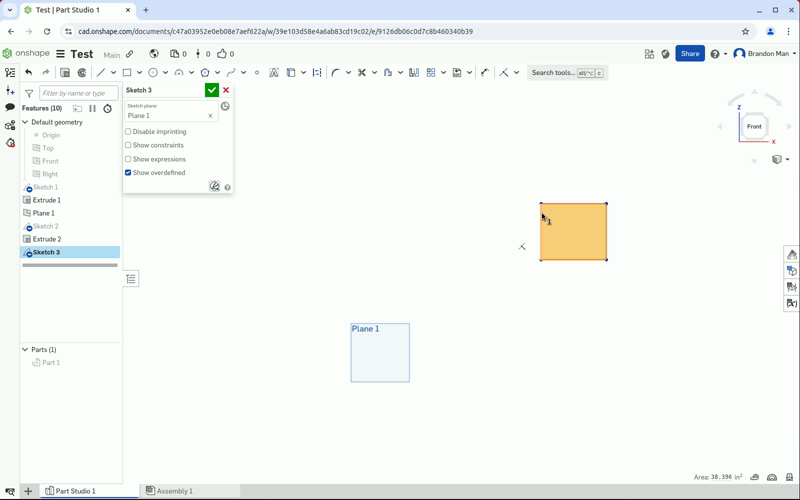
scroll(-6)
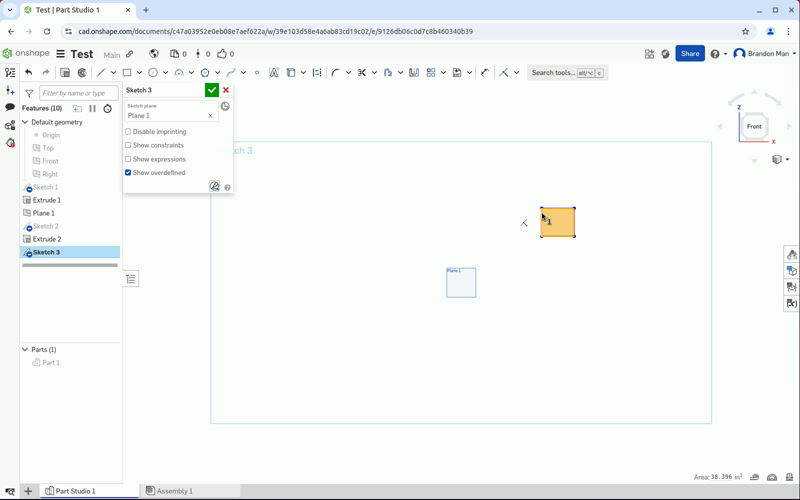
mouse_move(73, 352)
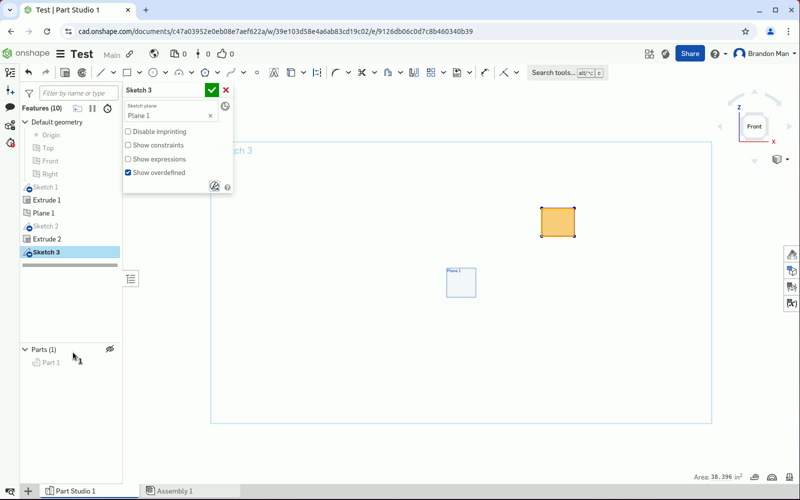
key(shift+y)
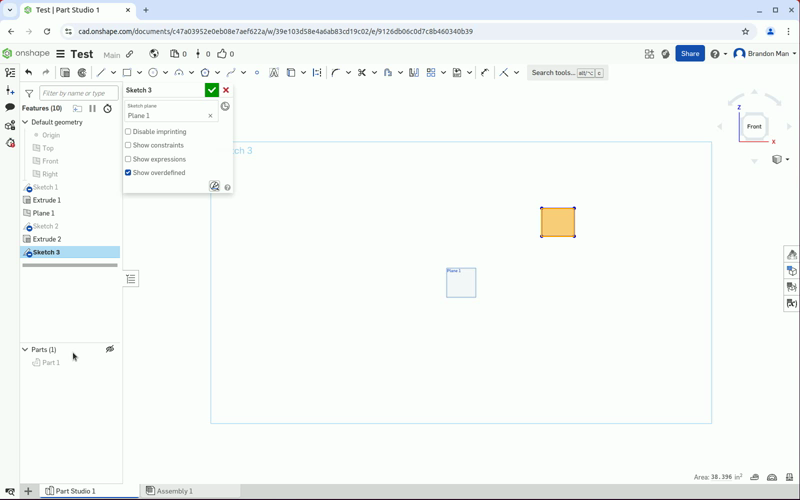
key(shift+e)
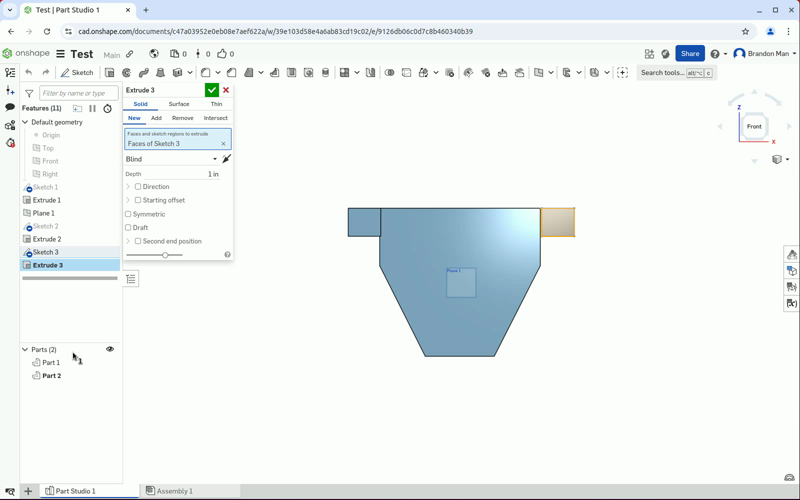
mouse_move(143, 106)
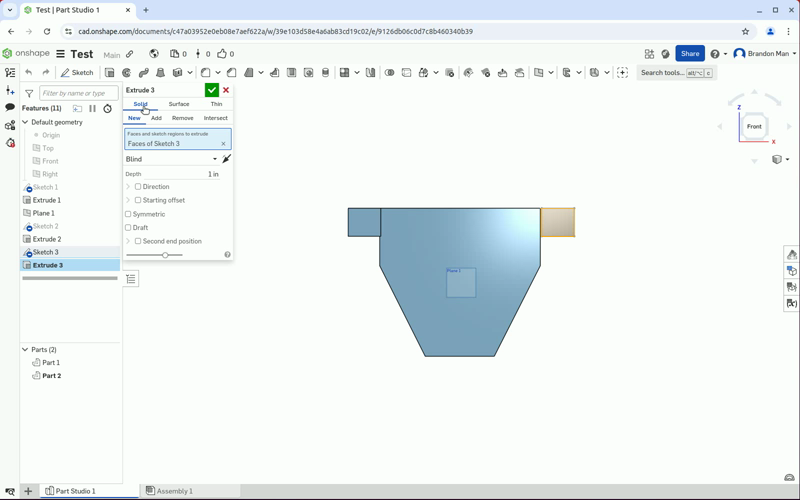
click(143, 106)
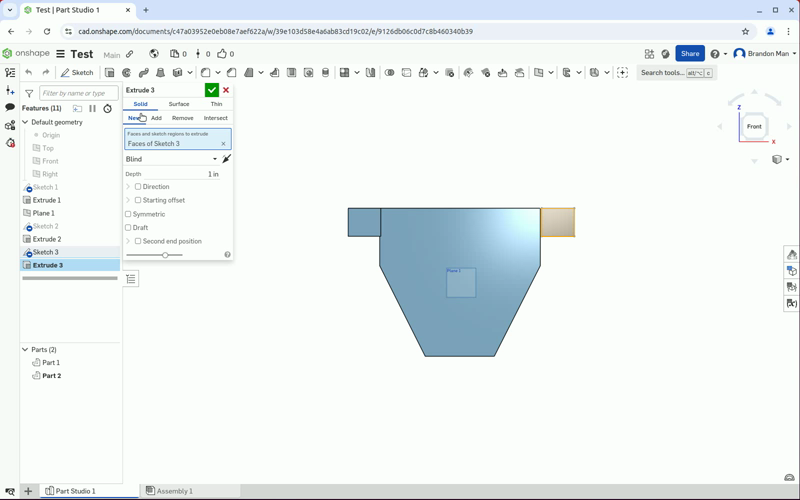
mouse_move(137, 120)
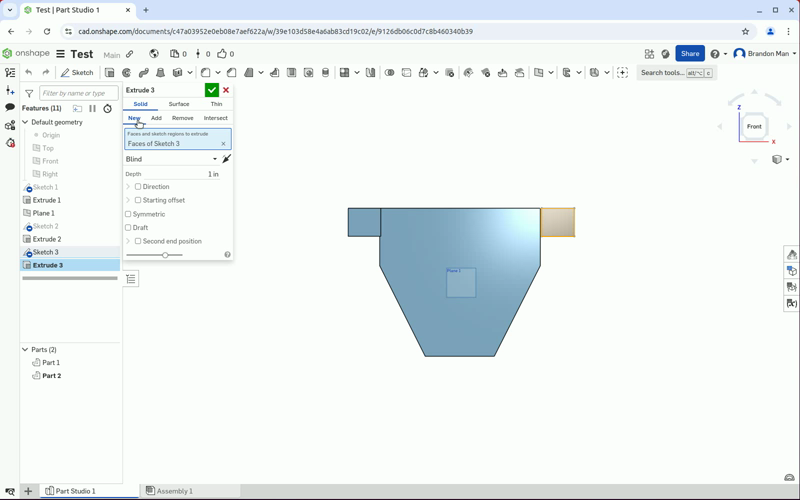
click(137, 120)
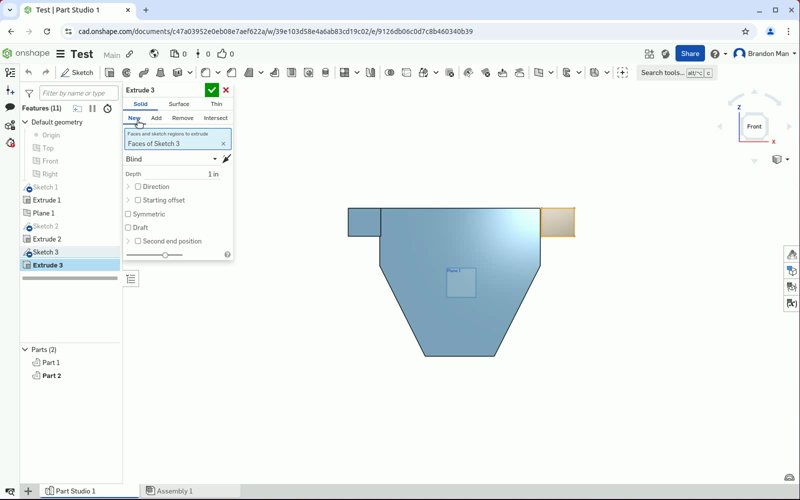
key(tab, 4)
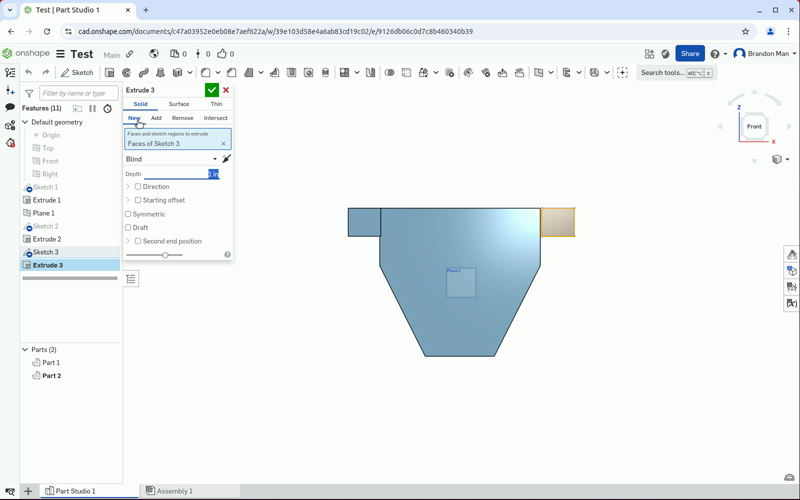
text(-11.795)
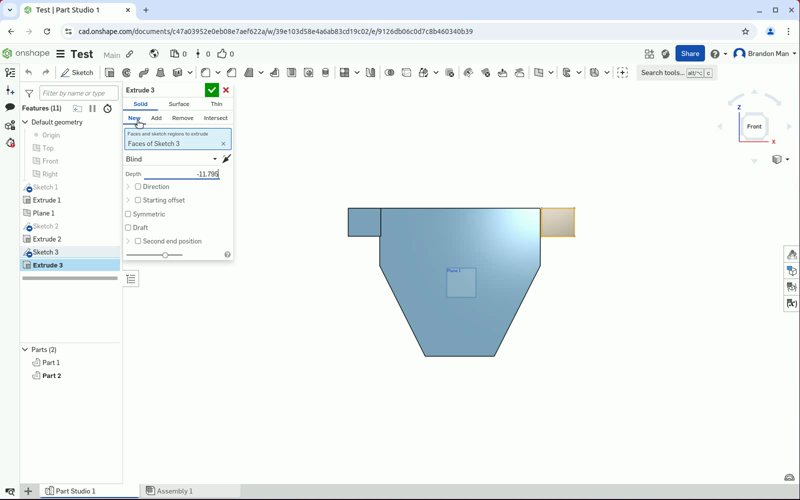
key(enter)
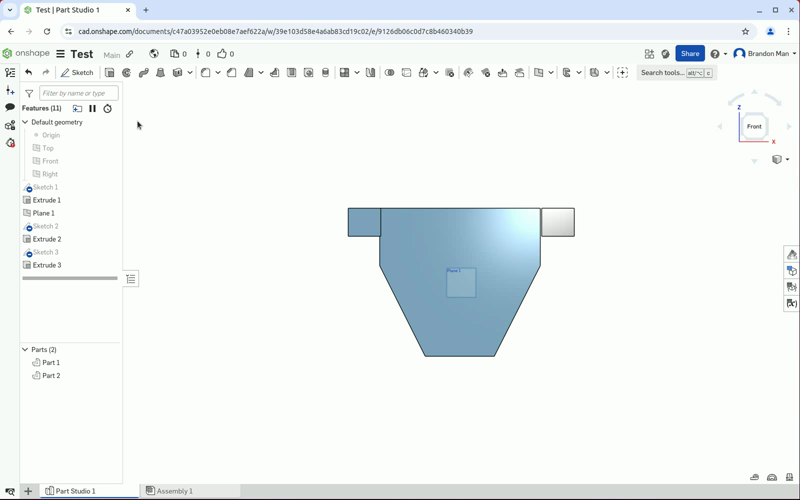
key(shift+h)
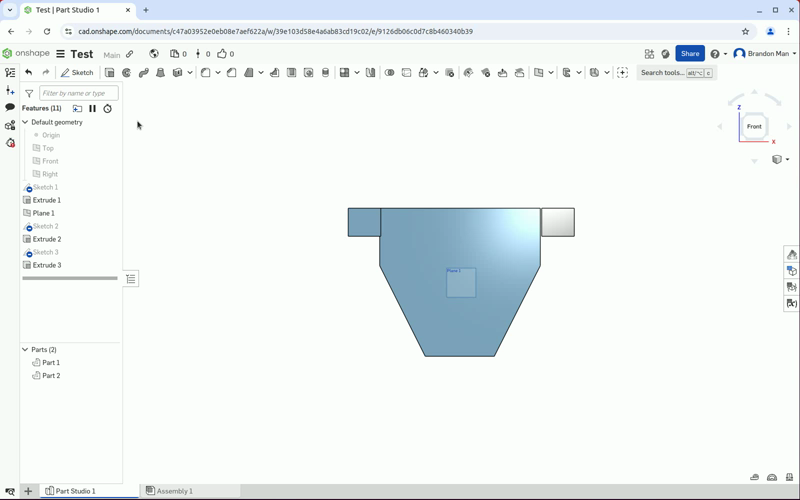
key(shift+h)
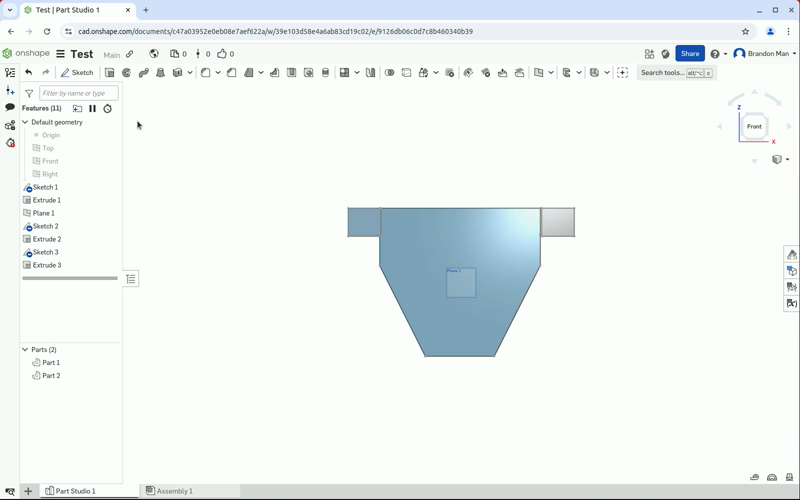
key(shift+7)
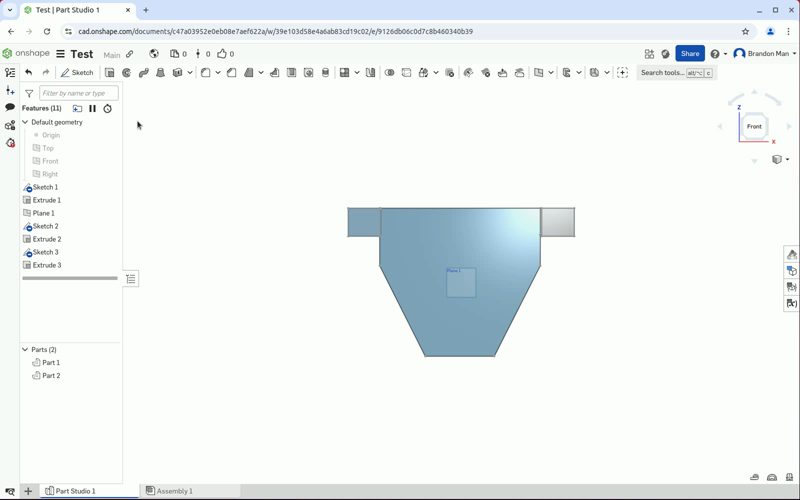
key(left, 2)
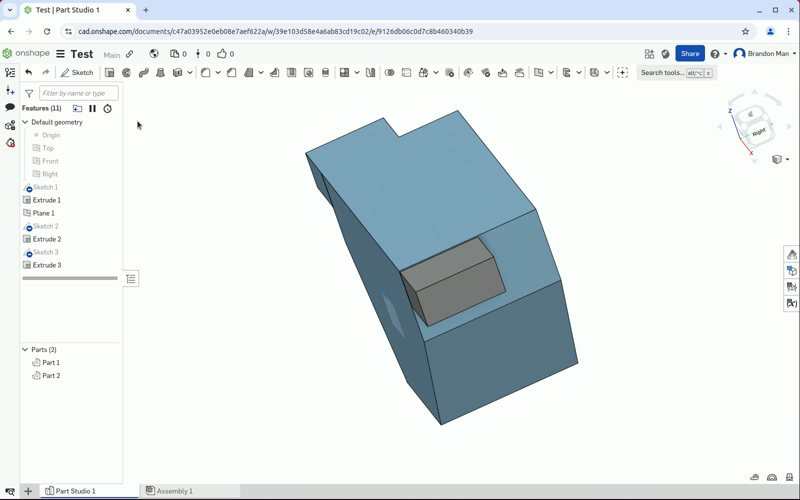
key(down, 2)
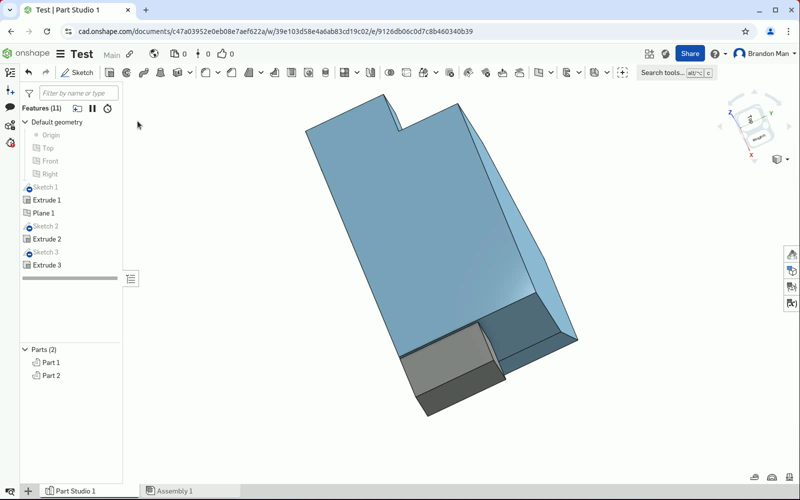
key(up, 2)
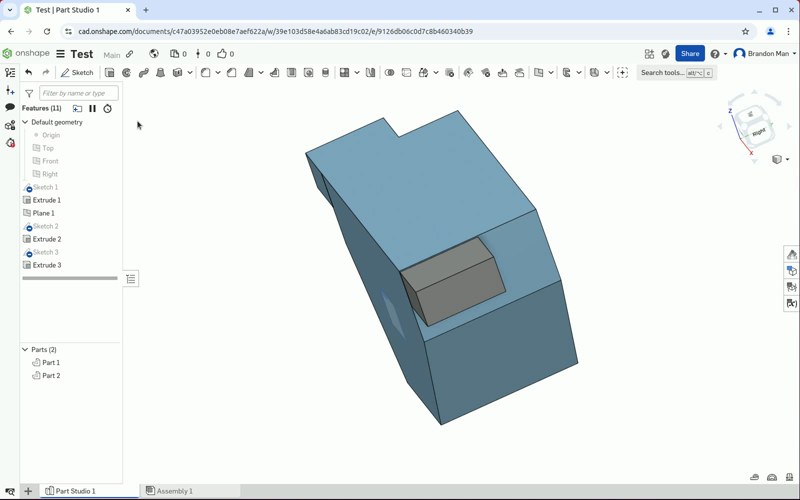
key(right, 2)
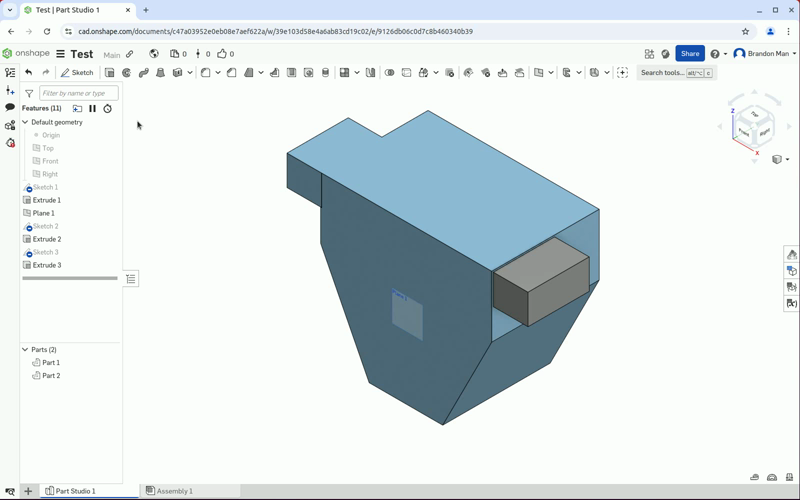
mouse_move(73, 189)
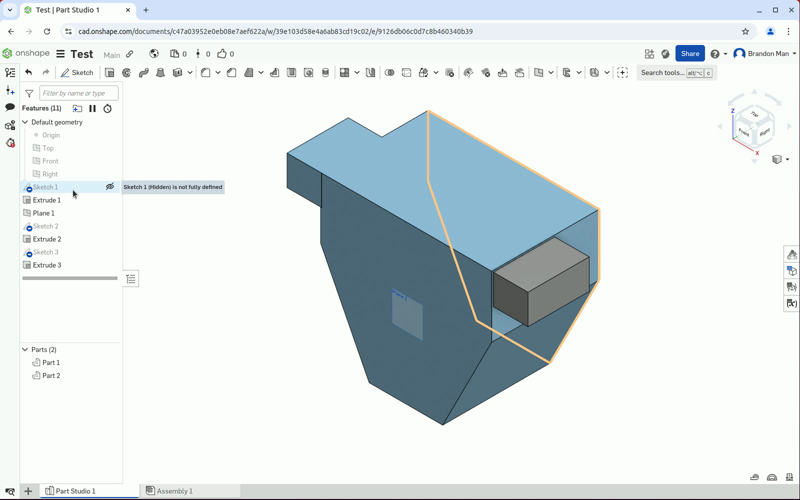
click(73, 189)